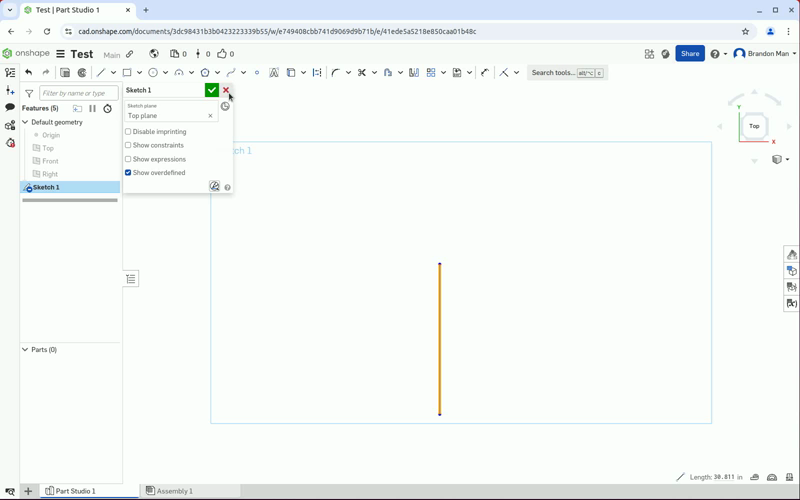
key(shift+h)
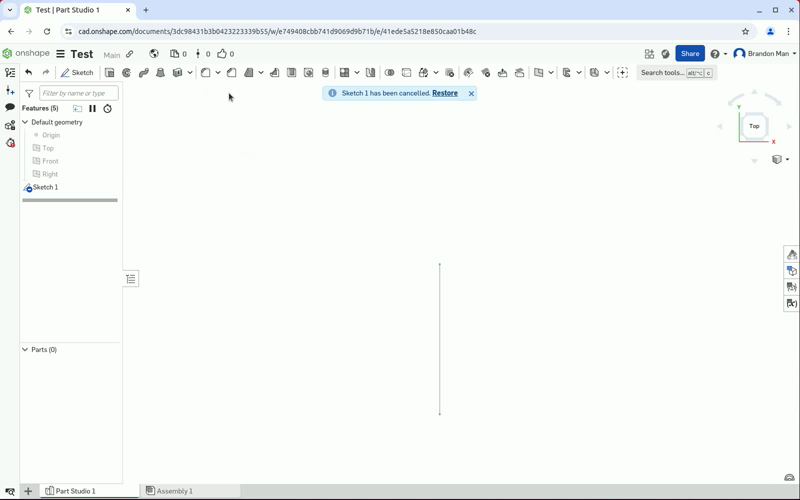
key(shift+s)
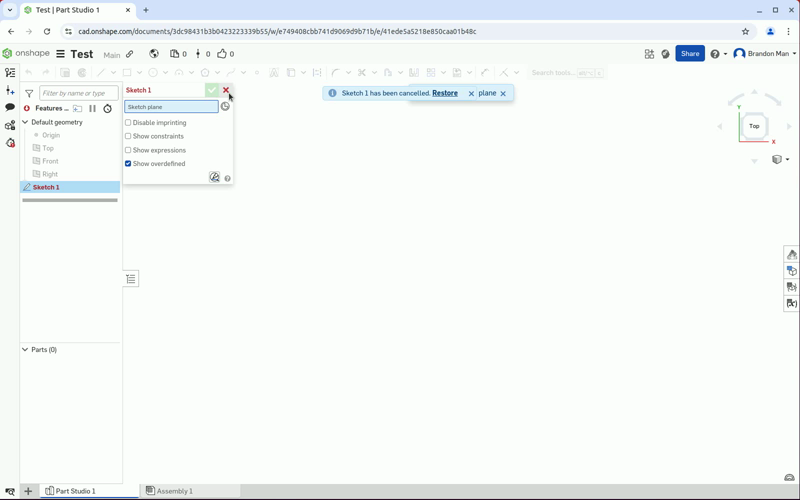
mouse_move(73, 150)
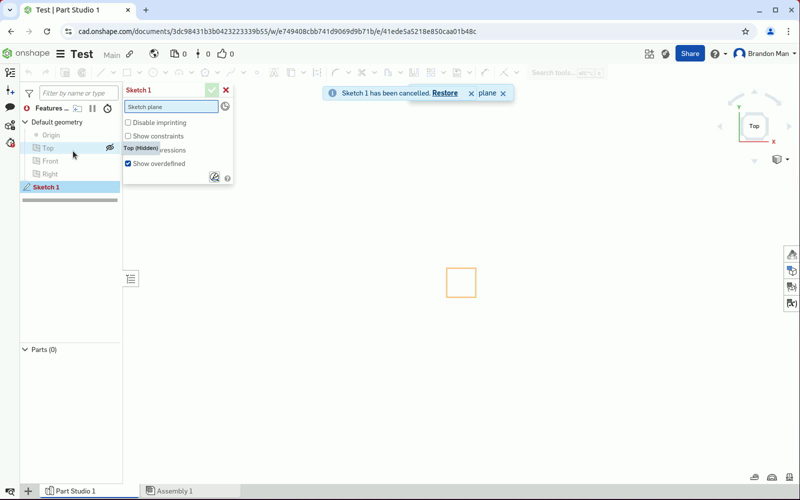
click(73, 150)
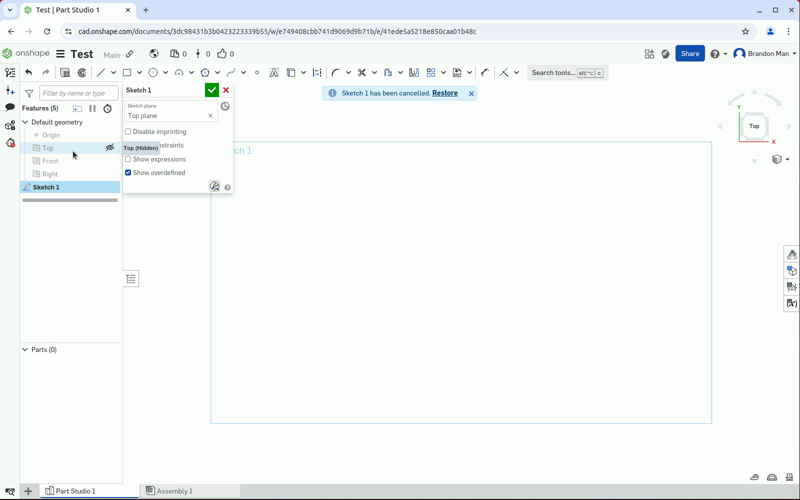
mouse_move(73, 352)
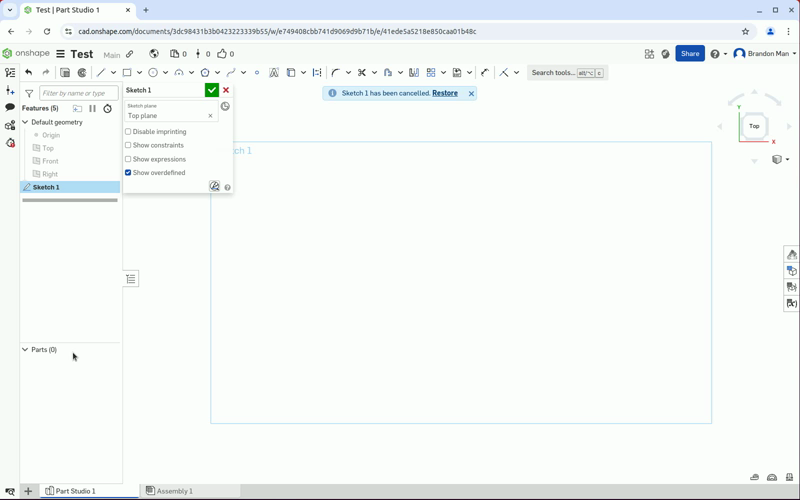
key(y)
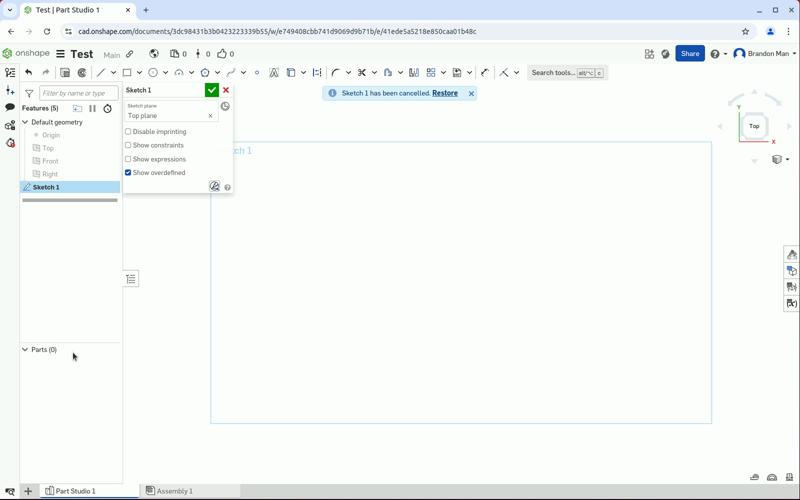
key(a)
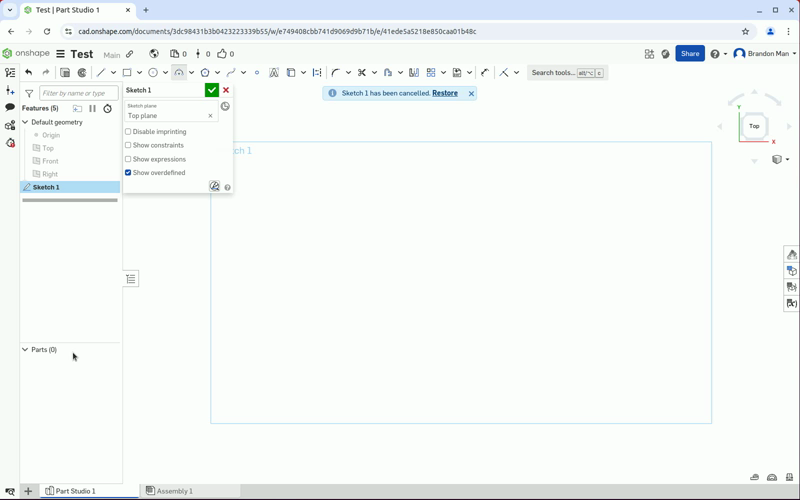
key_down(shift)
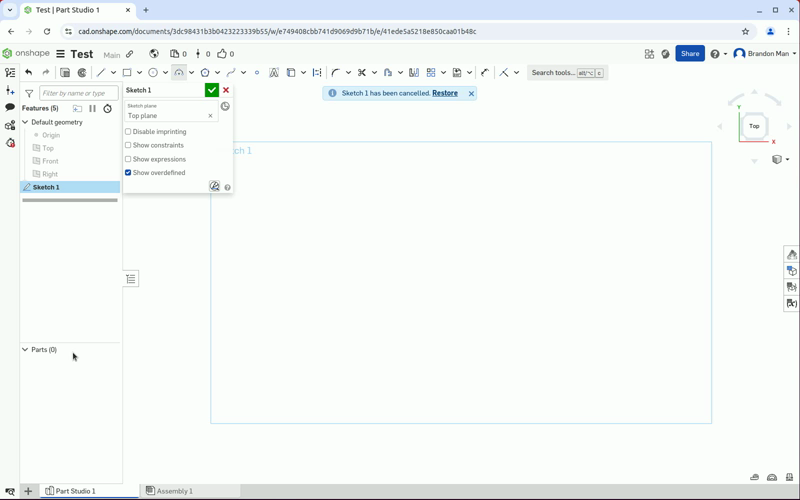
mouse_move(348, 386)
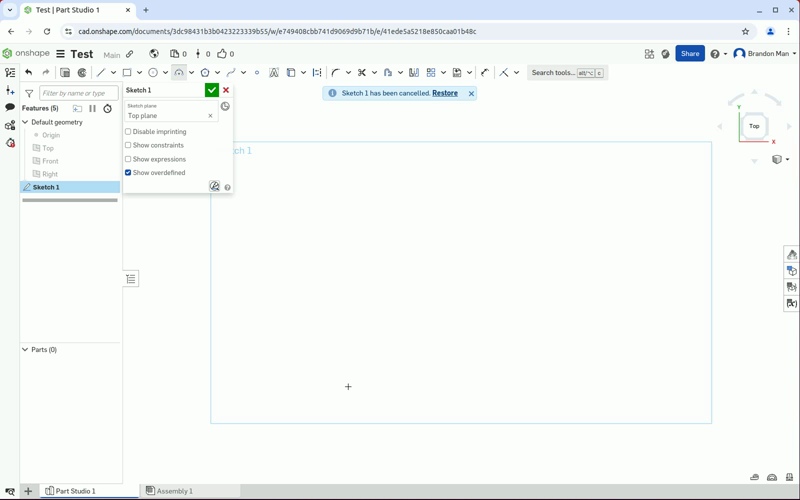
click(348, 386)
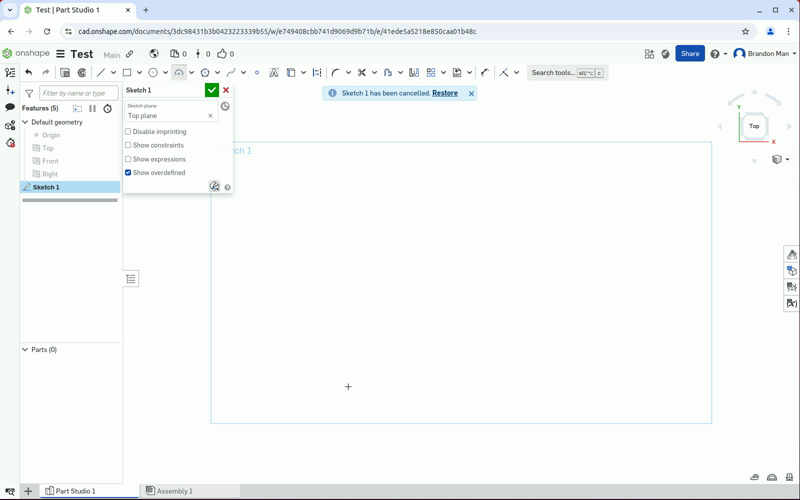
key_up(shift)
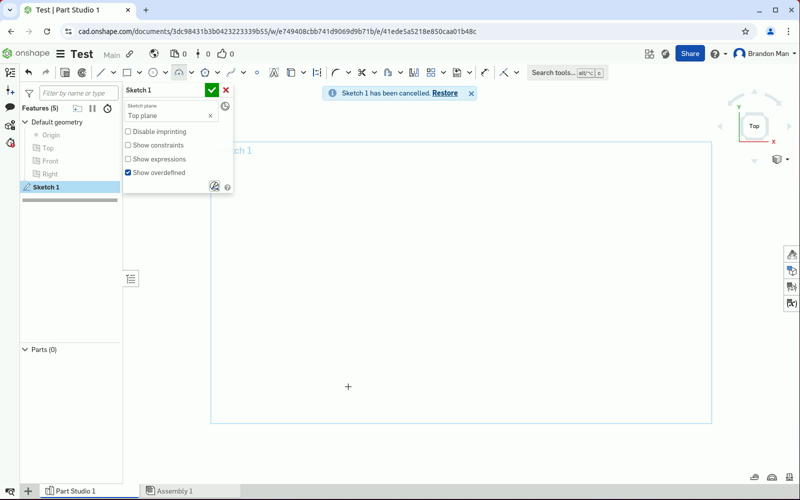
key_down(shift)
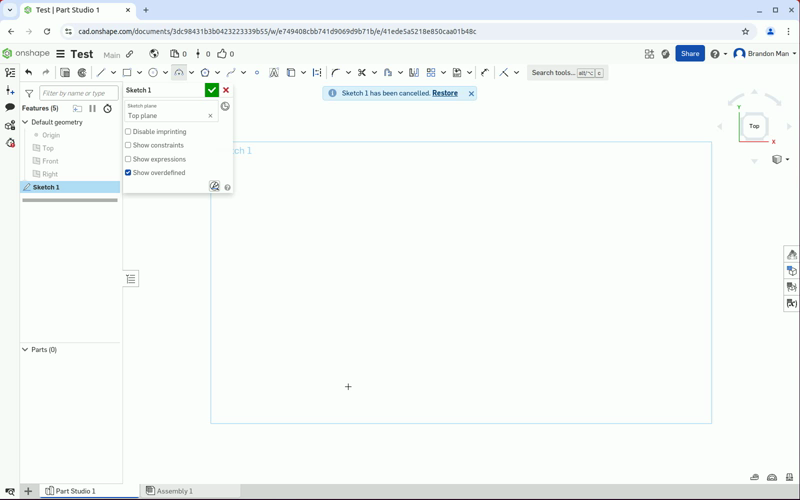
mouse_move(357, 395)
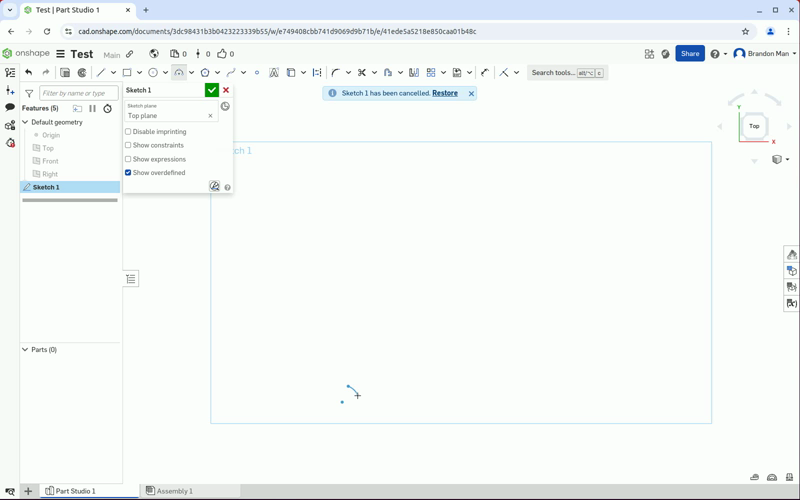
click(357, 395)
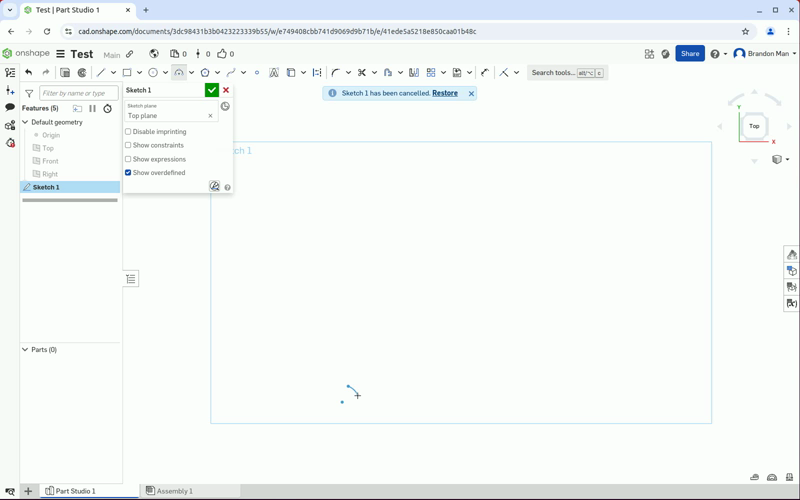
mouse_move(350, 392)
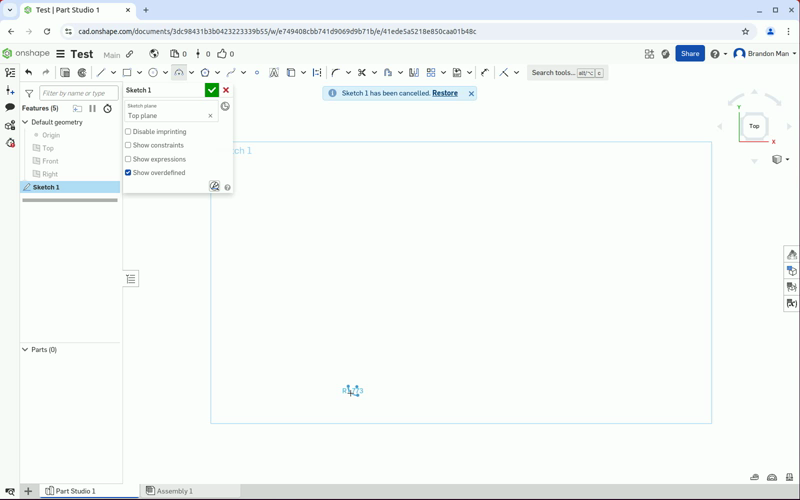
click(350, 392)
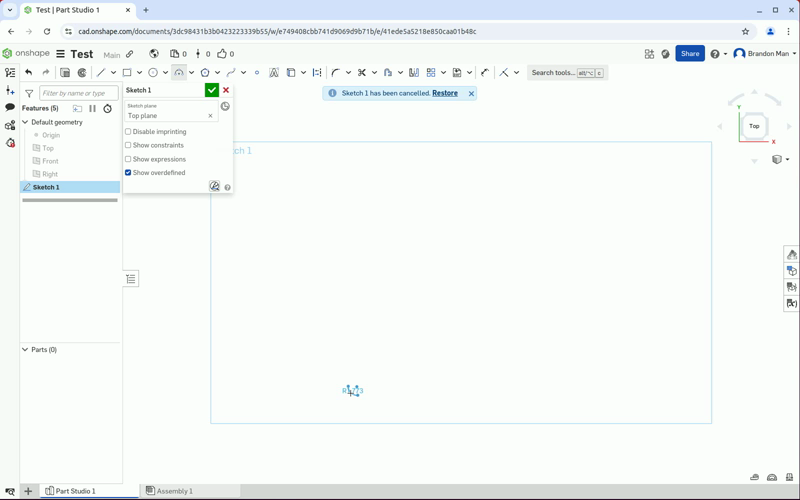
key_up(shift)
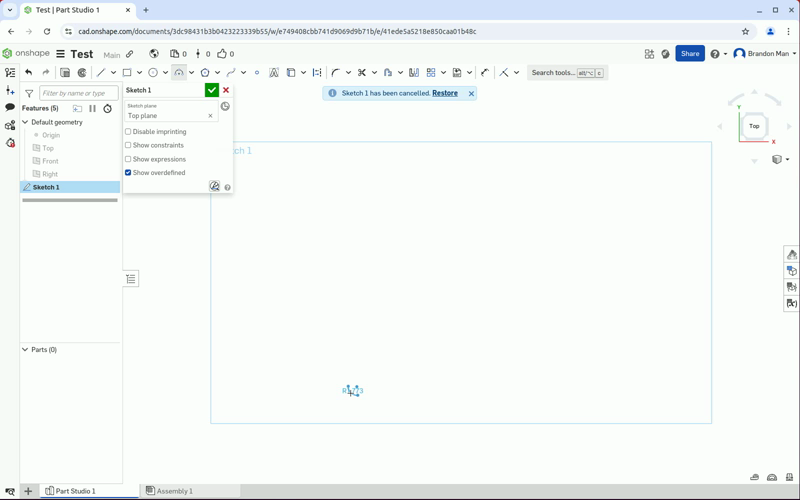
key(esc)
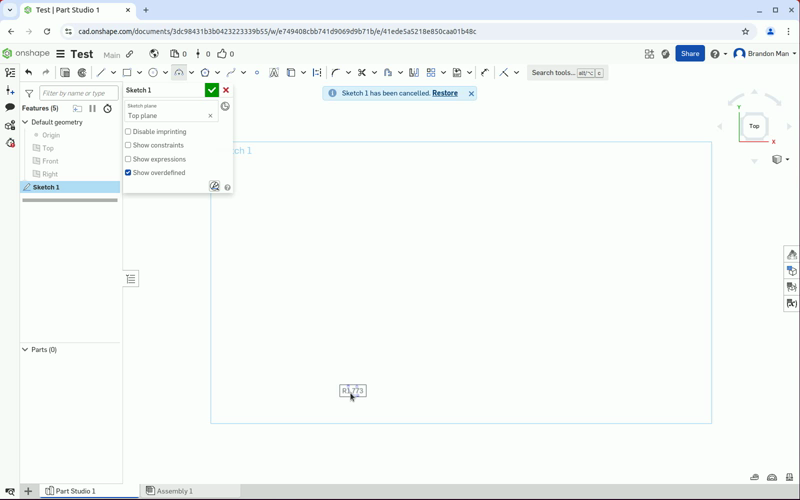
key(l)
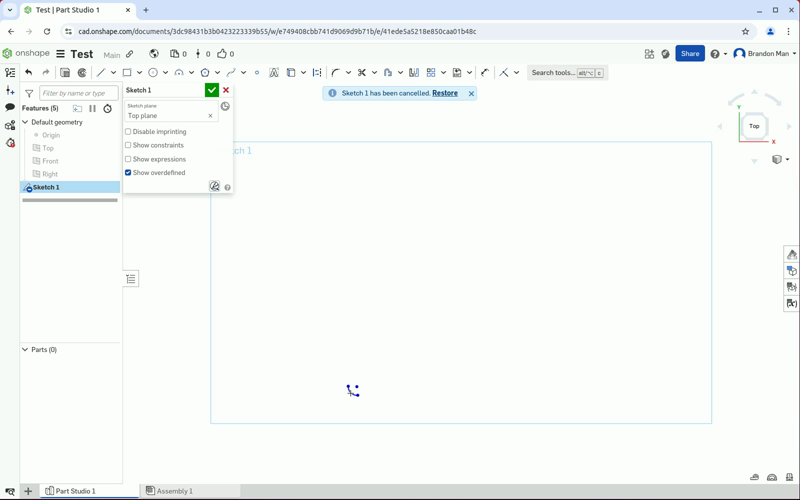
mouse_move(357, 395)
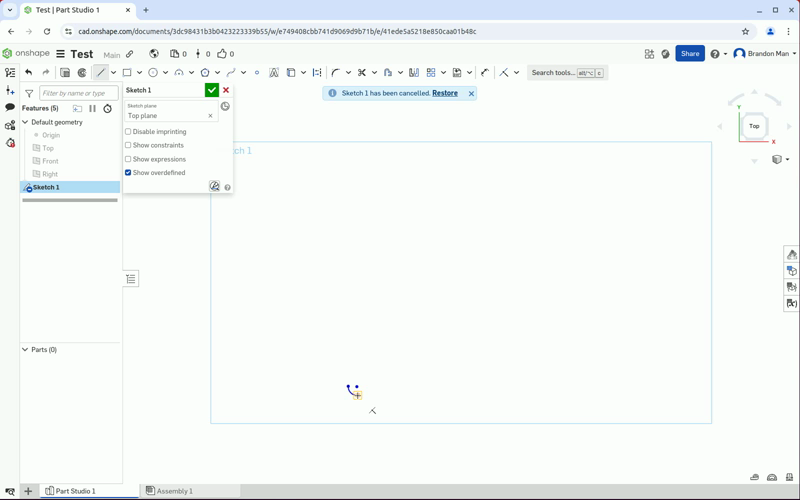
click(357, 395)
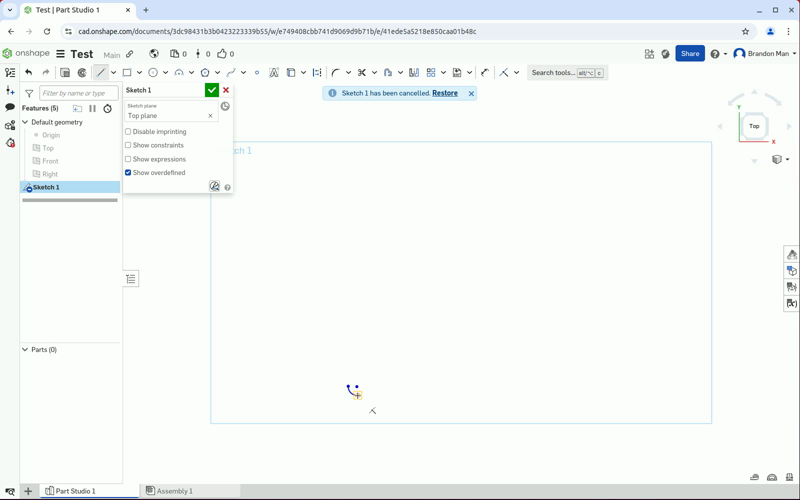
key_down(shift)
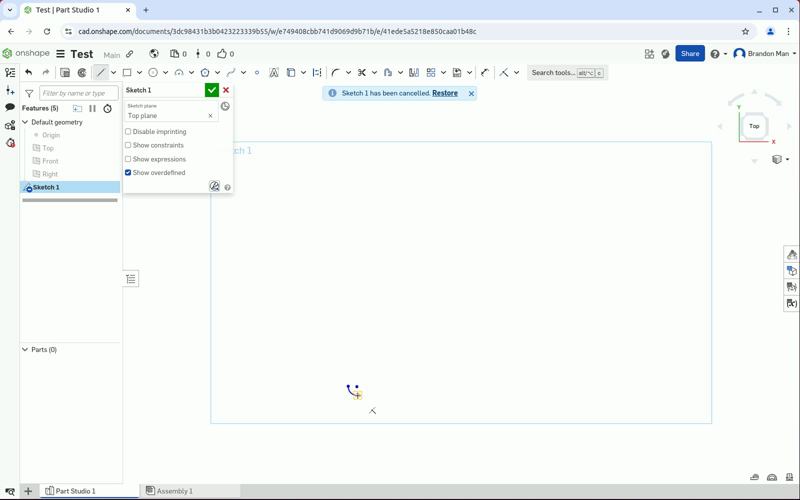
mouse_move(562, 395)
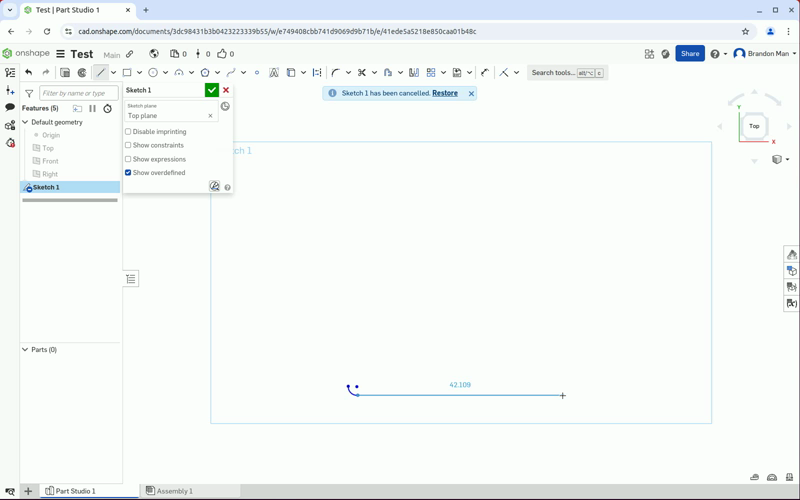
click(562, 395)
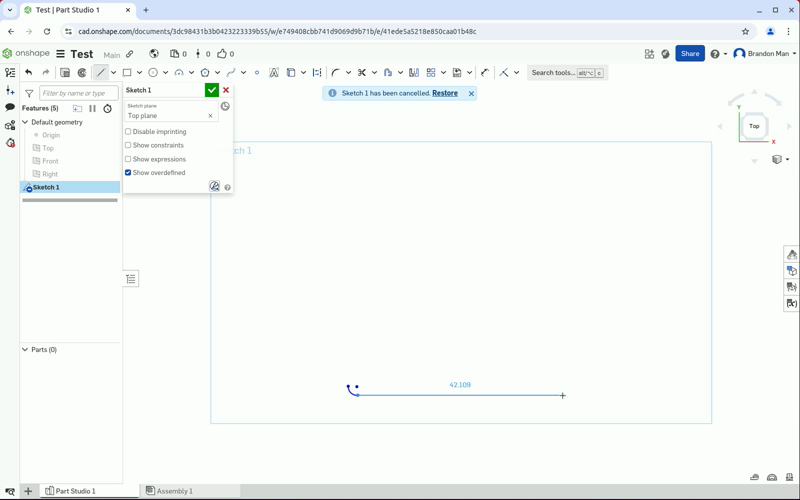
key_up(shift)
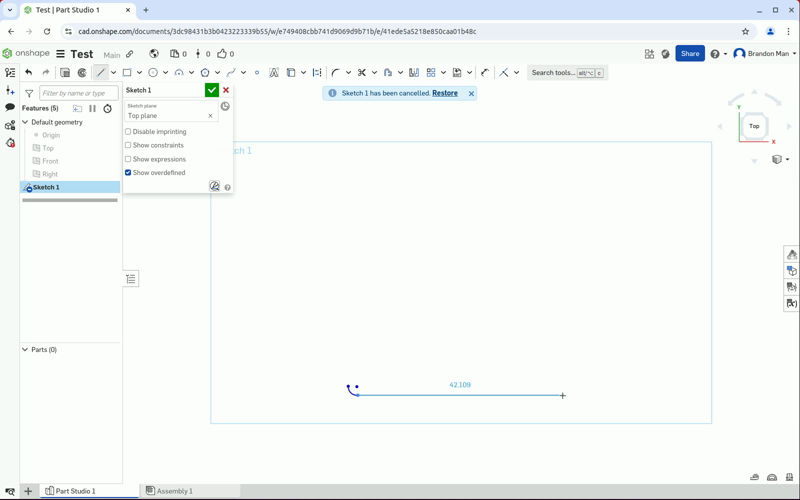
key(esc)
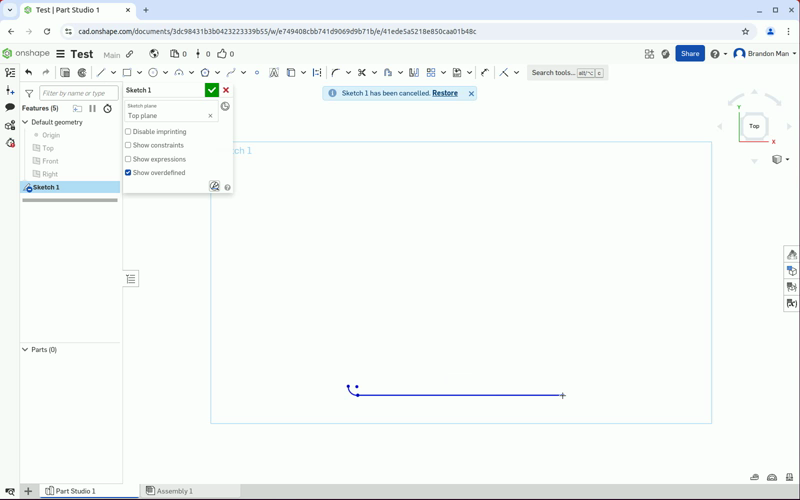
key(a)
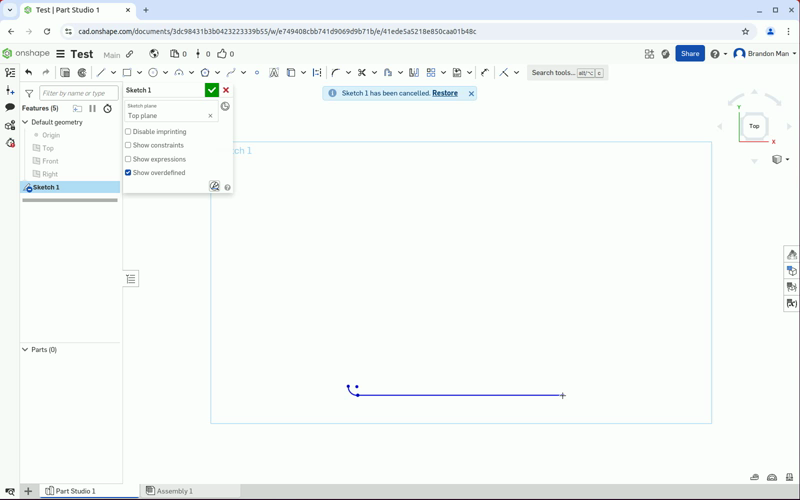
mouse_move(562, 395)
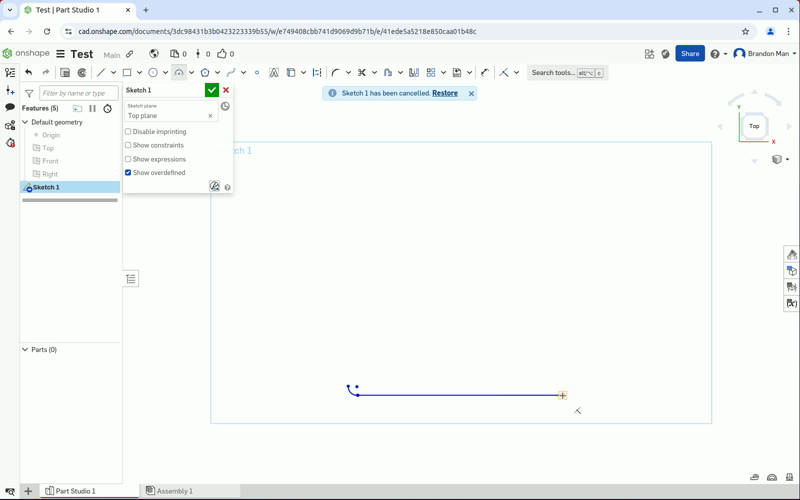
click(562, 395)
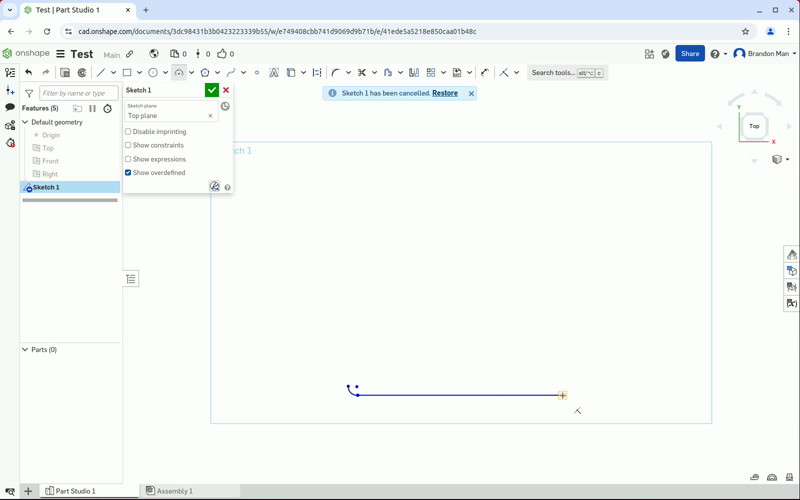
key_down(shift)
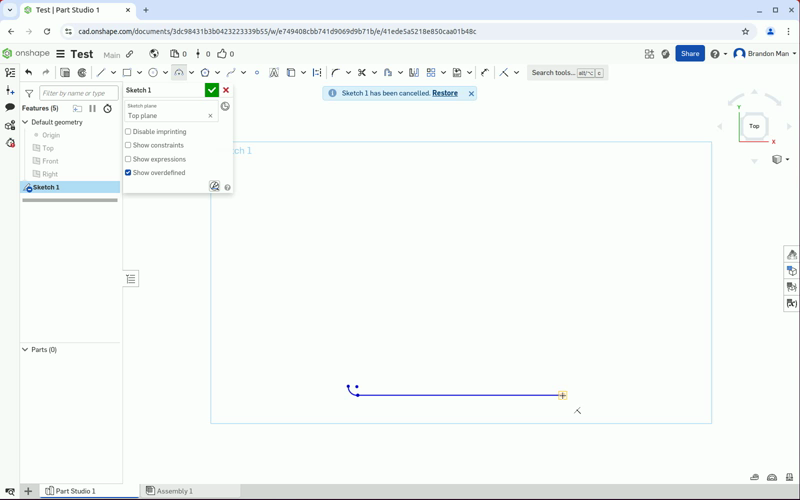
mouse_move(572, 386)
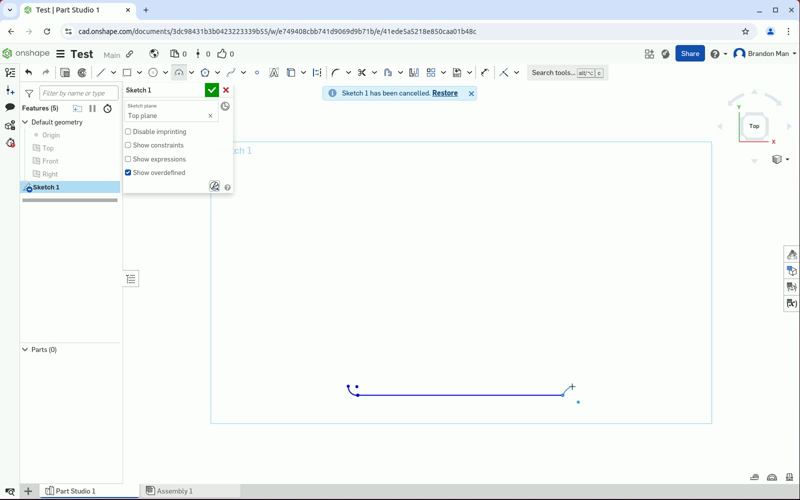
click(572, 386)
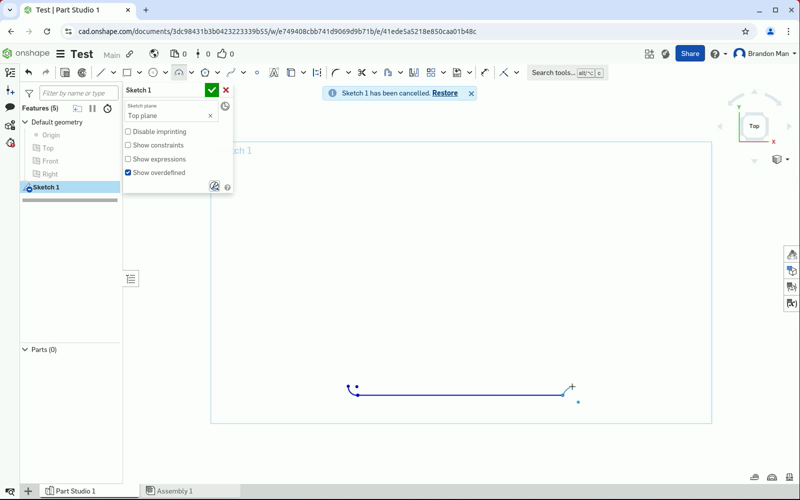
mouse_move(569, 392)
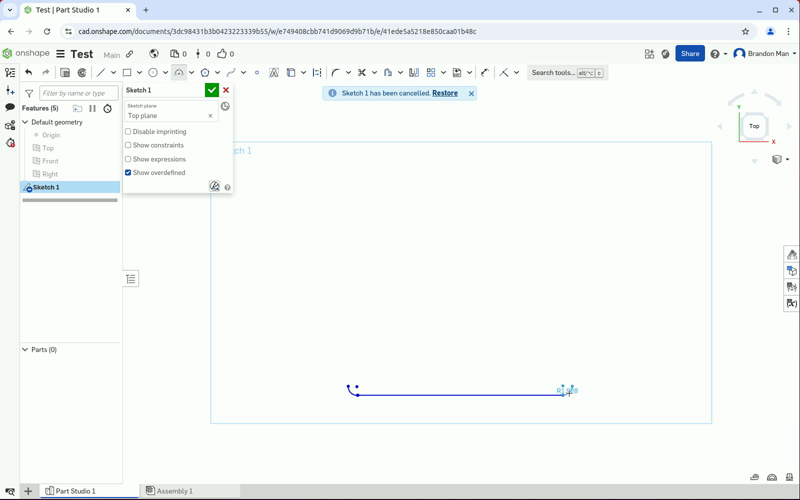
click(569, 392)
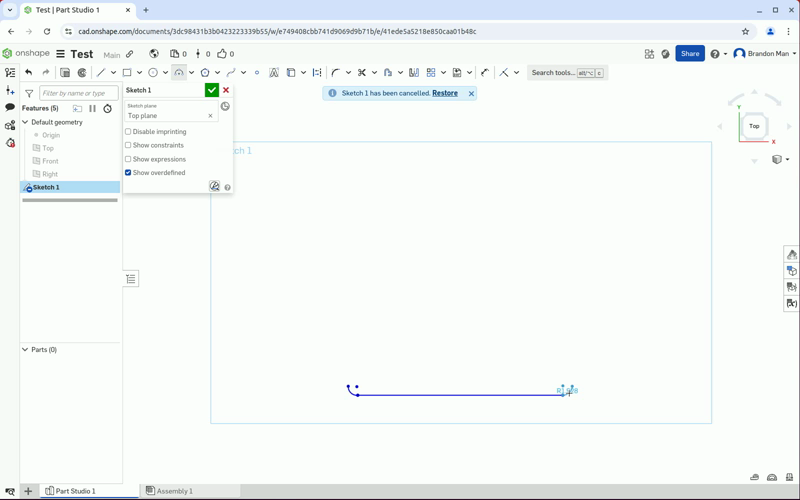
key_up(shift)
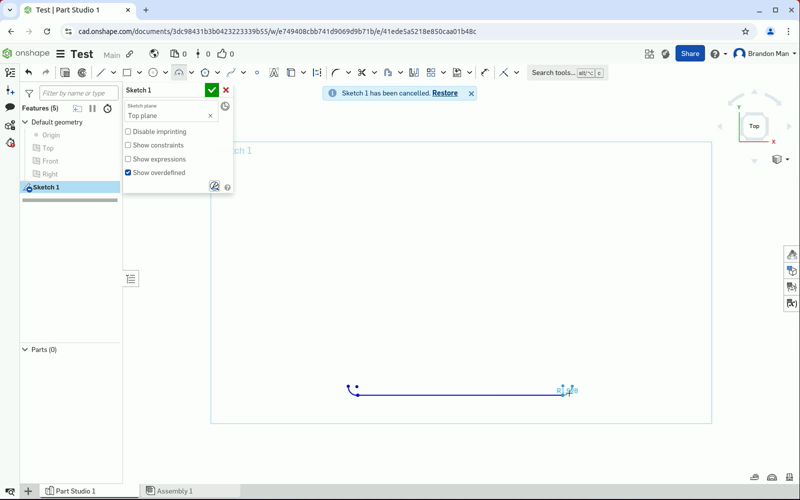
key(esc)
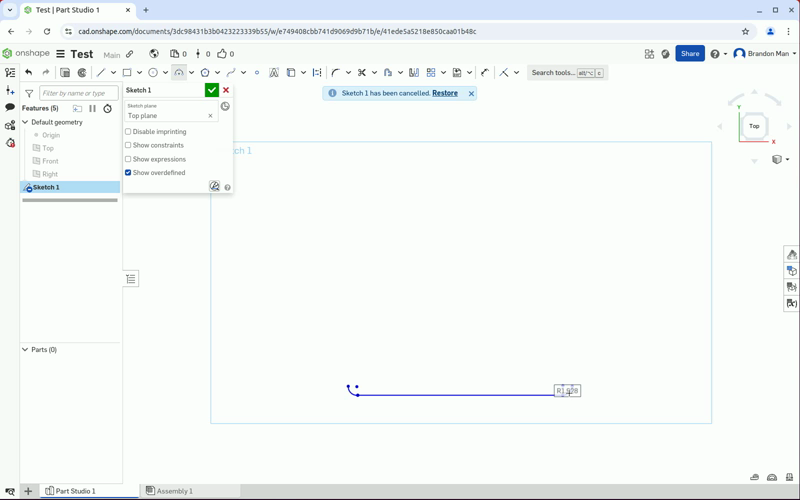
key(l)
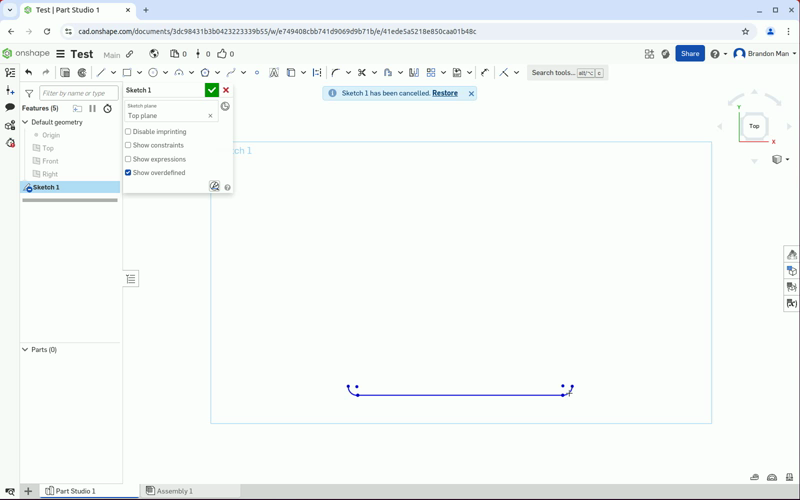
mouse_move(572, 386)
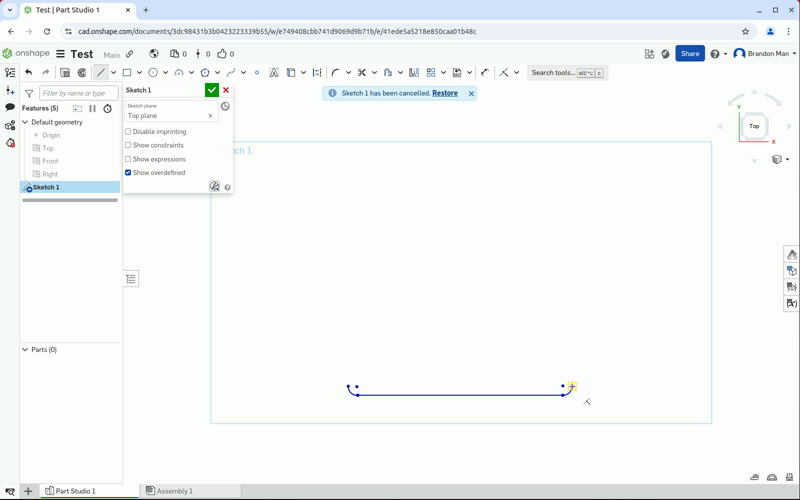
click(572, 386)
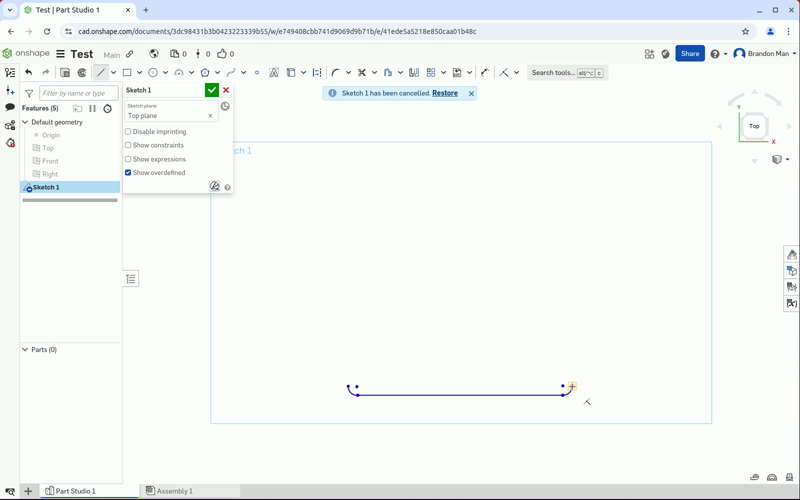
key_down(shift)
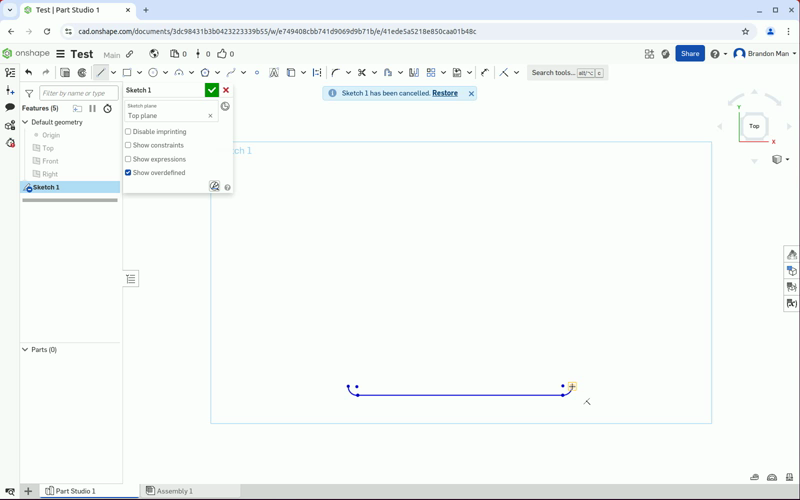
mouse_move(572, 181)
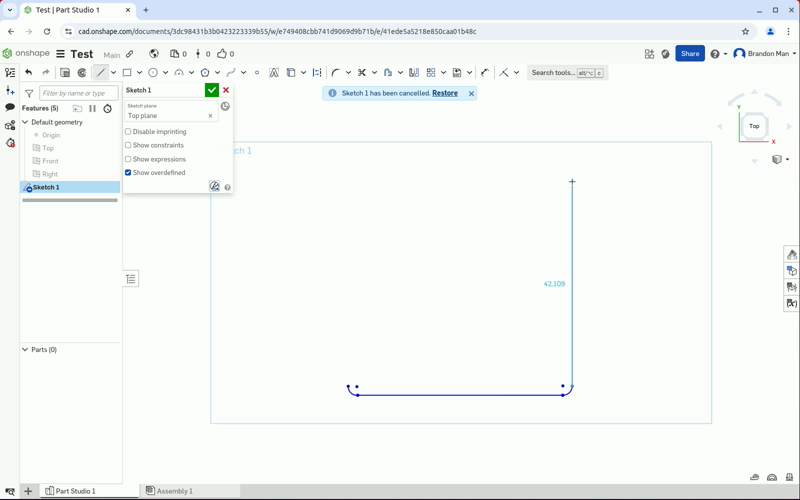
click(572, 181)
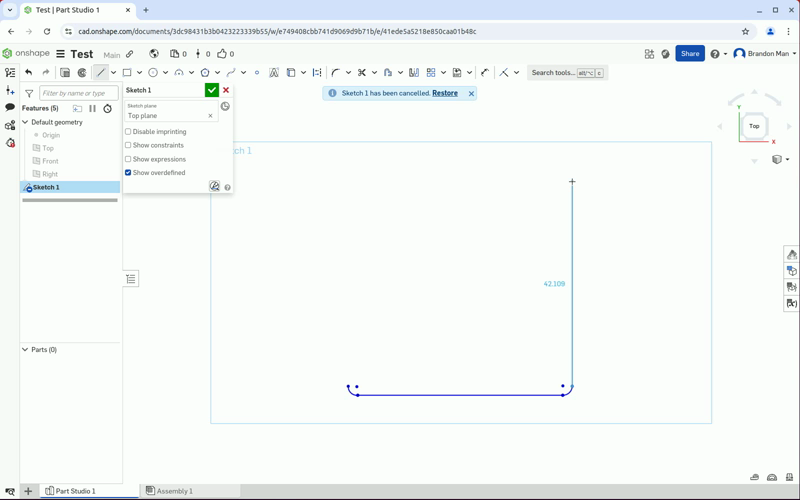
key_up(shift)
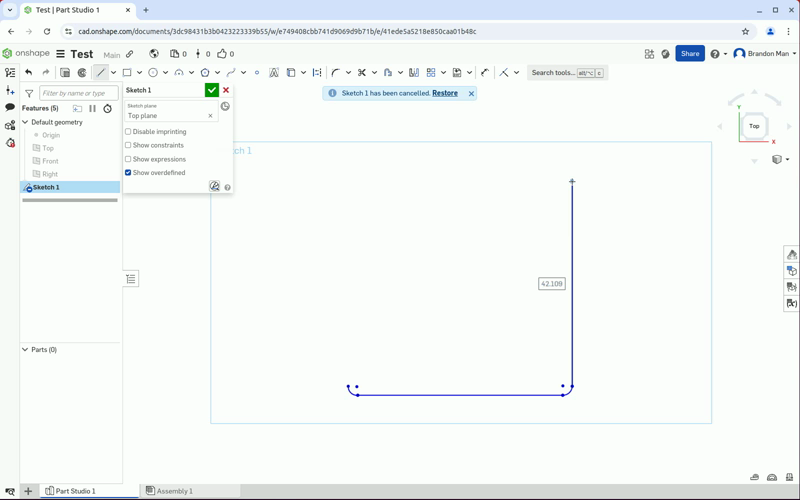
key(esc)
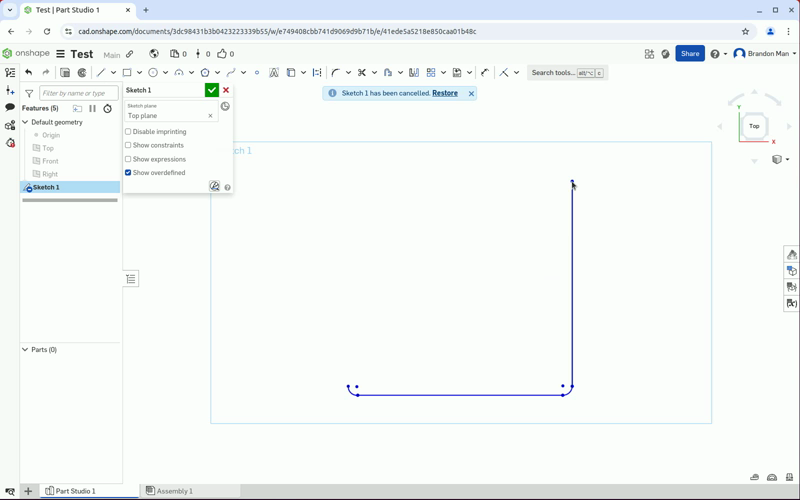
key(a)
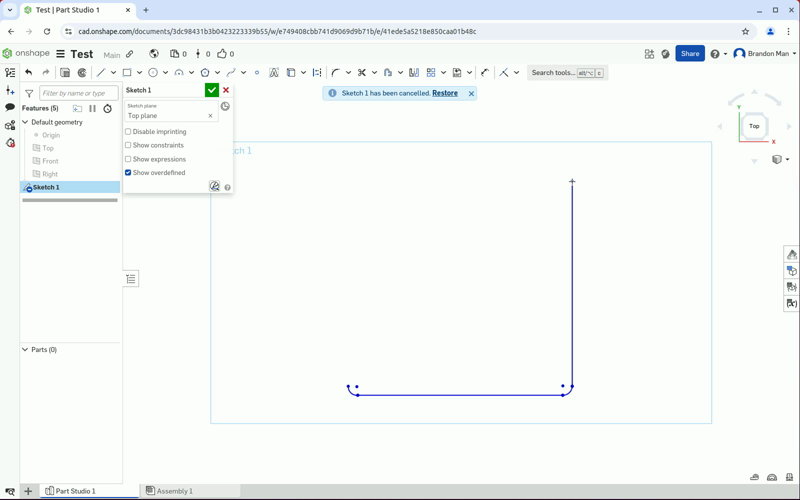
mouse_move(572, 181)
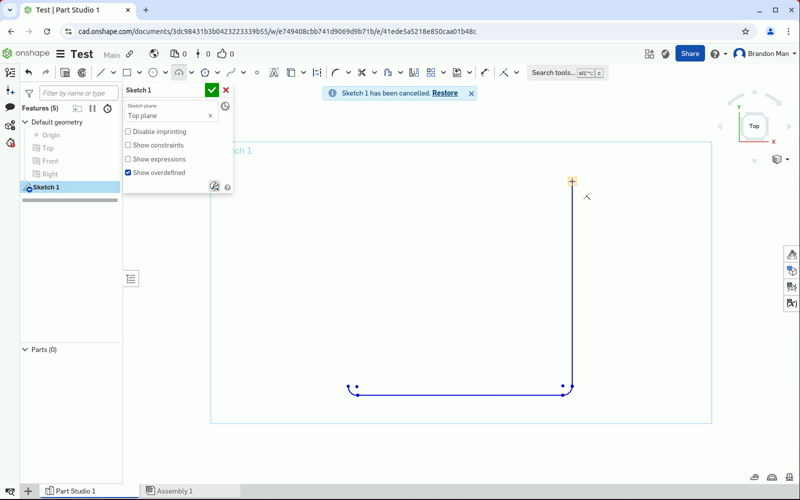
click(572, 181)
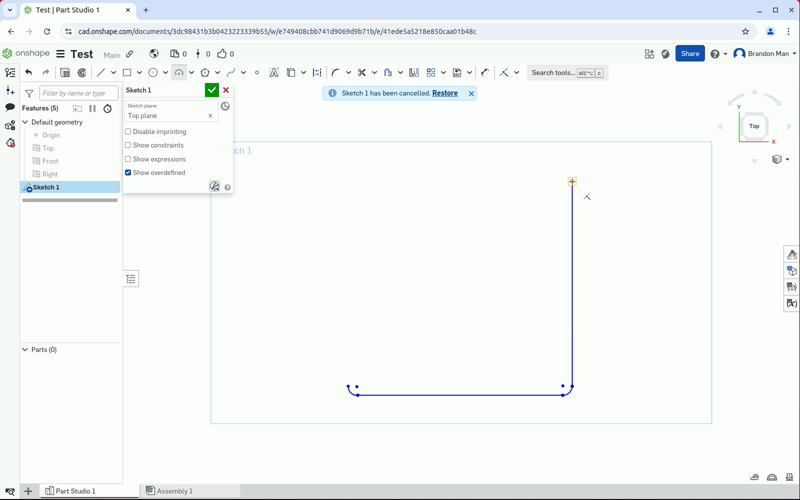
key_down(shift)
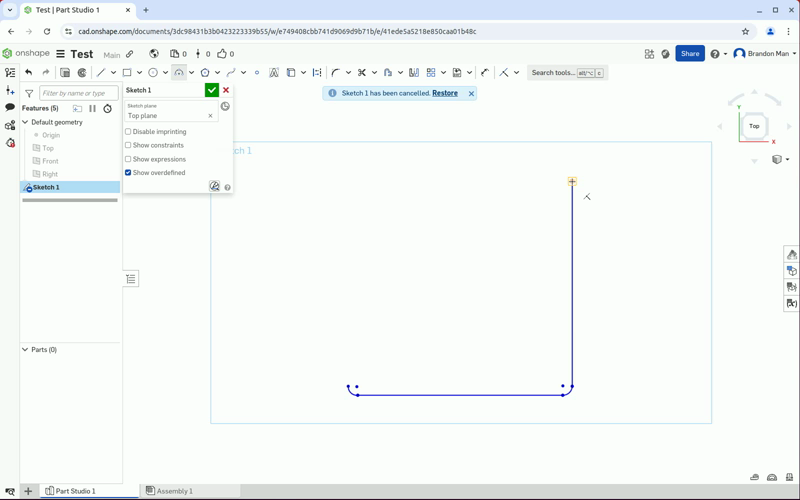
mouse_move(562, 171)
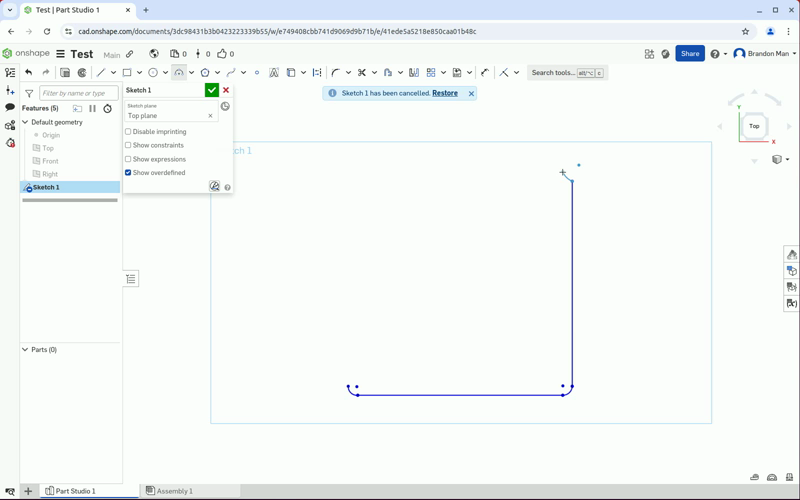
click(562, 171)
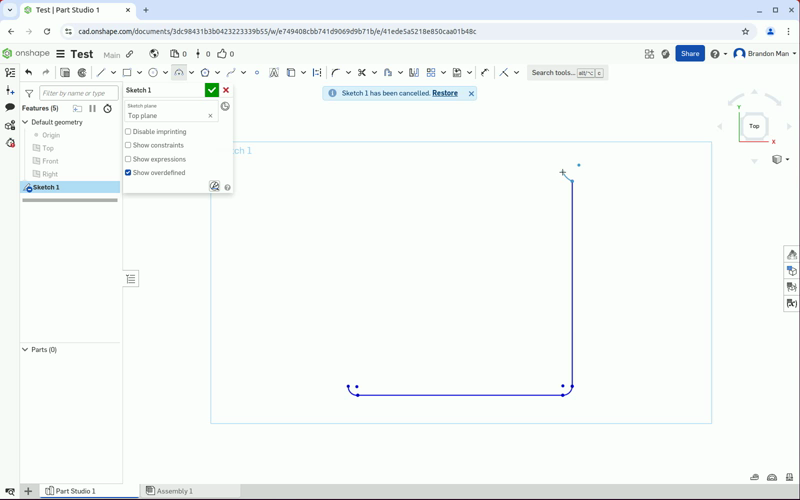
mouse_move(569, 174)
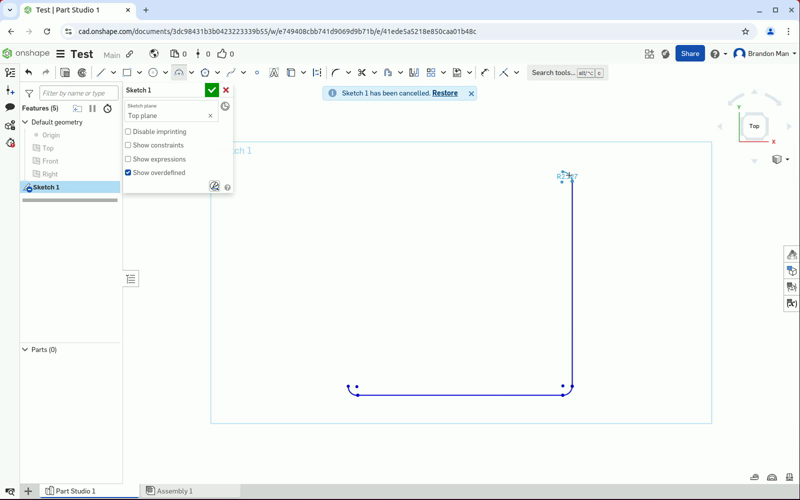
click(569, 174)
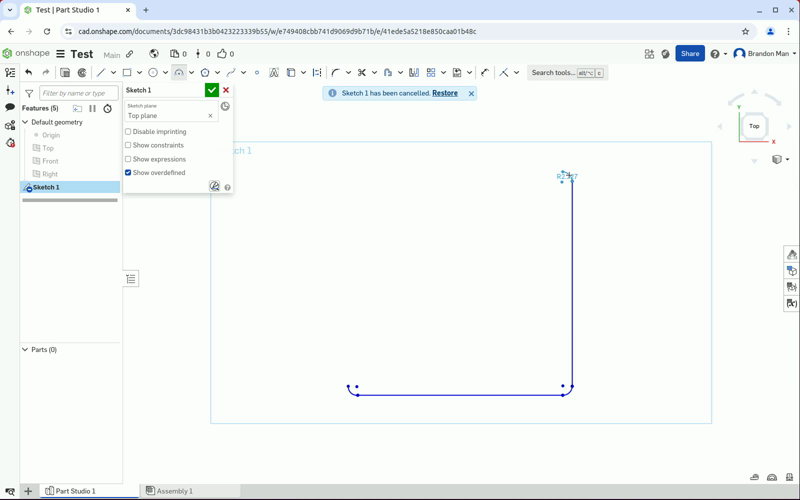
key_up(shift)
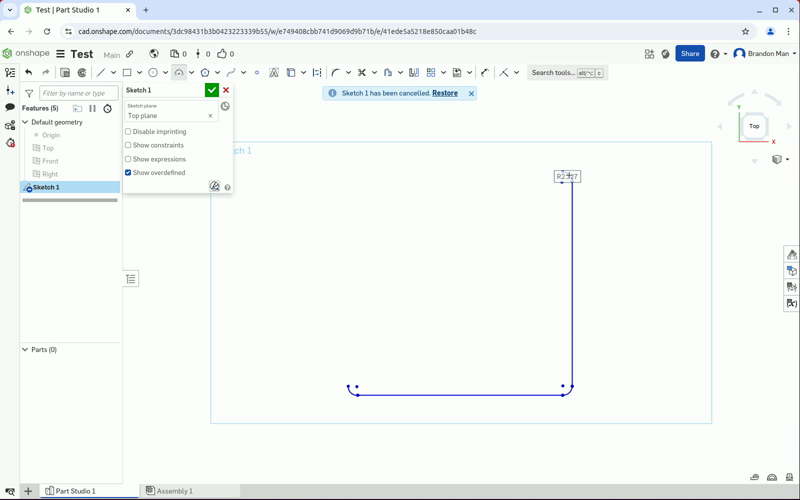
key(esc)
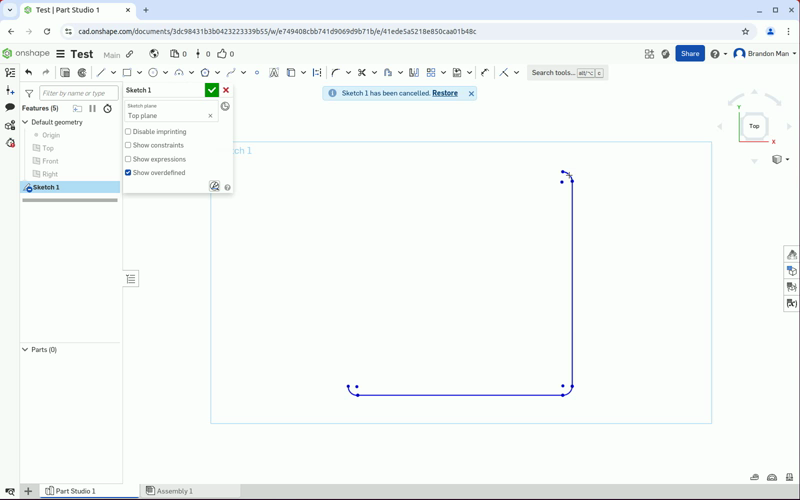
key(l)
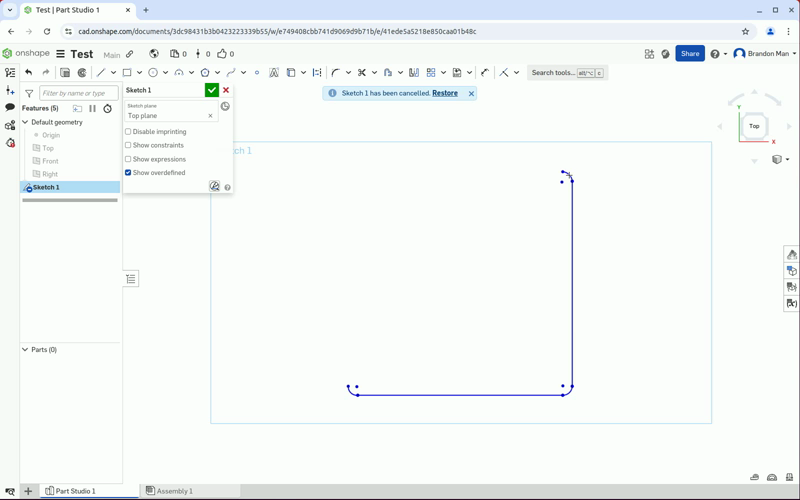
mouse_move(562, 171)
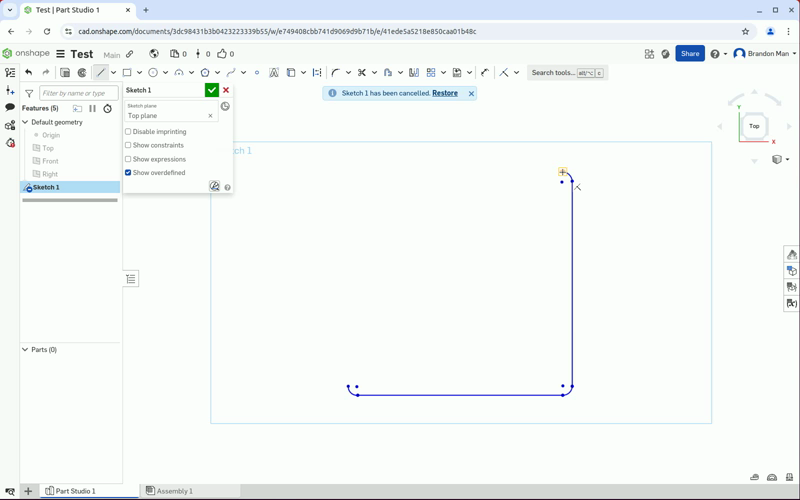
click(562, 171)
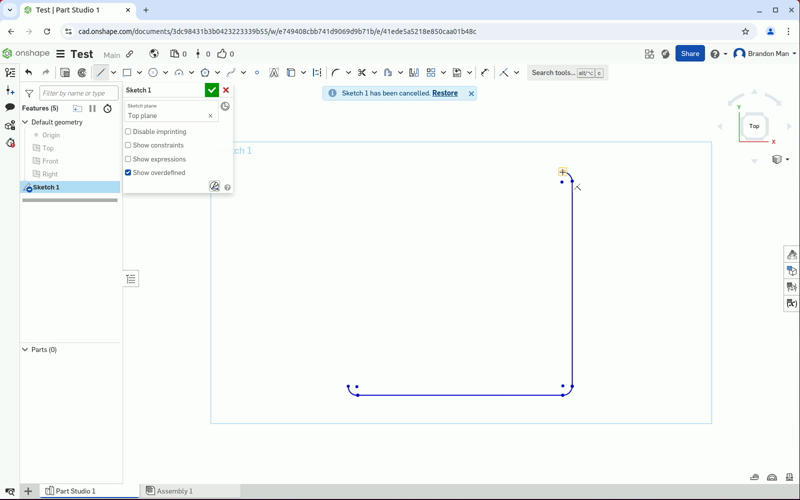
key_down(shift)
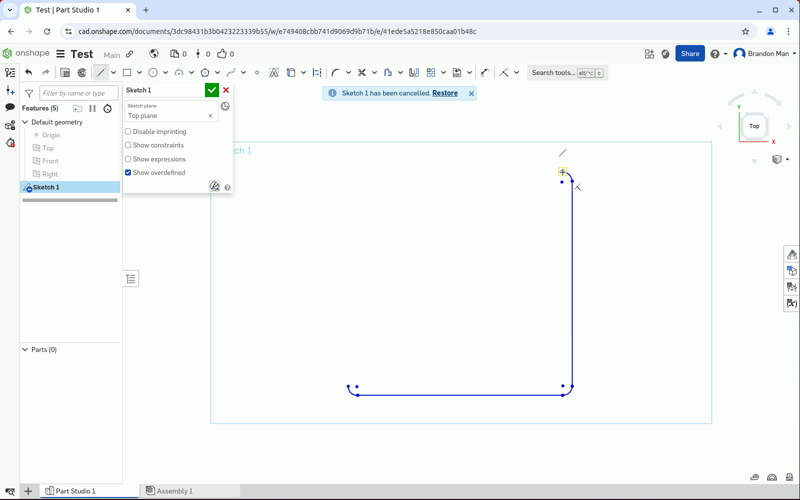
mouse_move(357, 171)
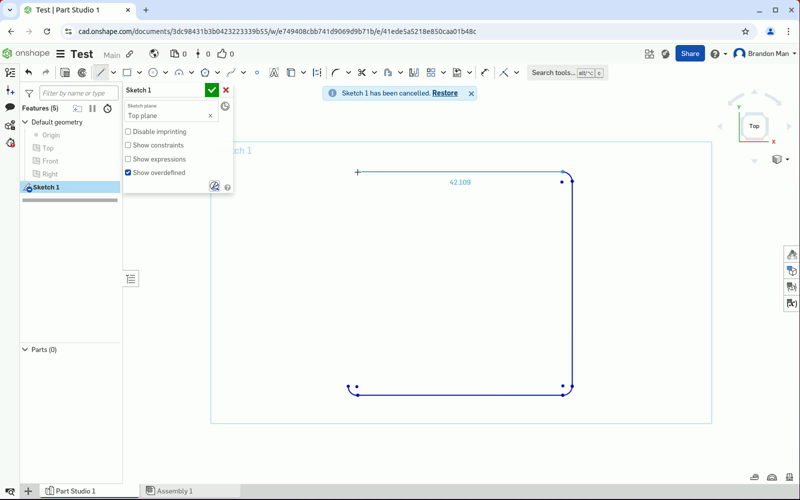
click(357, 171)
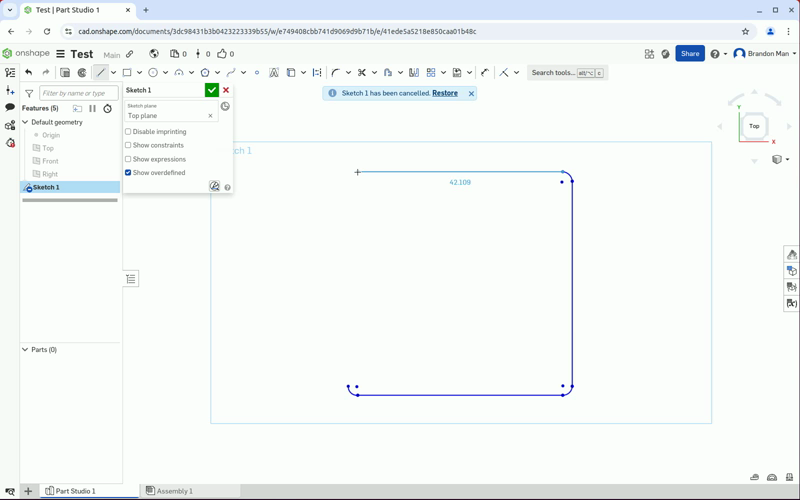
key_up(shift)
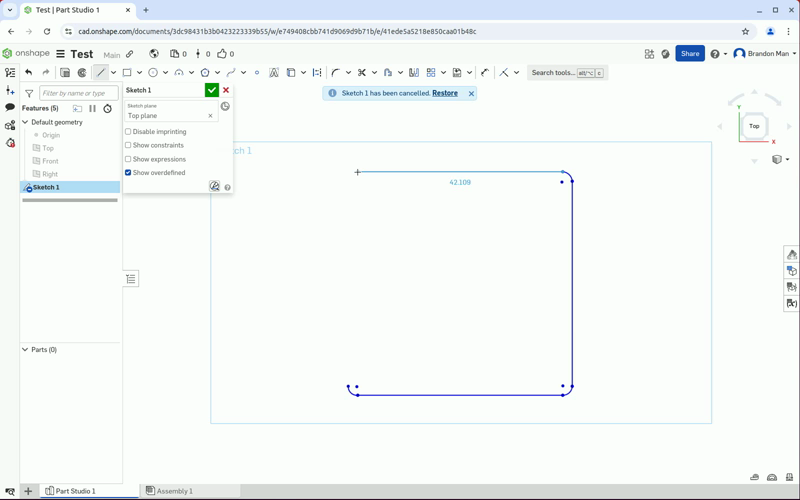
key(esc)
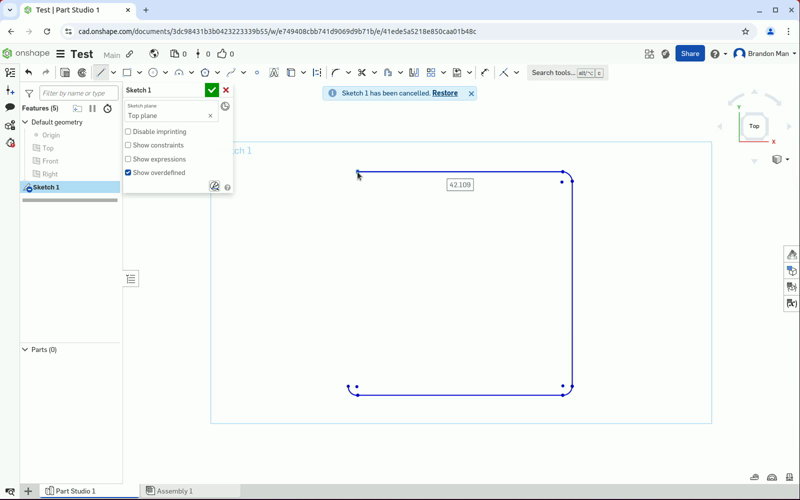
key(a)
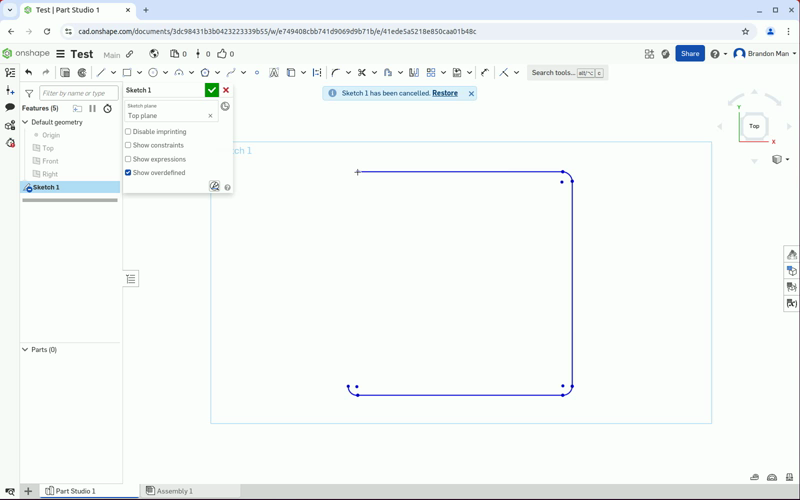
mouse_move(357, 171)
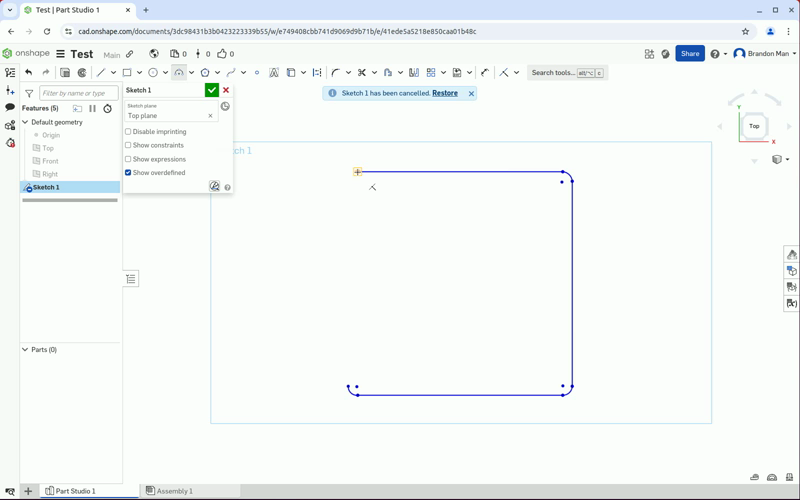
click(357, 171)
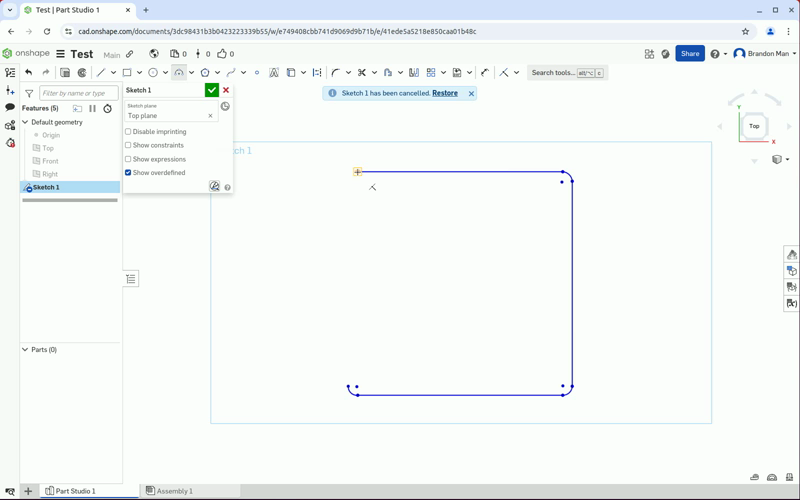
key_down(shift)
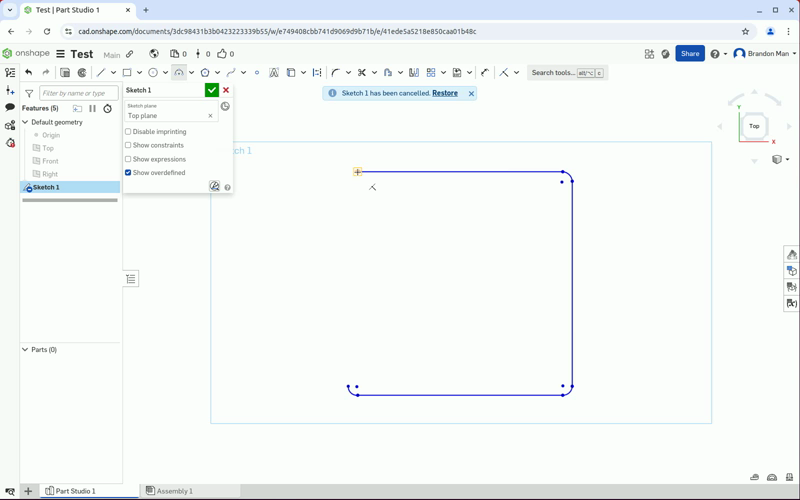
mouse_move(348, 181)
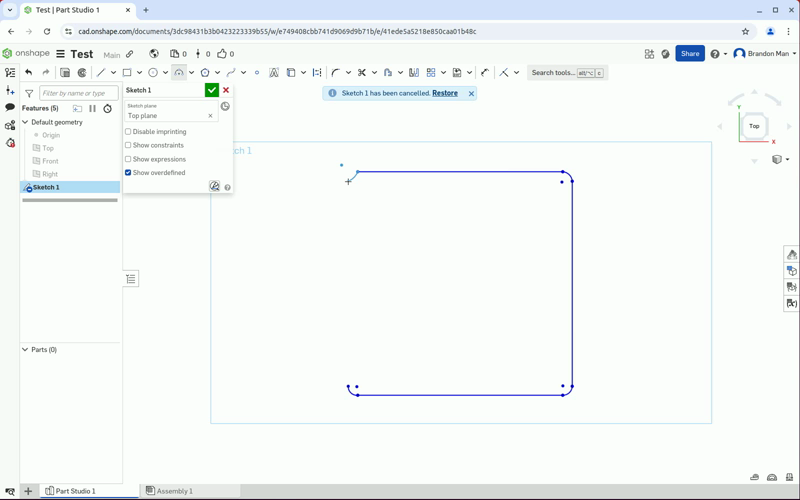
click(348, 181)
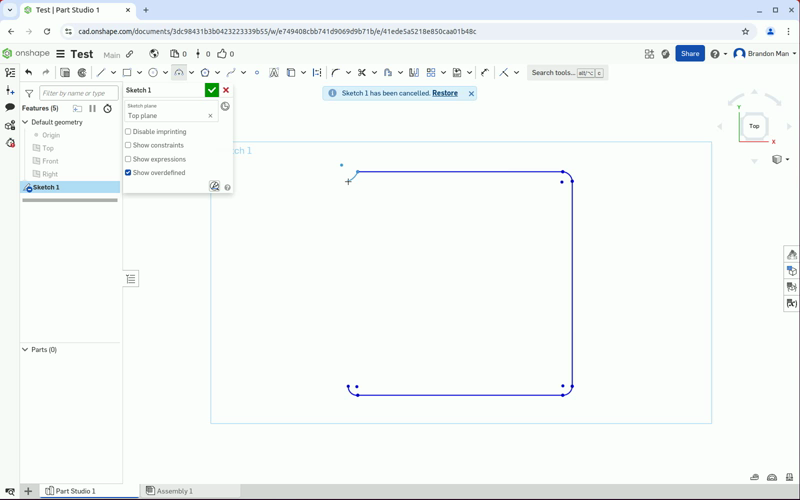
mouse_move(350, 174)
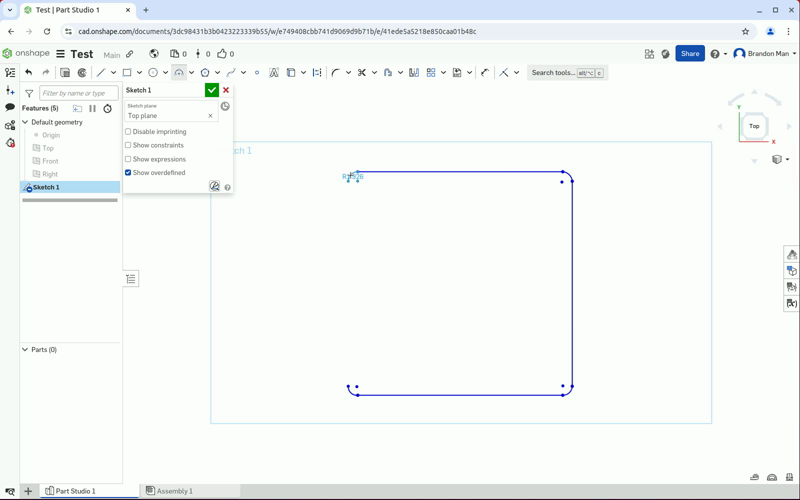
click(350, 174)
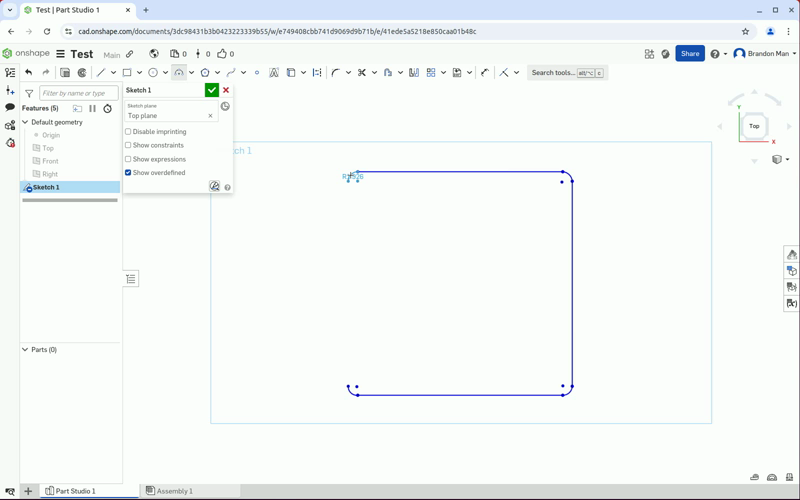
key_up(shift)
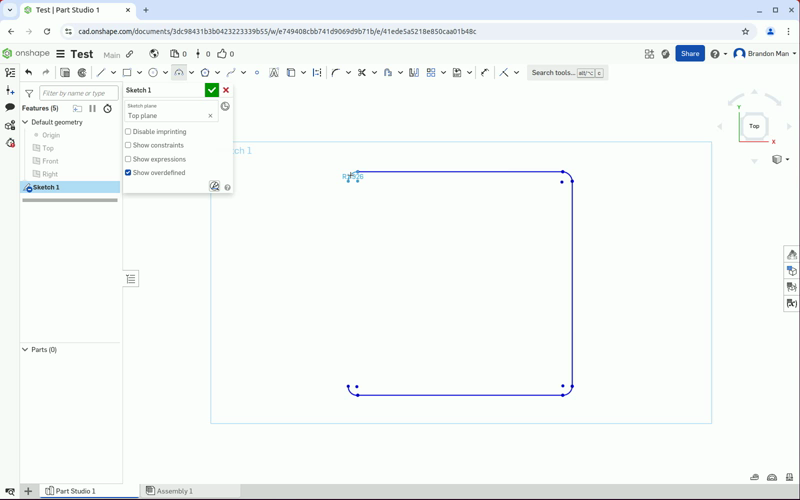
key(esc)
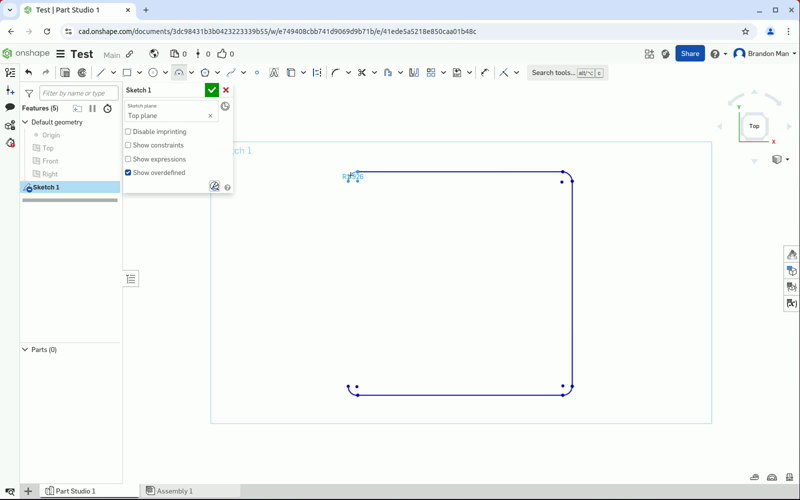
key(l)
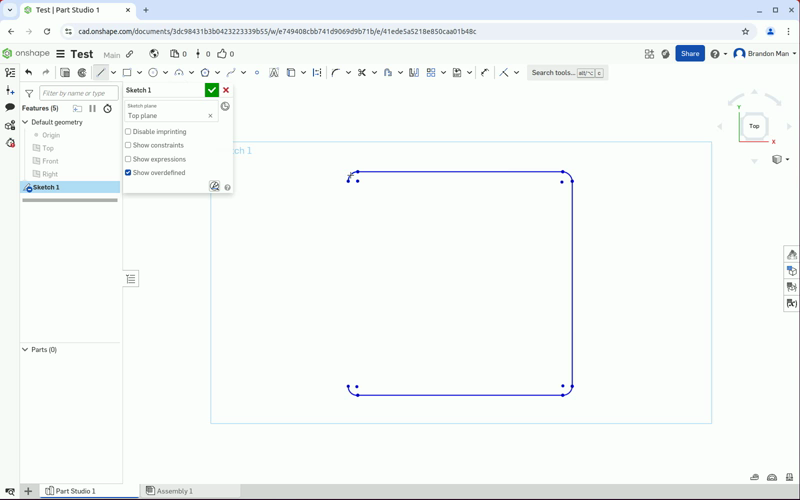
mouse_move(348, 181)
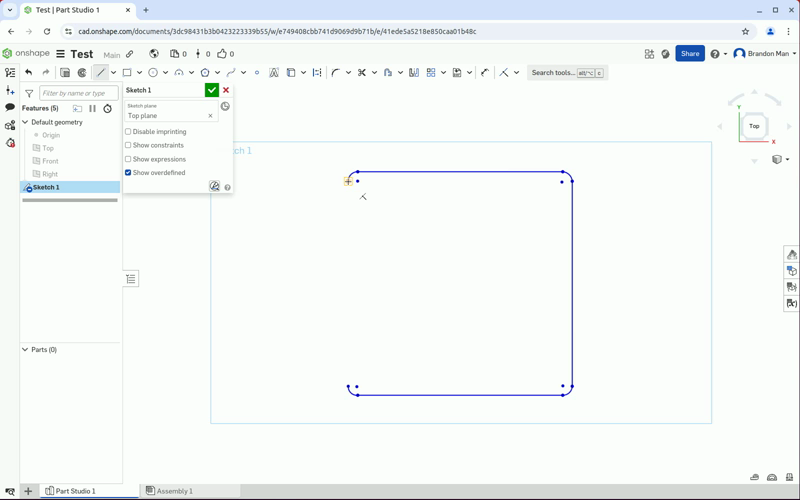
click(348, 181)
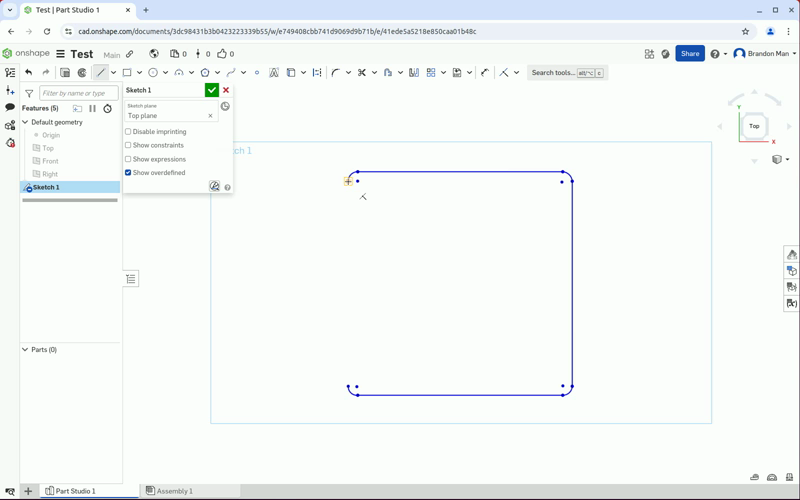
key_down(shift)
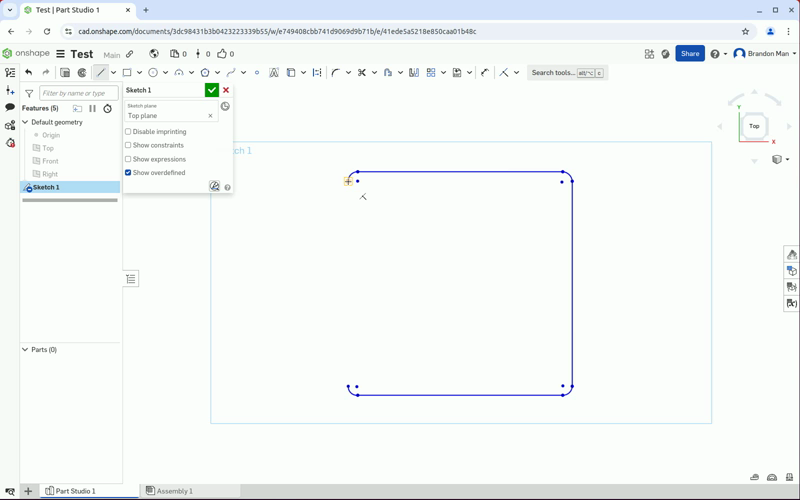
mouse_move(348, 386)
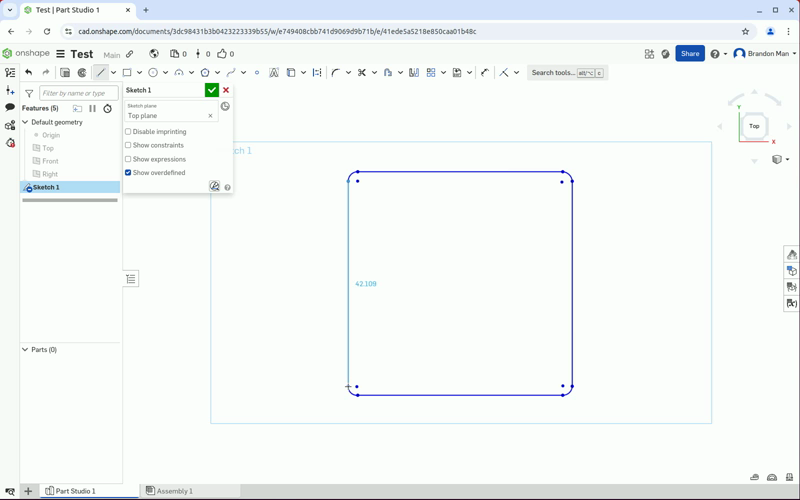
key_up(shift)
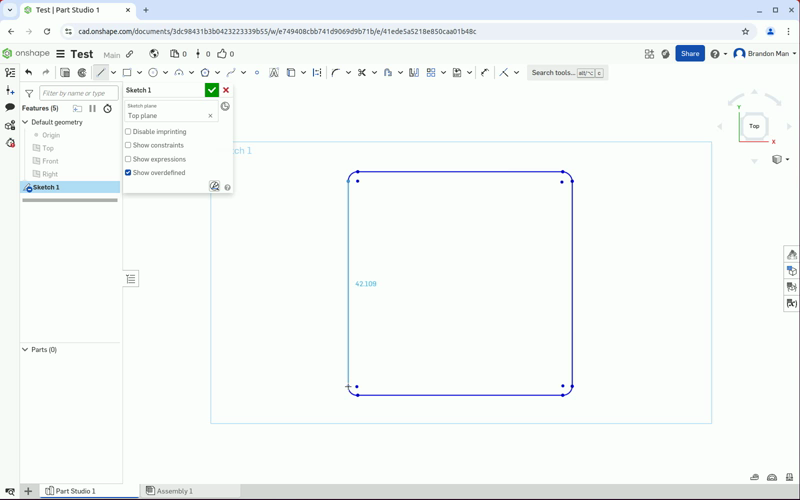
click(348, 386)
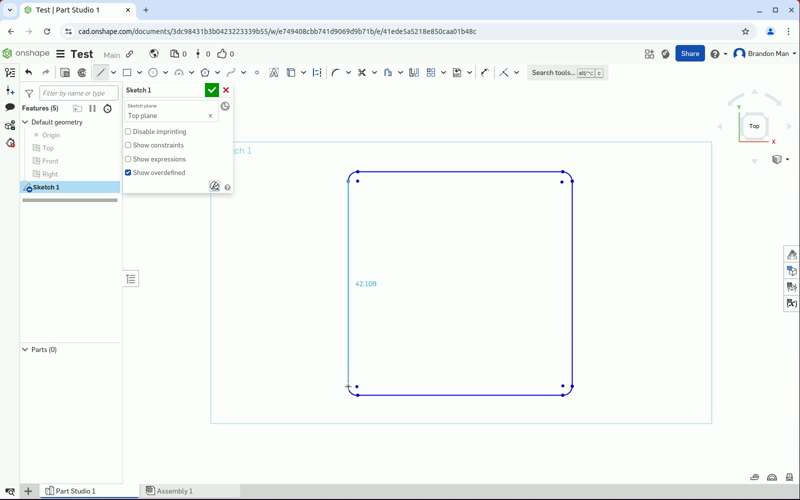
key(esc)
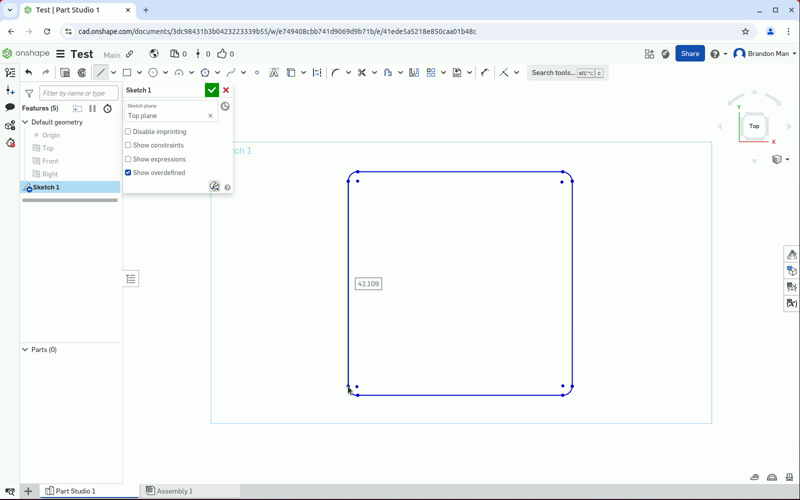
key(c)
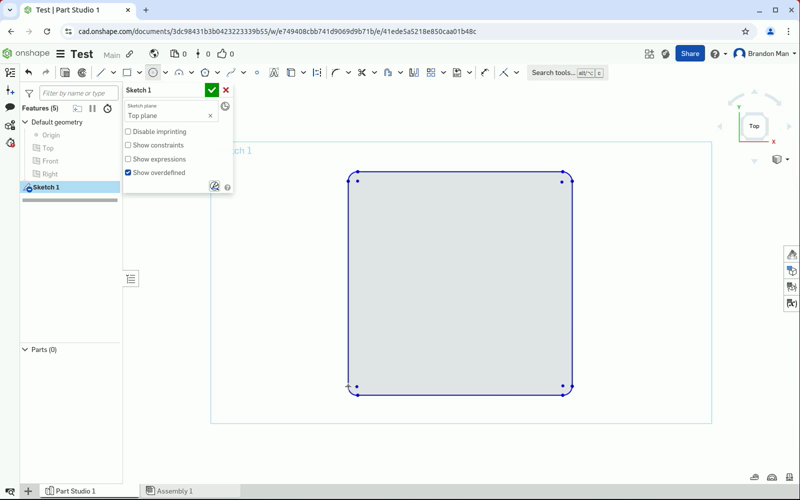
key_down(shift)
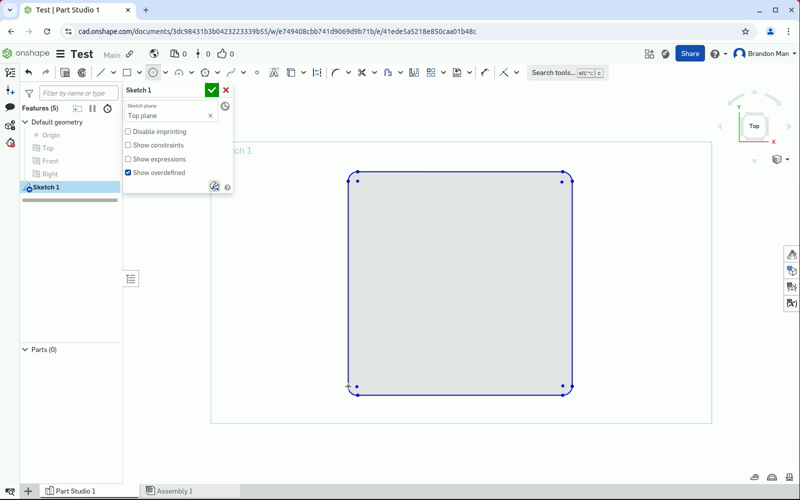
mouse_move(362, 381)
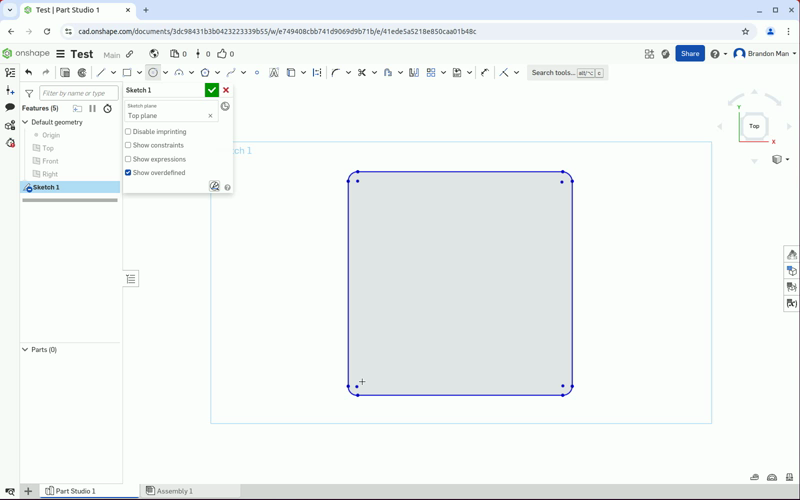
click(362, 381)
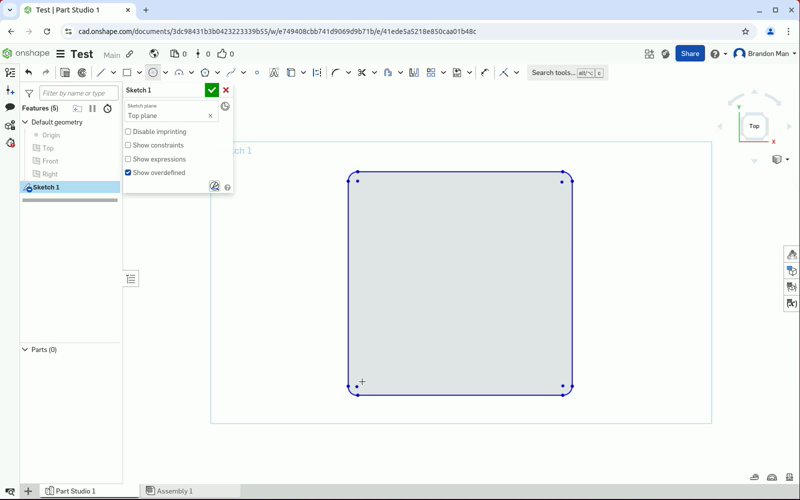
key_up(shift)
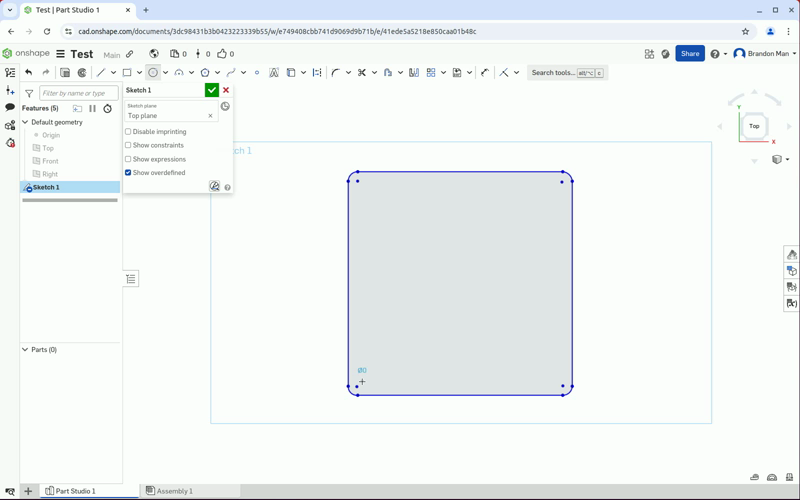
mouse_move(367, 381)
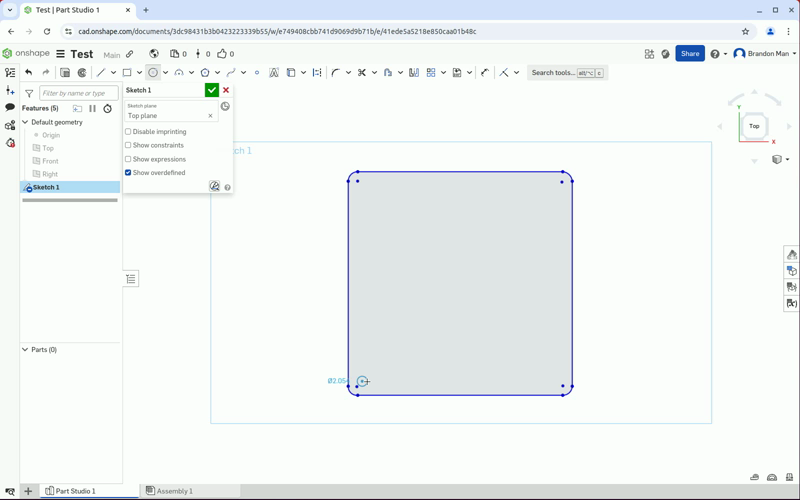
click(367, 381)
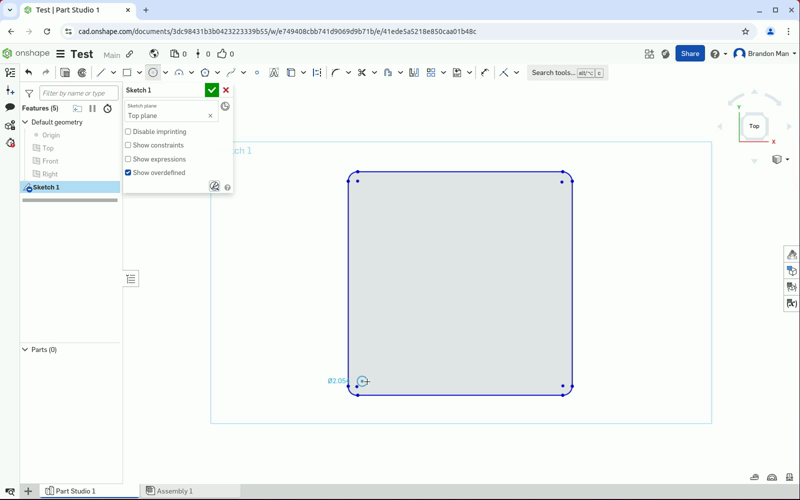
key(esc)
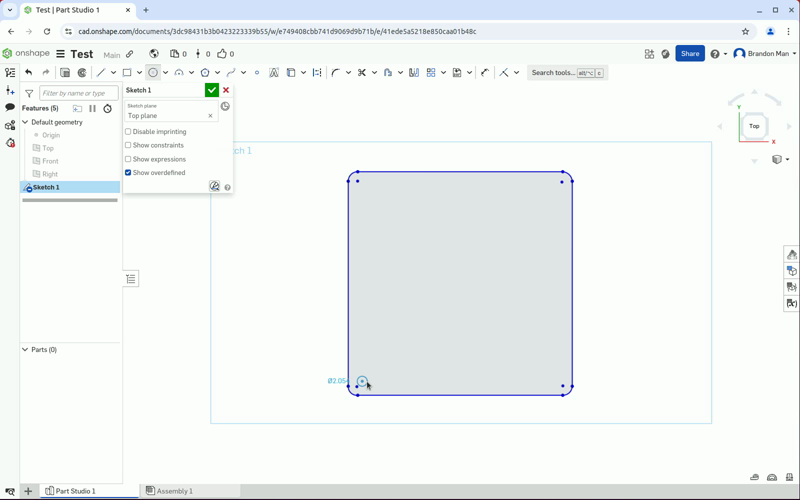
key(c)
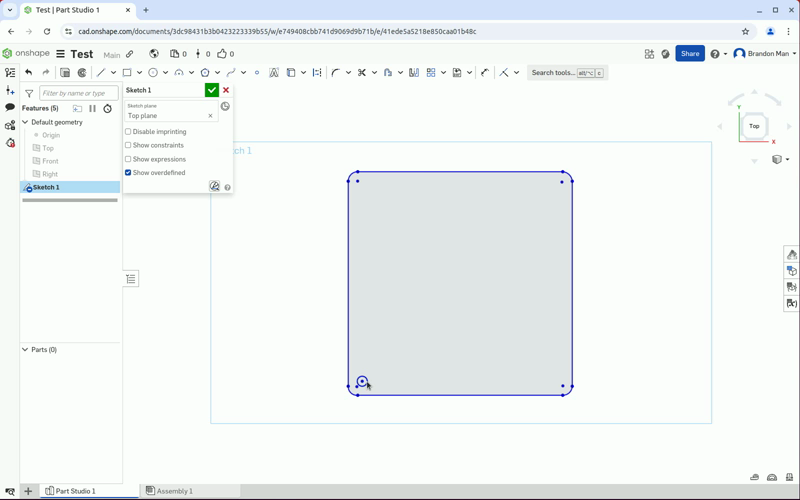
key_down(shift)
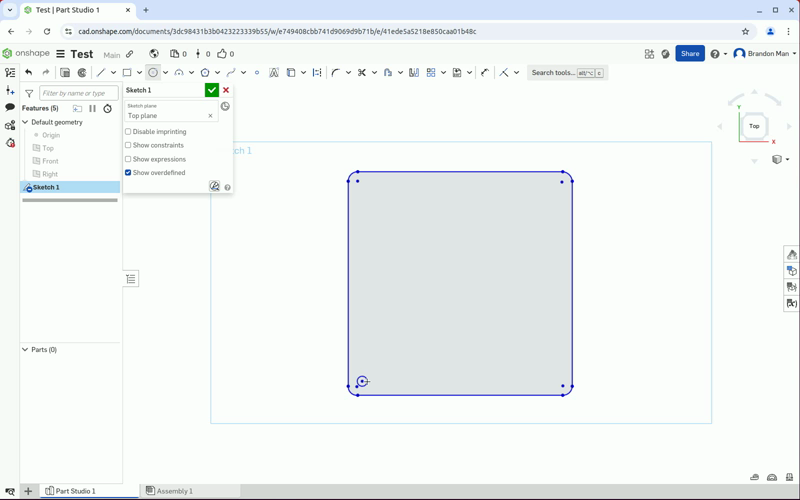
mouse_move(362, 188)
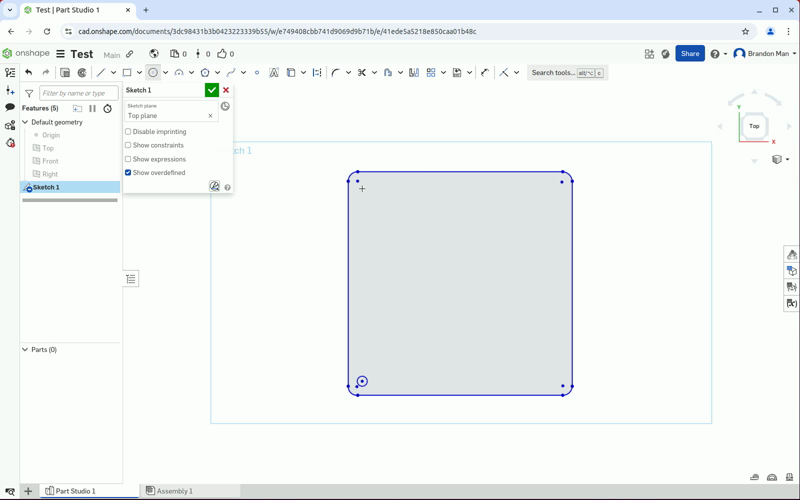
click(362, 188)
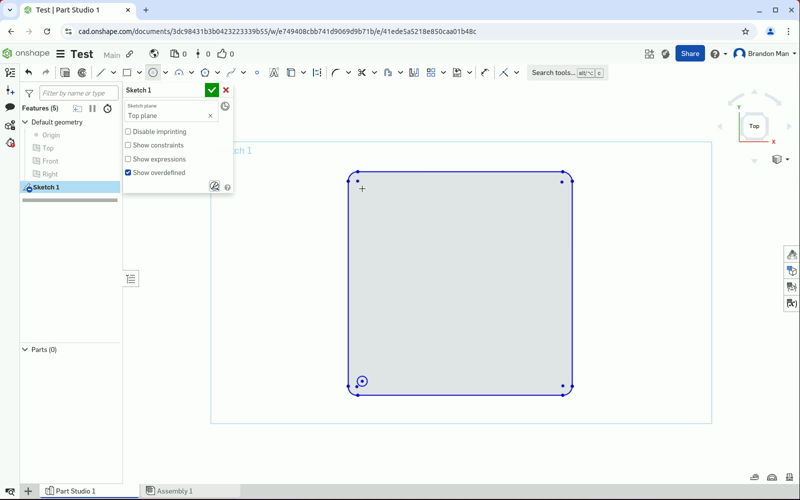
key_up(shift)
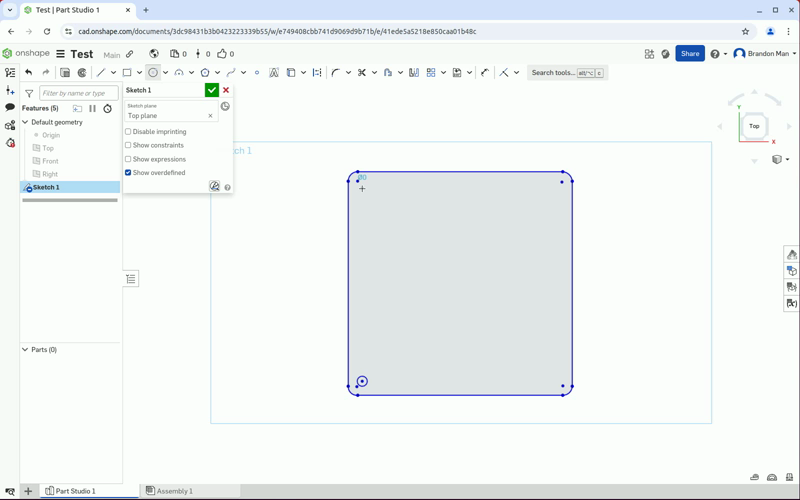
mouse_move(367, 188)
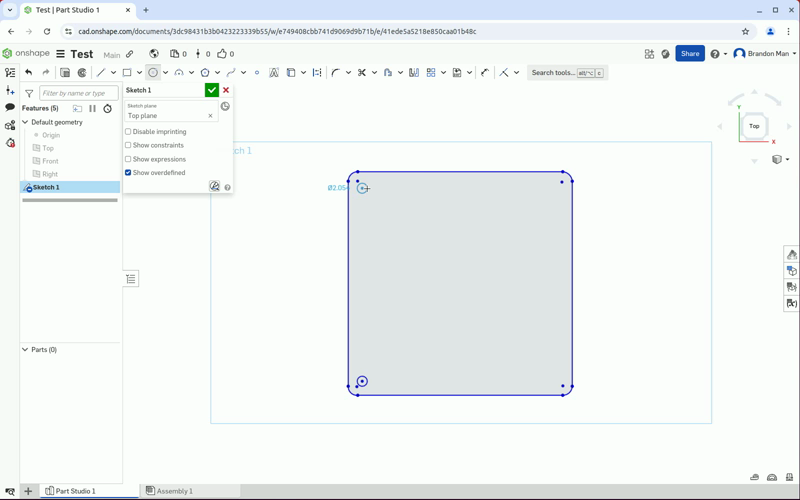
click(367, 188)
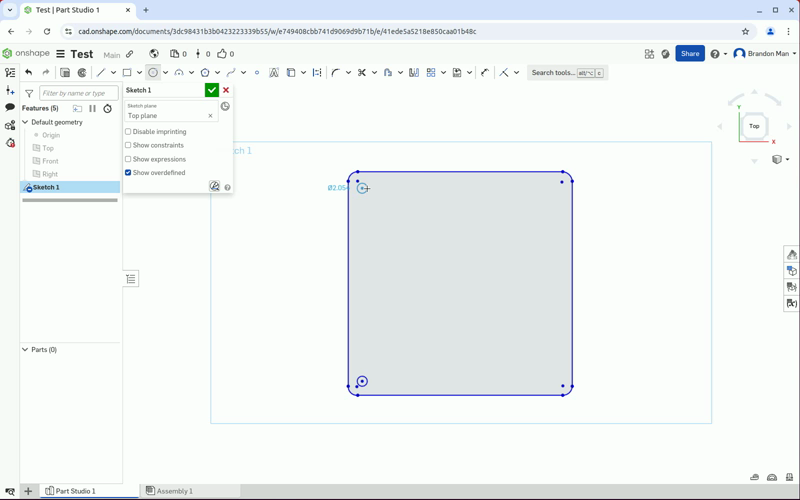
key(esc)
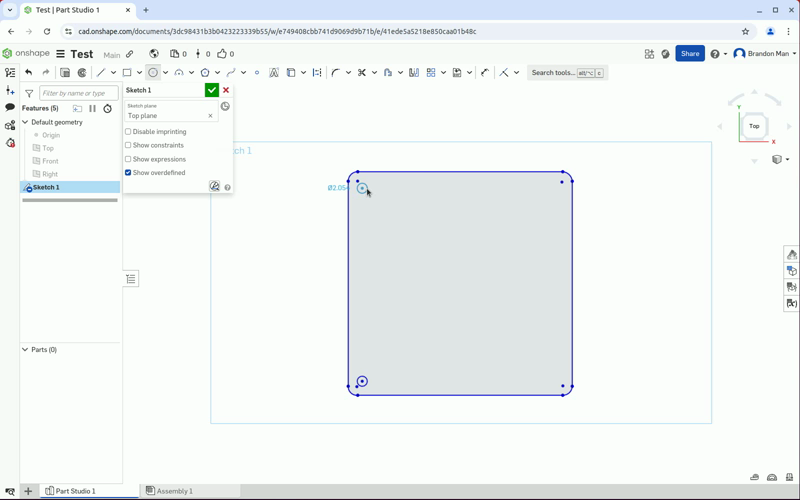
key(c)
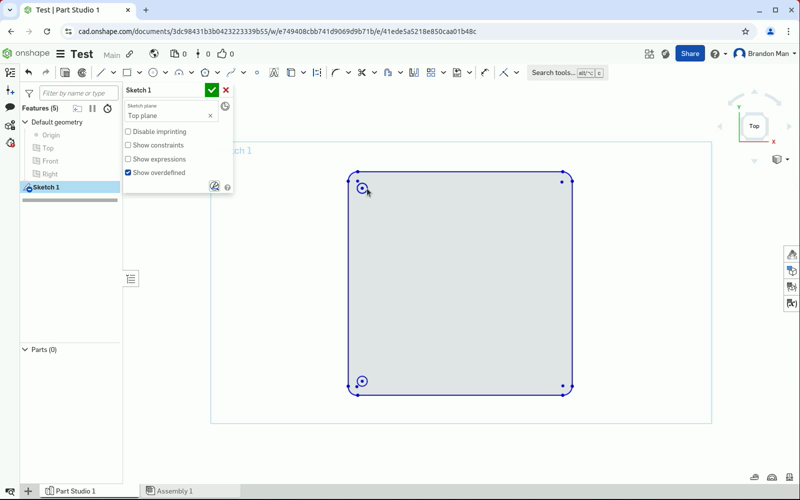
key_down(shift)
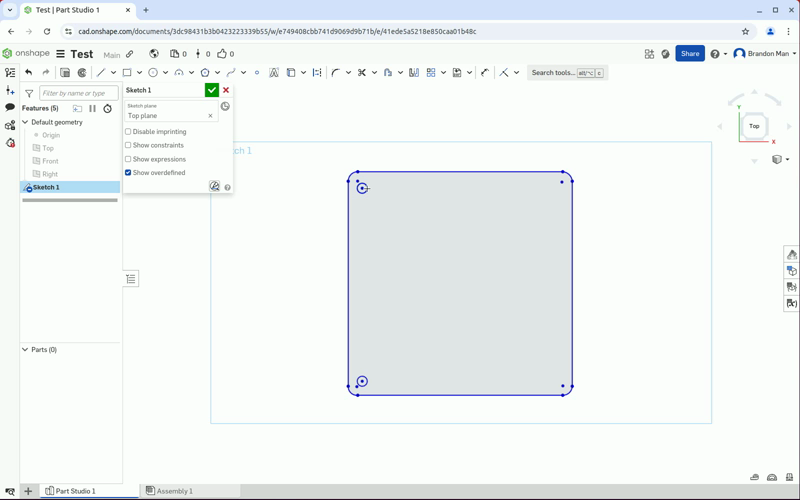
mouse_move(461, 282)
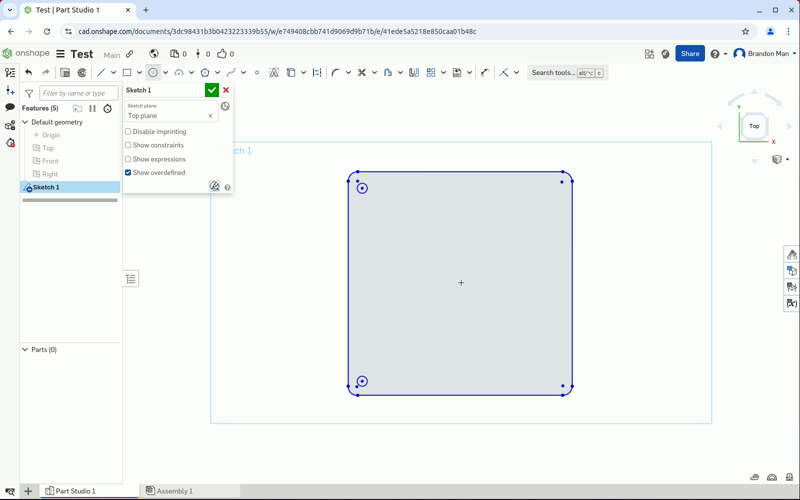
click(461, 282)
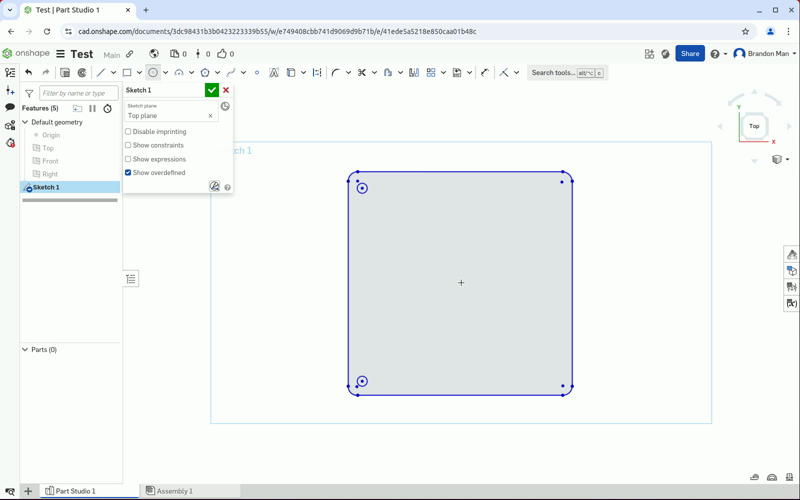
key_up(shift)
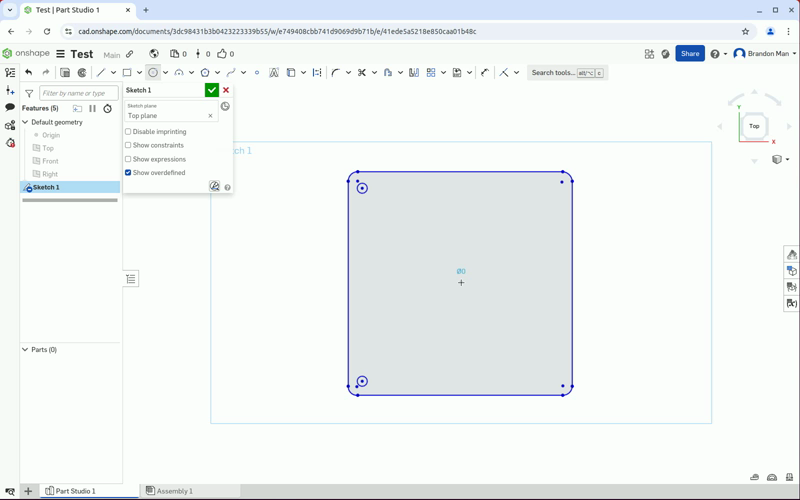
mouse_move(529, 282)
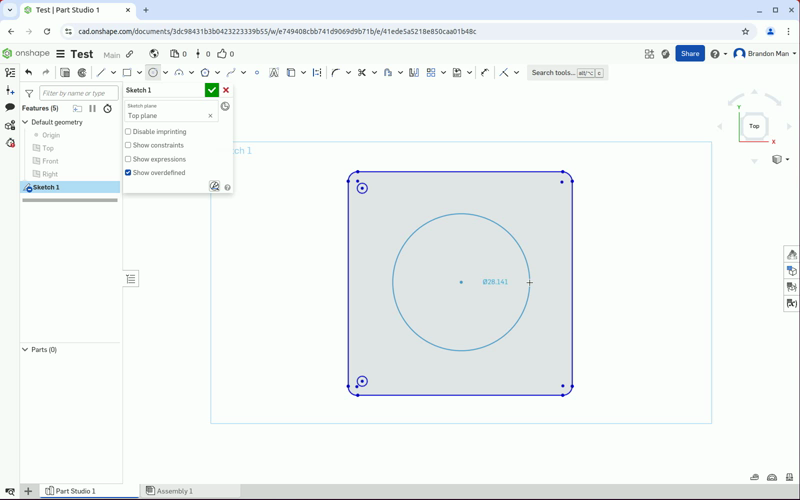
click(529, 282)
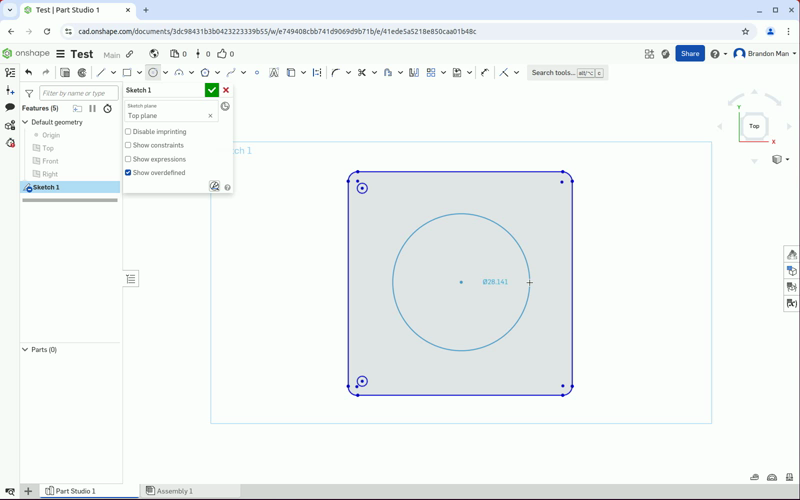
key(esc)
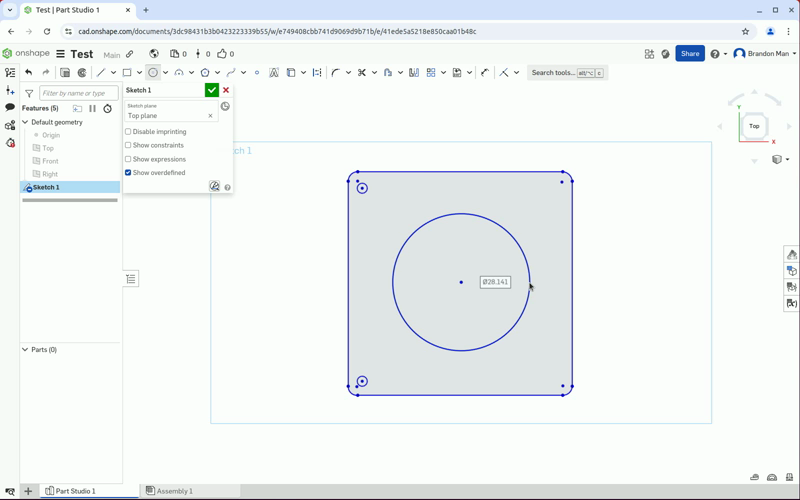
key(c)
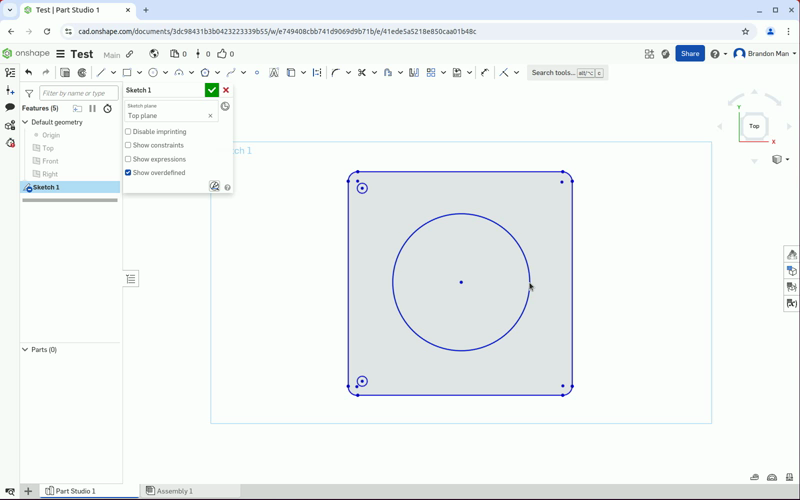
key_down(shift)
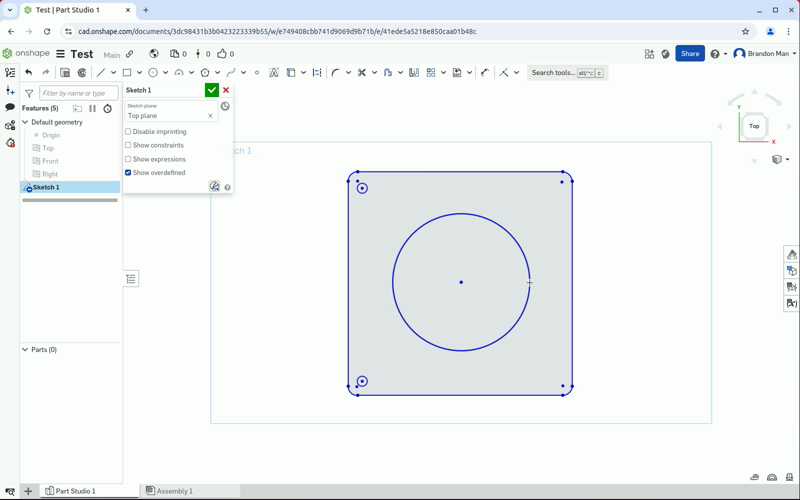
mouse_move(555, 381)
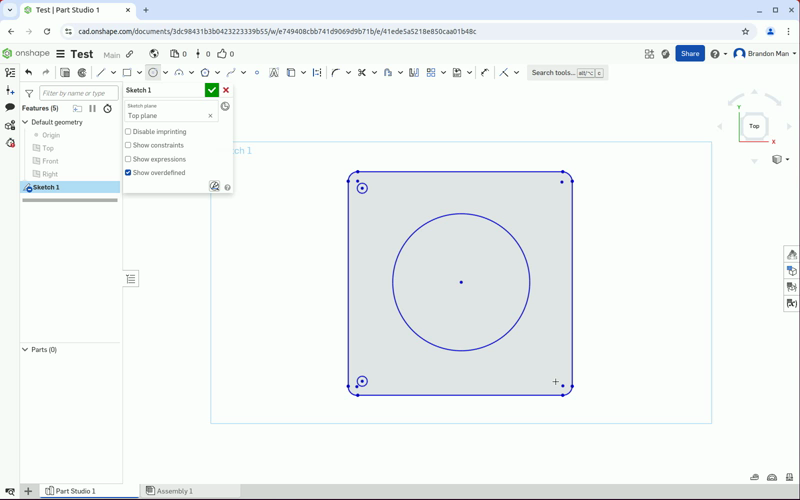
click(555, 381)
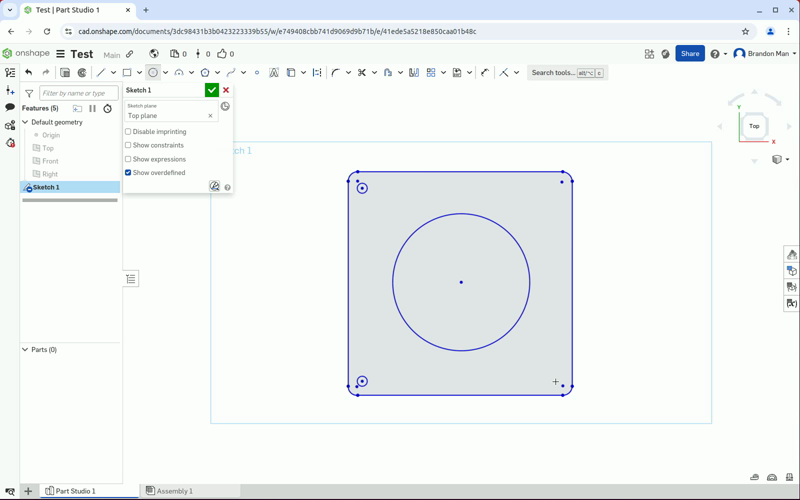
key_up(shift)
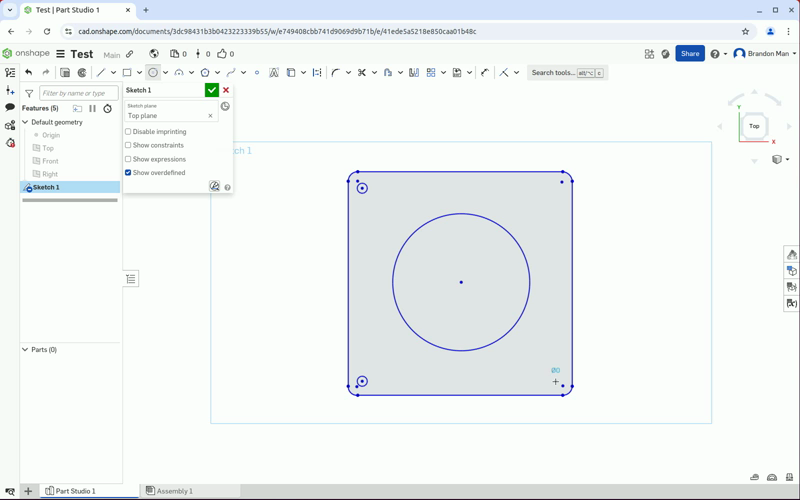
mouse_move(560, 381)
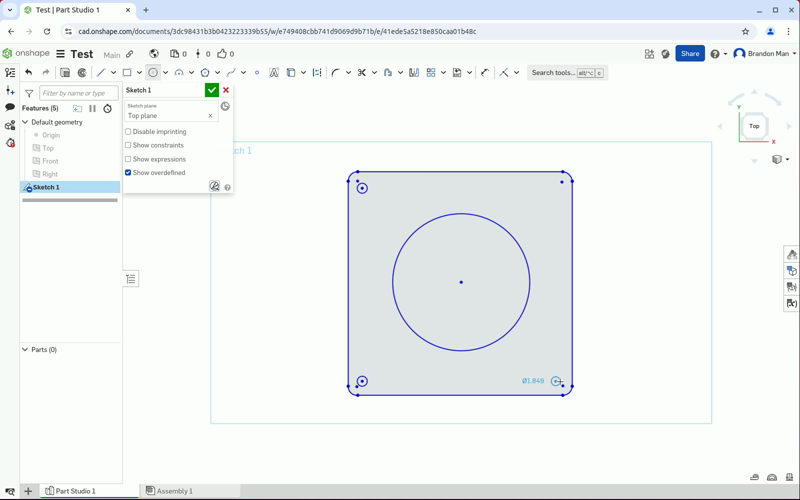
click(560, 381)
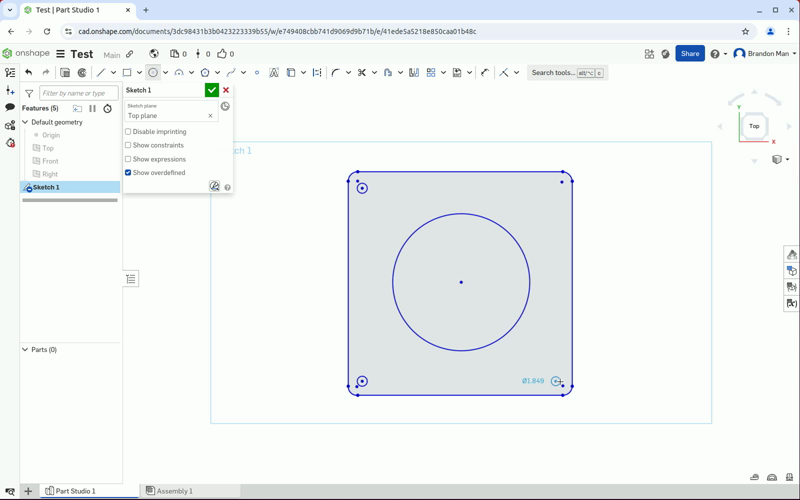
key(esc)
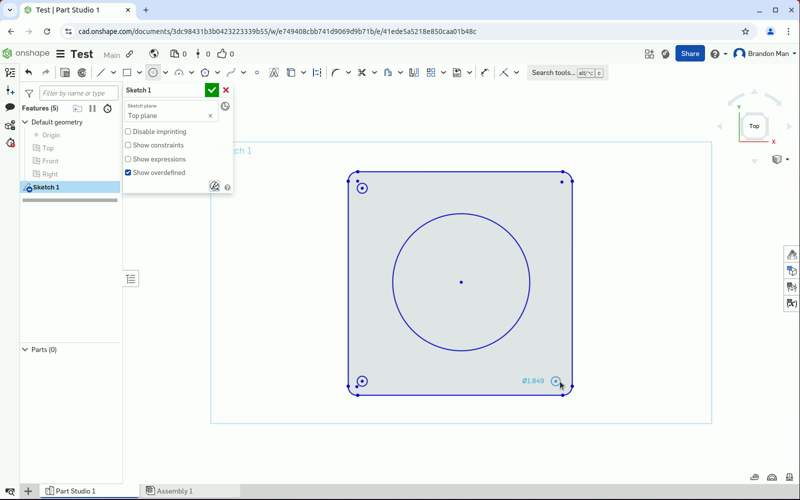
key(c)
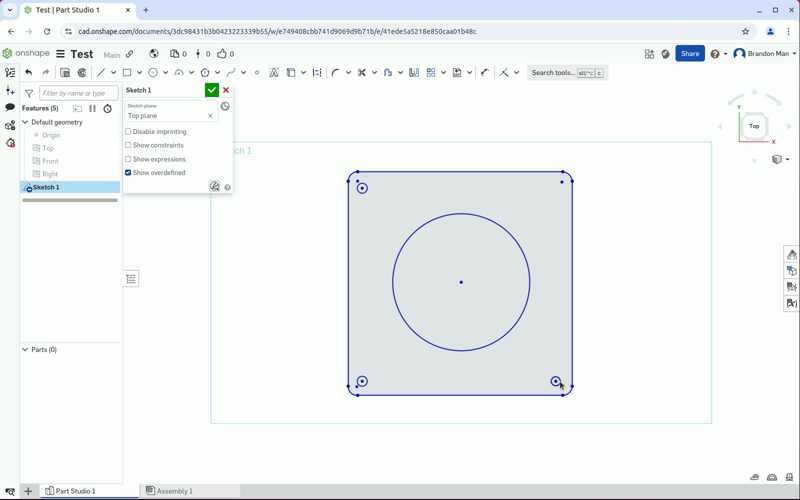
key_down(shift)
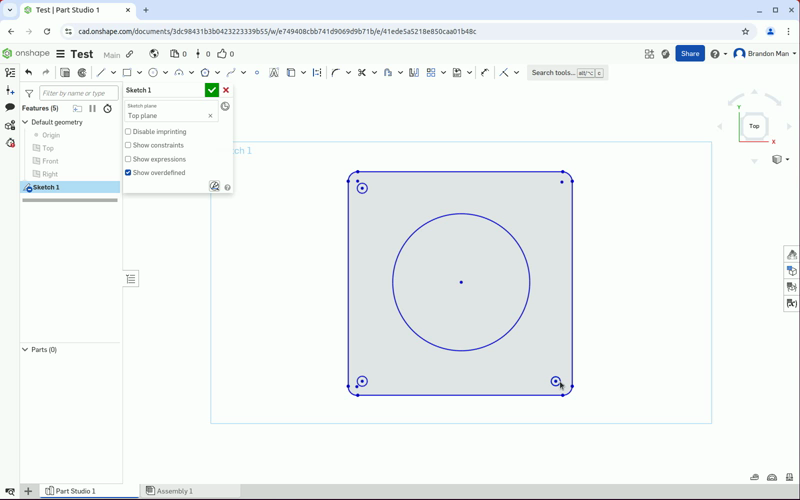
mouse_move(555, 188)
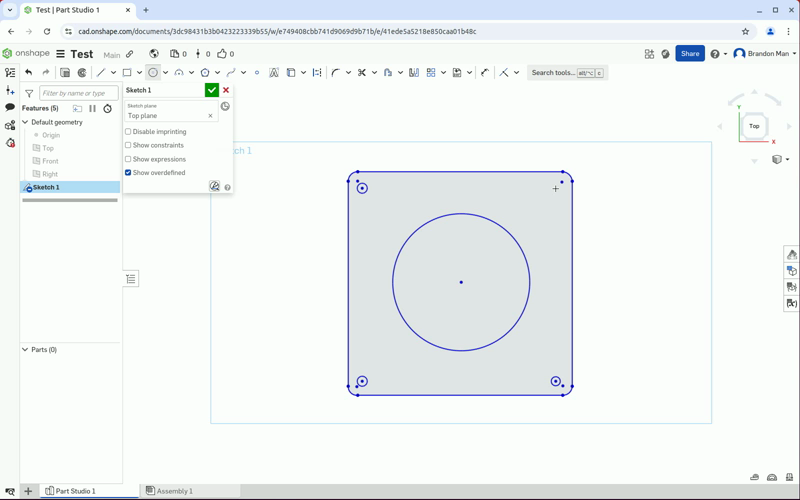
click(555, 188)
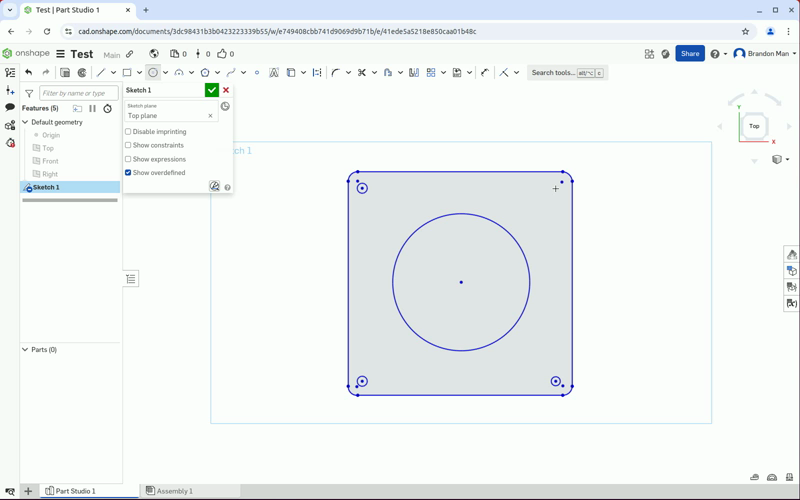
key_up(shift)
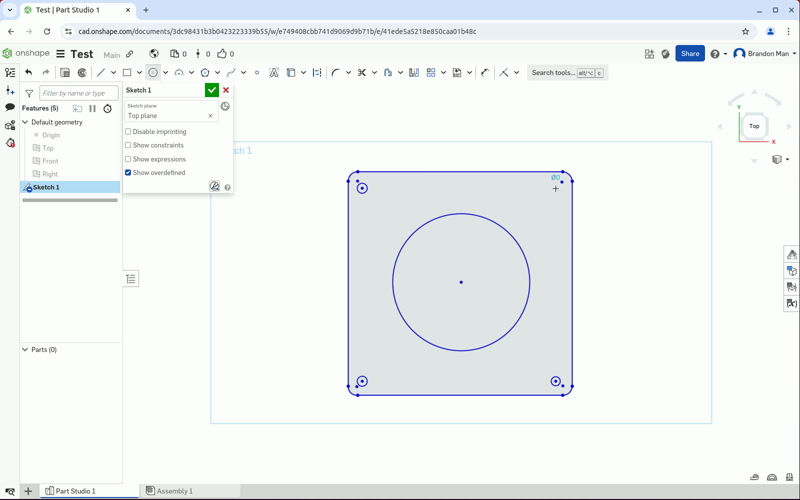
mouse_move(560, 188)
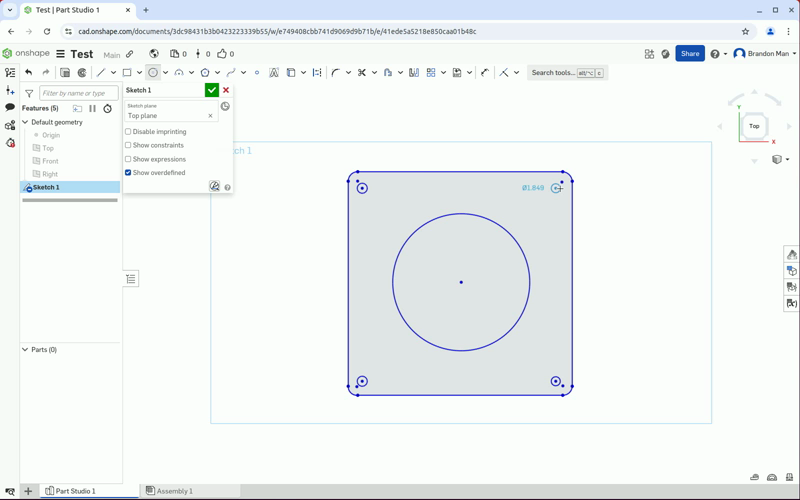
click(560, 188)
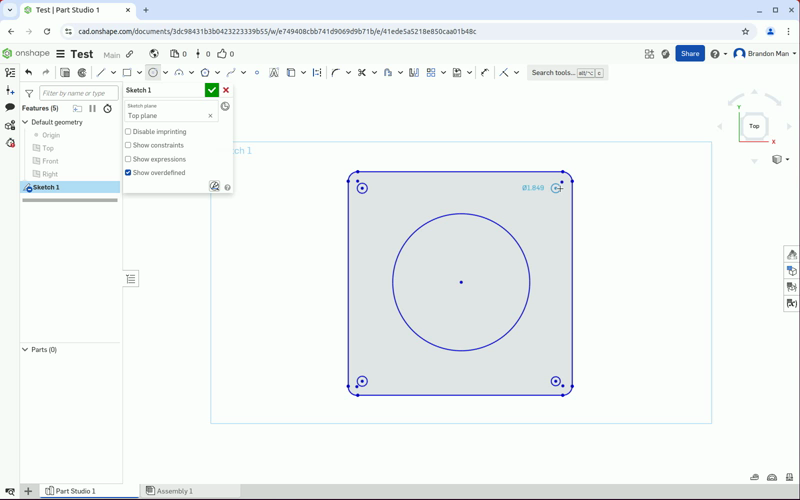
key(esc)
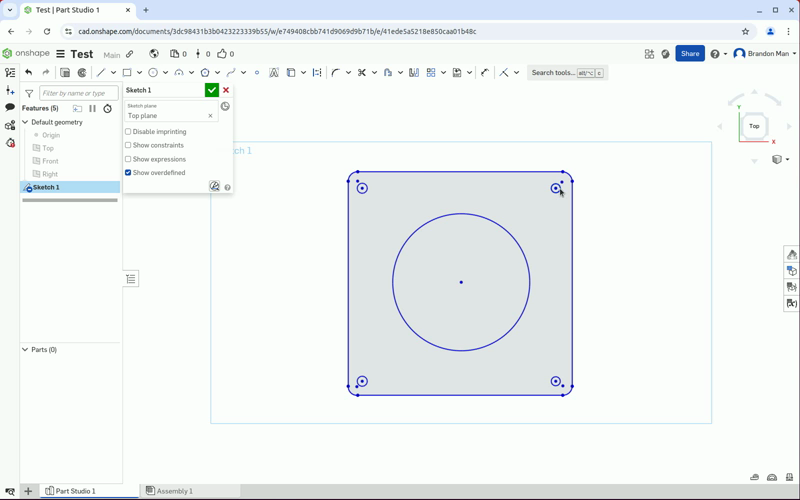
mouse_move(383, 218)
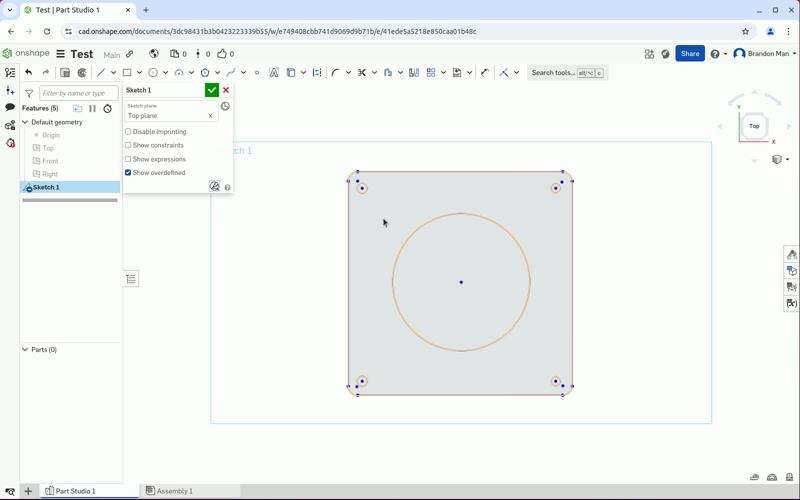
click(383, 218)
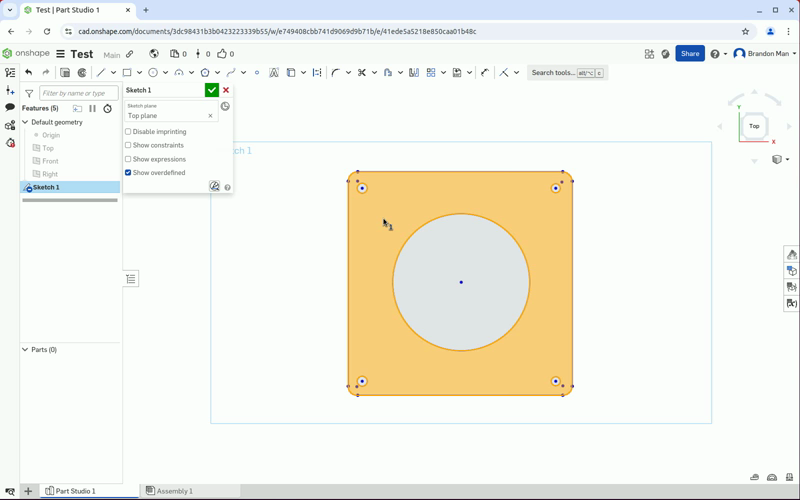
mouse_move(73, 352)
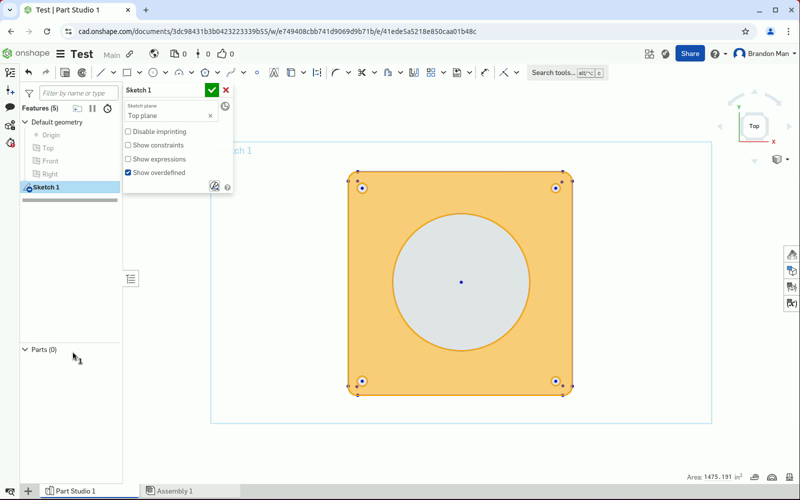
key(shift+y)
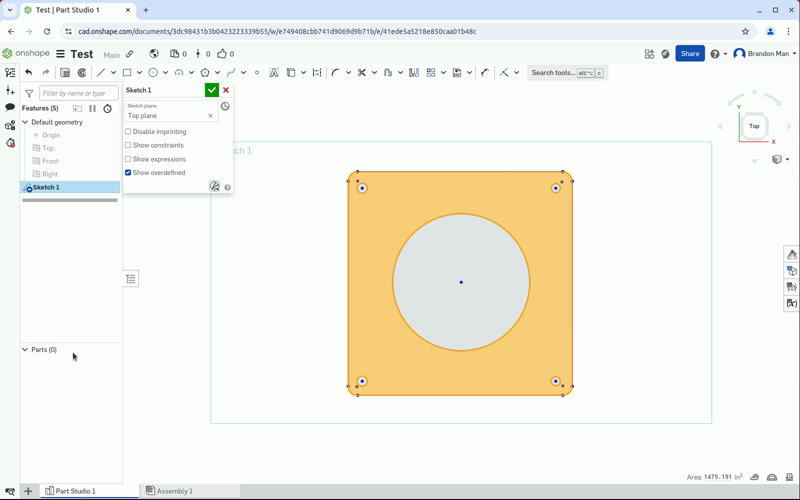
key(shift+e)
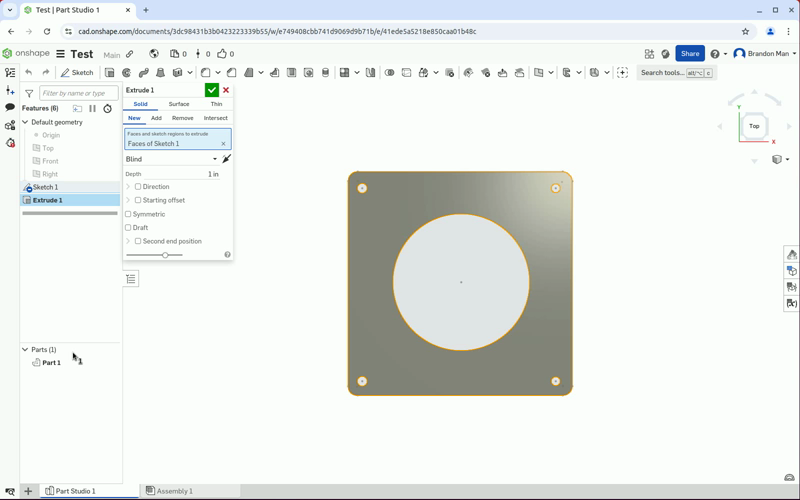
mouse_move(143, 106)
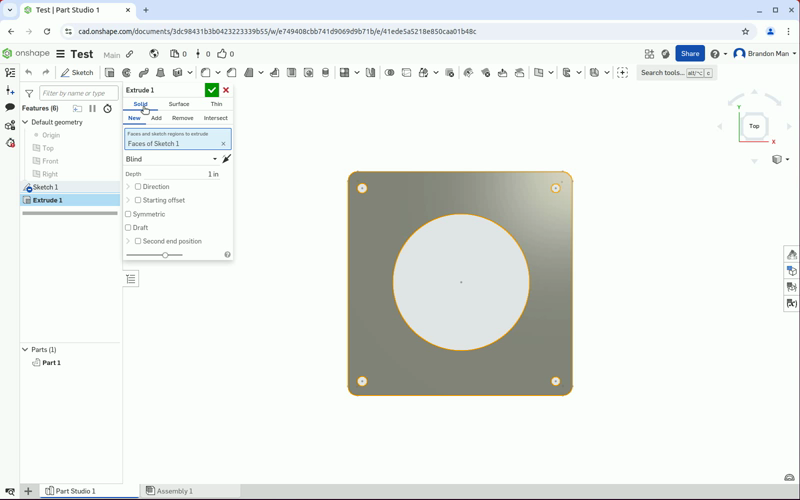
click(143, 106)
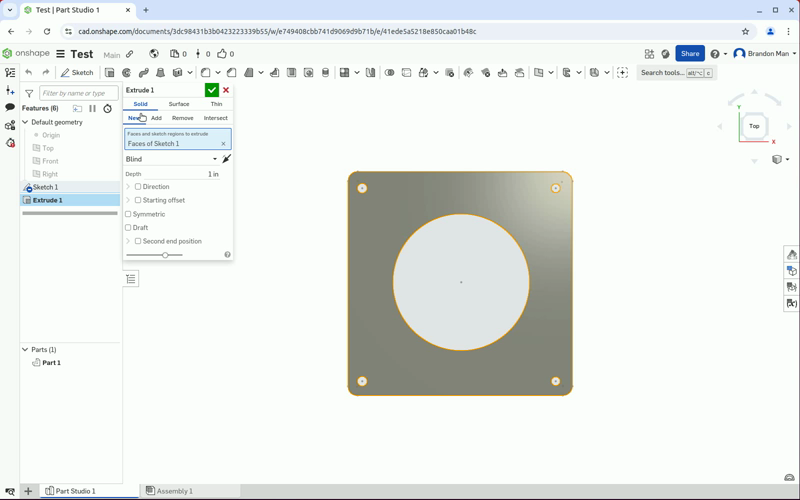
mouse_move(137, 120)
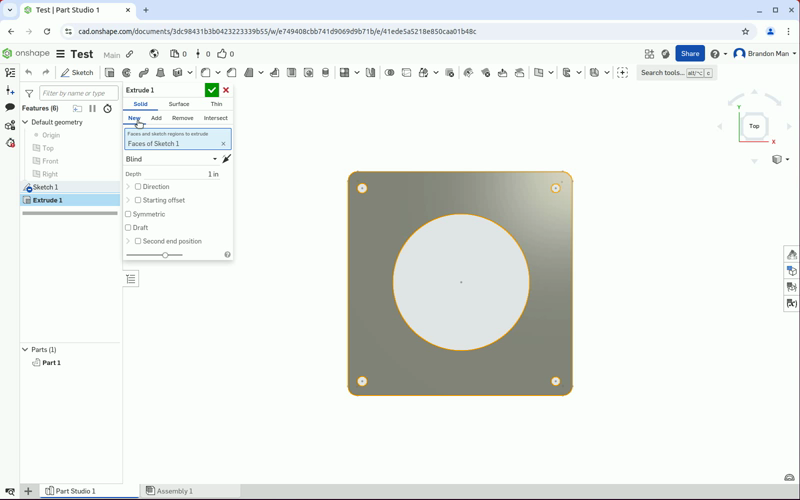
click(137, 120)
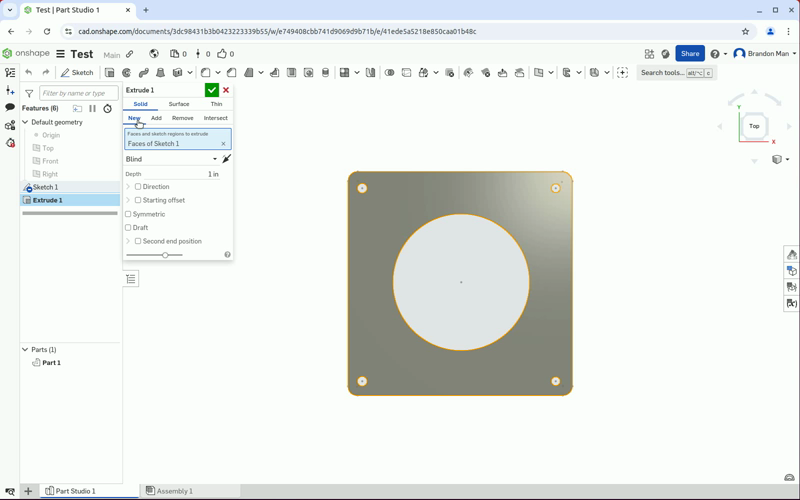
key(tab, 4)
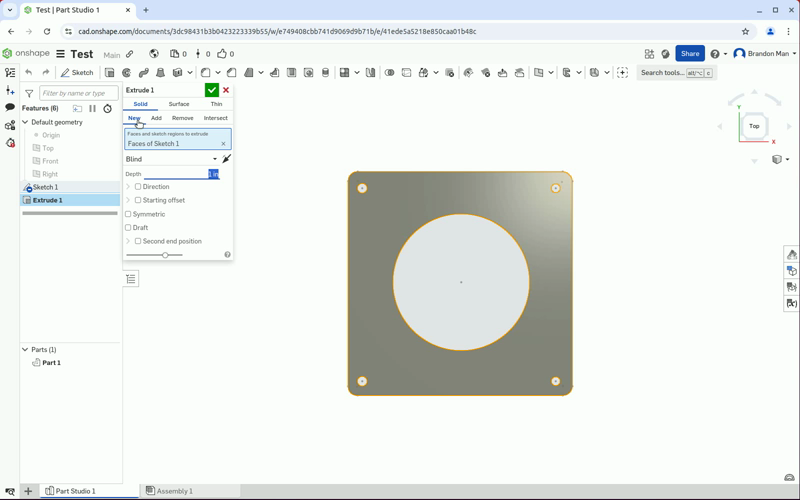
text(0.481)
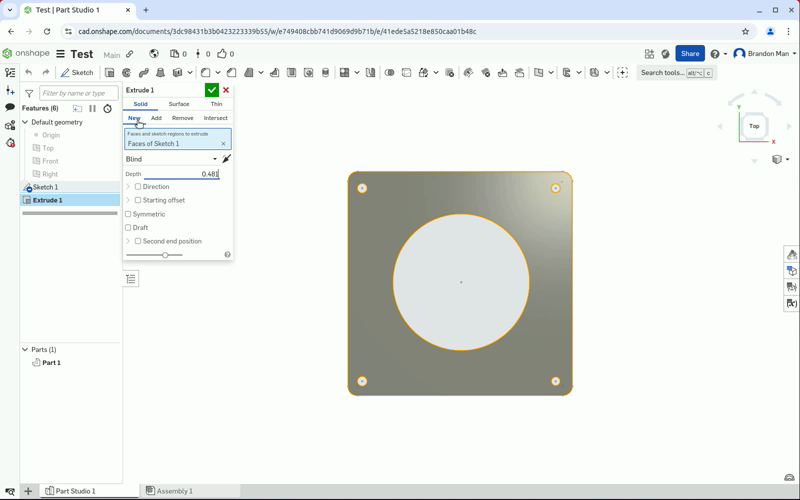
key(enter)
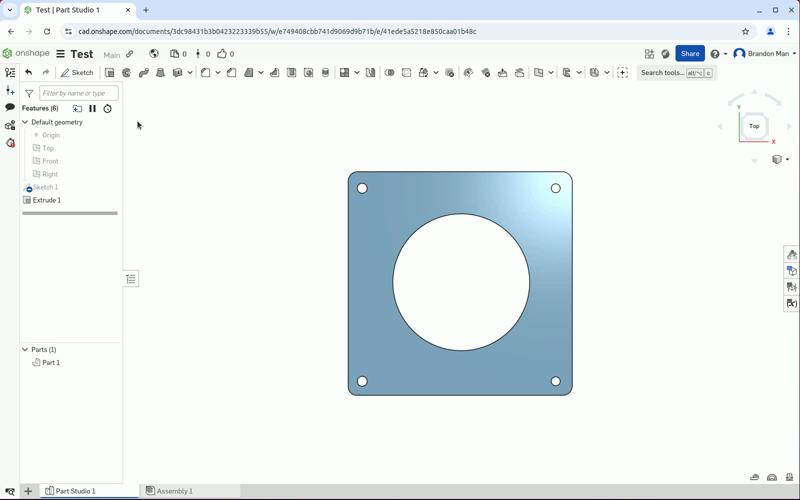
key(shift+h)
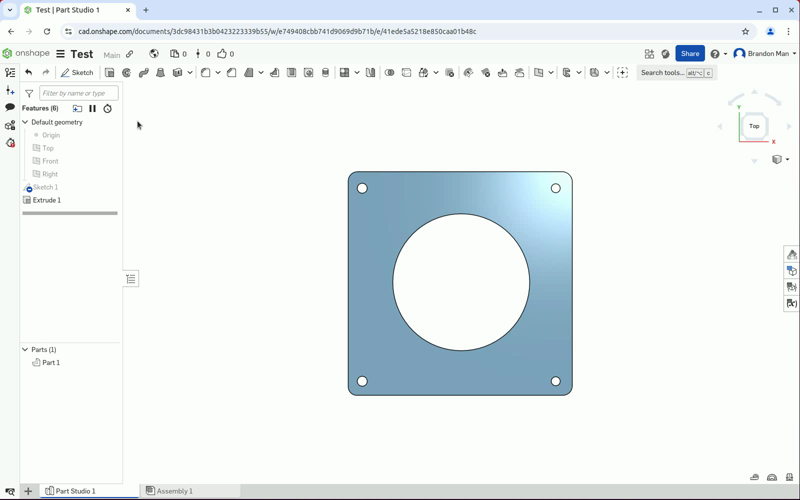
key(shift+h)
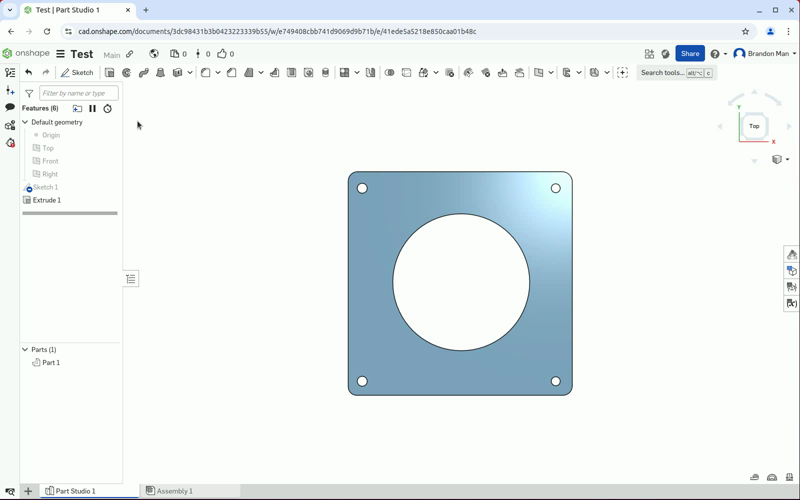
mouse_move(73, 189)
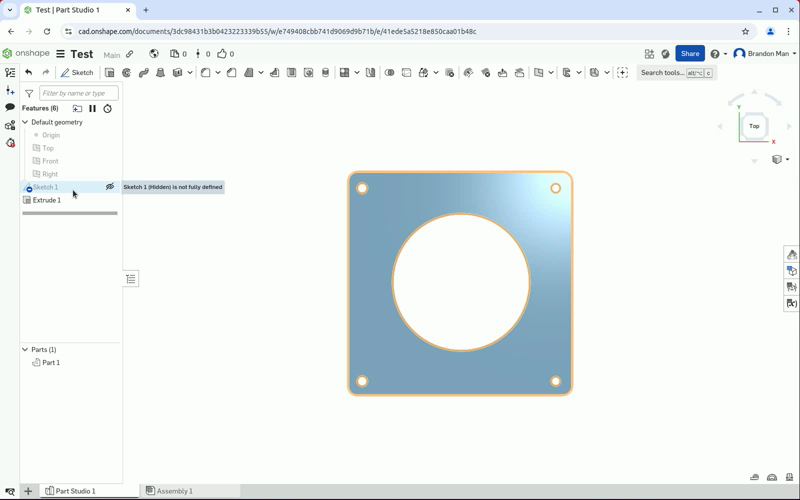
click(73, 189)
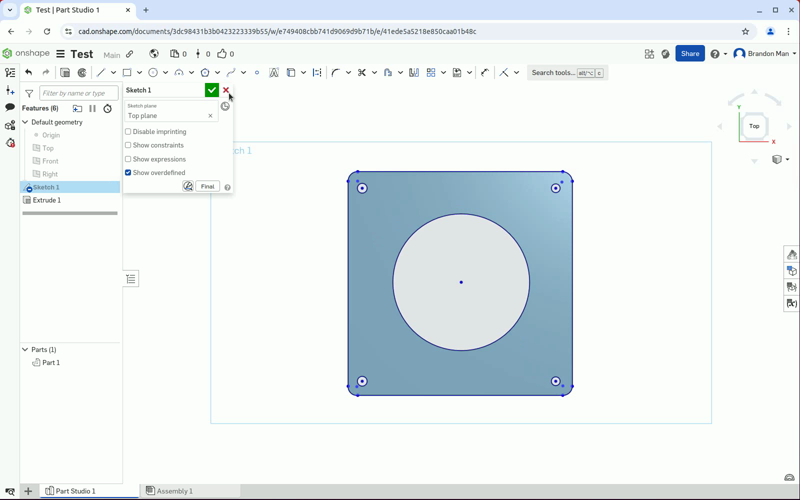
mouse_move(229, 92)
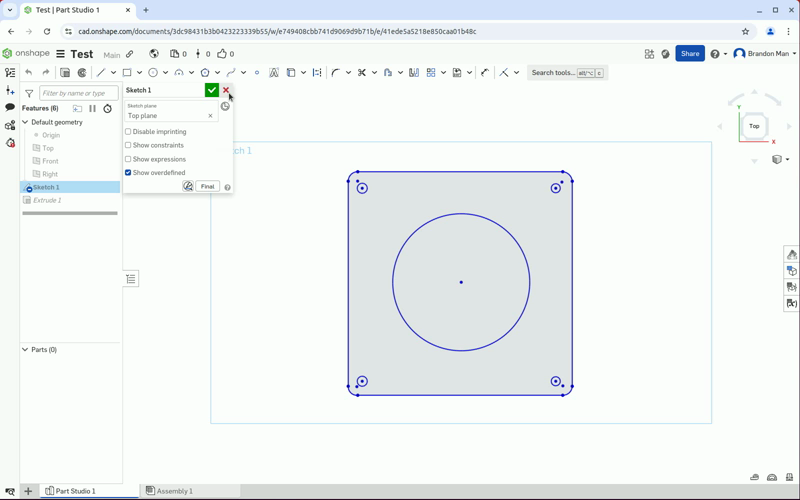
click(229, 92)
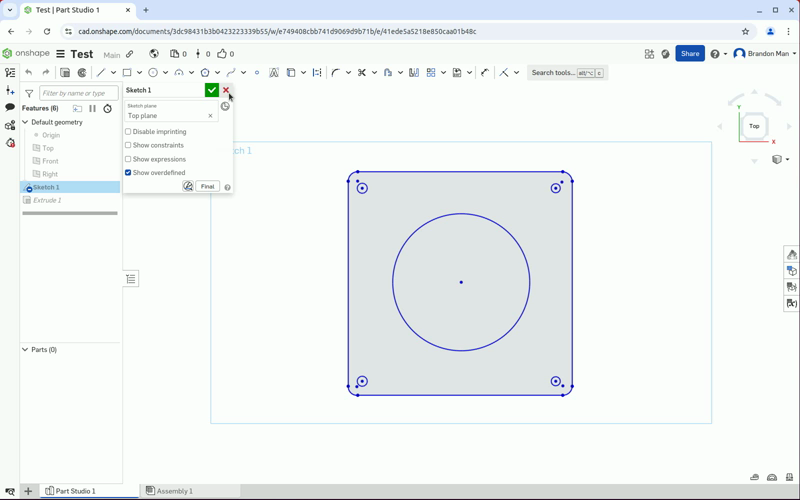
key(shift+s)
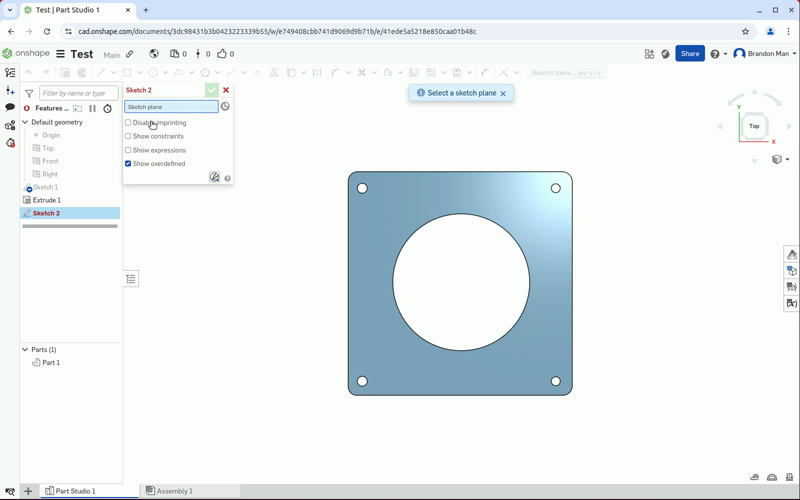
mouse_move(73, 150)
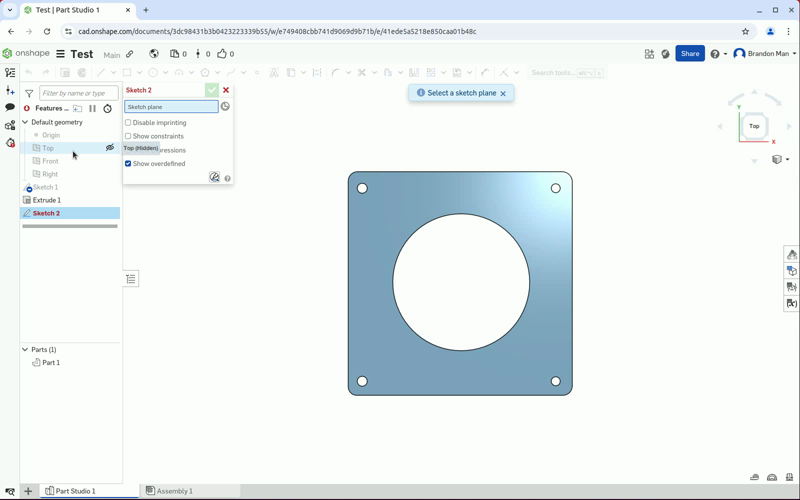
click(73, 150)
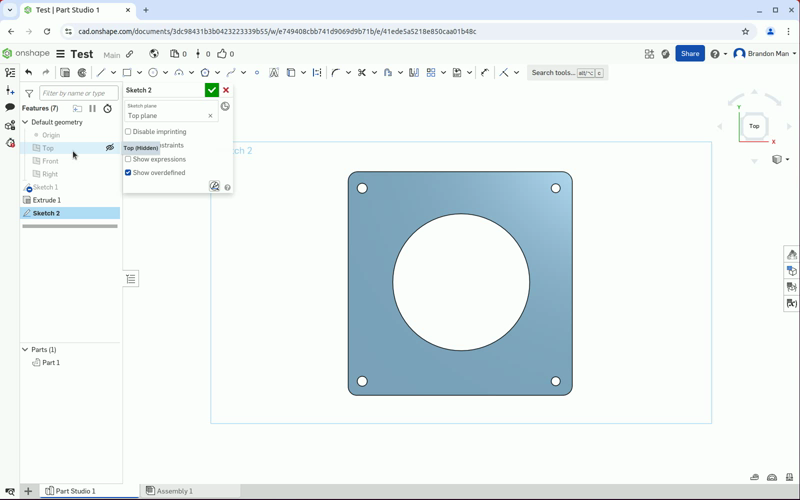
mouse_move(73, 352)
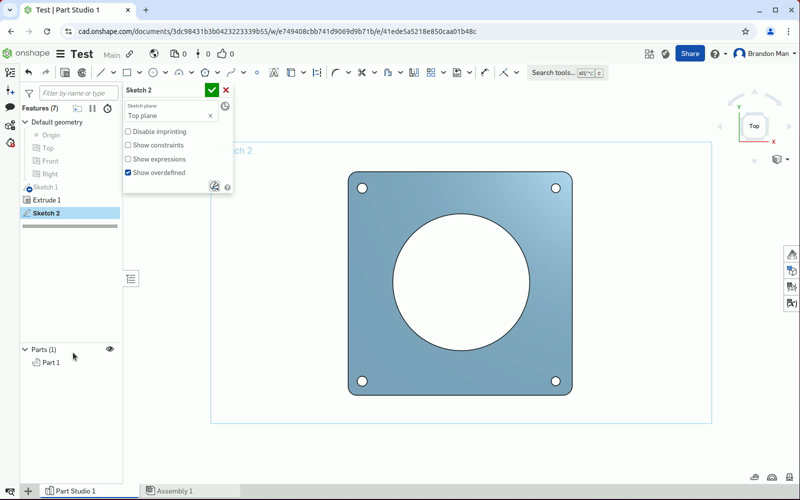
key(y)
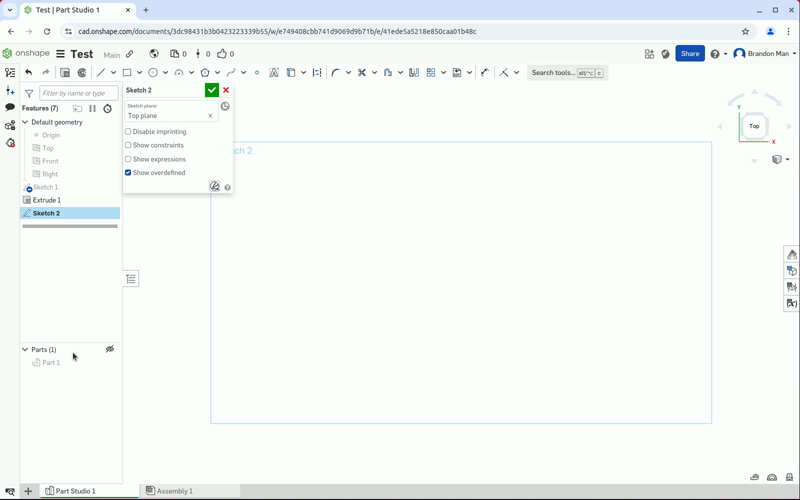
key(c)
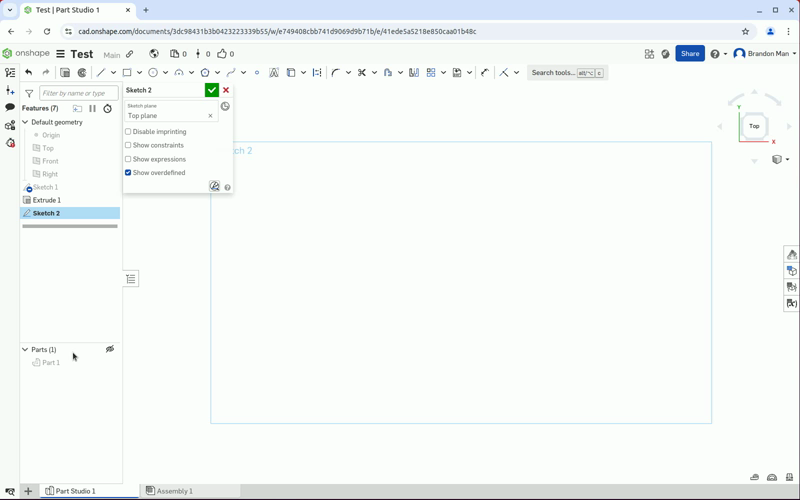
key_down(shift)
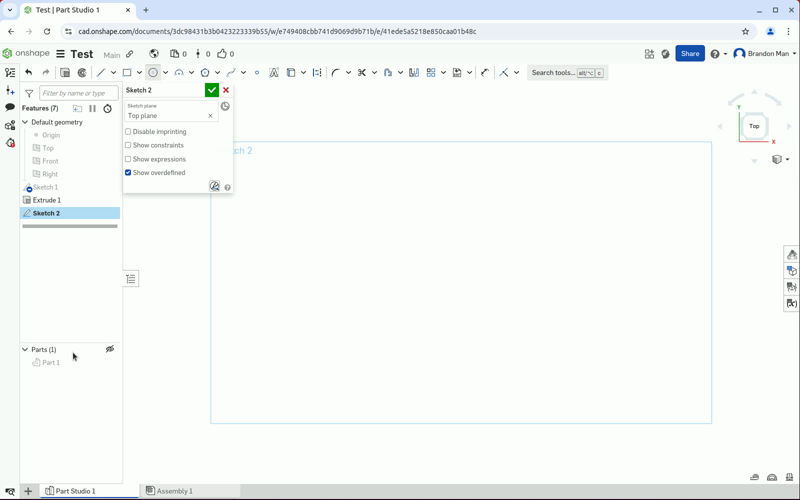
mouse_move(460, 282)
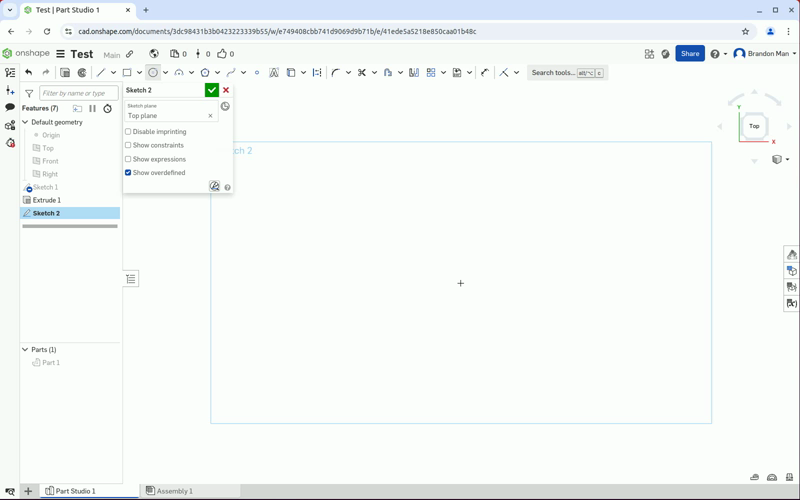
click(460, 282)
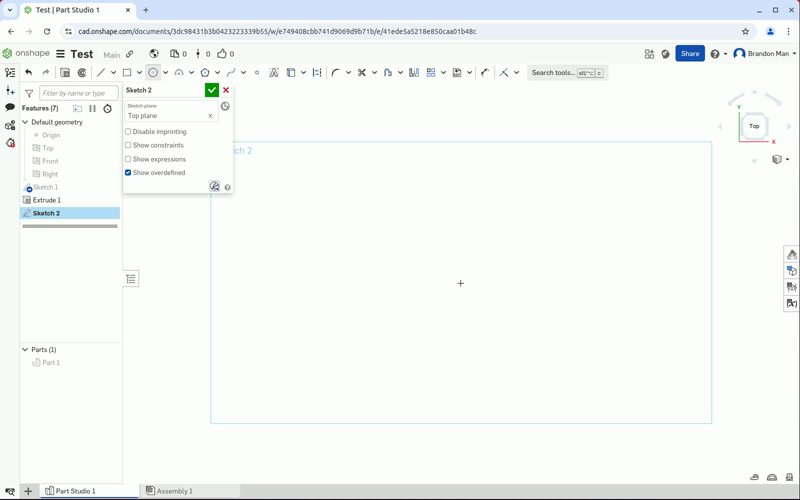
key_up(shift)
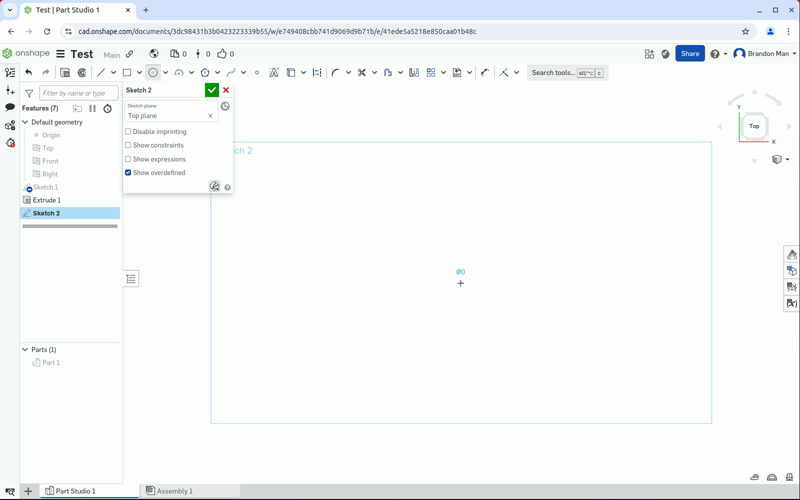
mouse_move(529, 282)
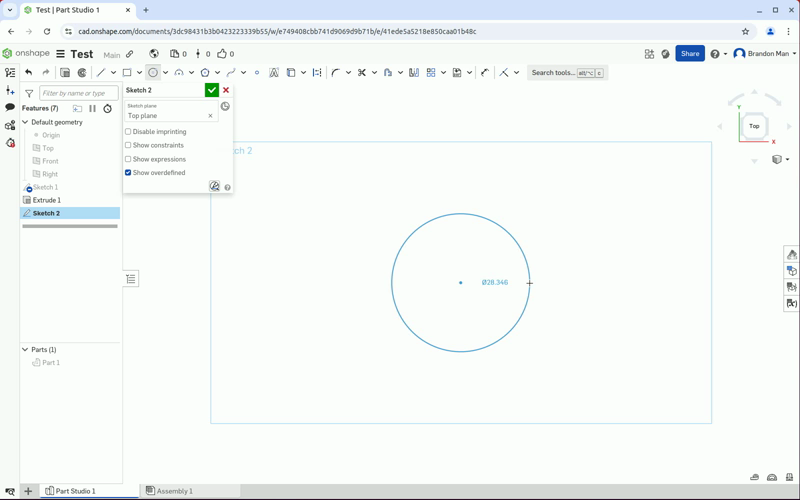
click(529, 282)
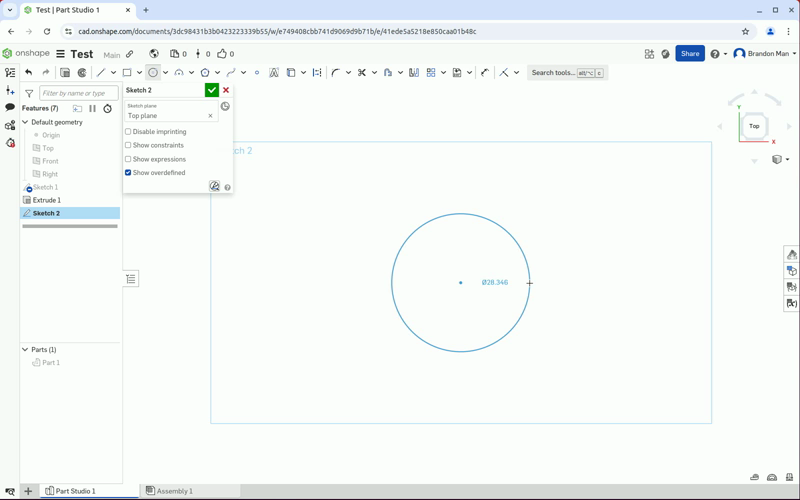
key(esc)
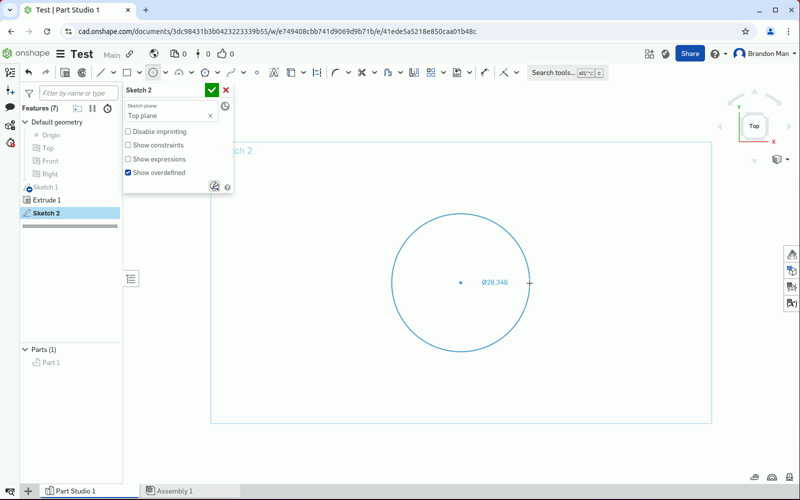
key(c)
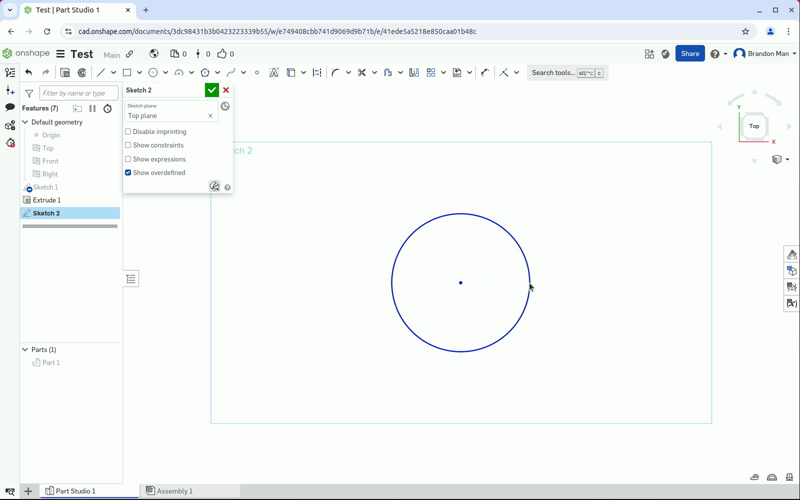
key_down(shift)
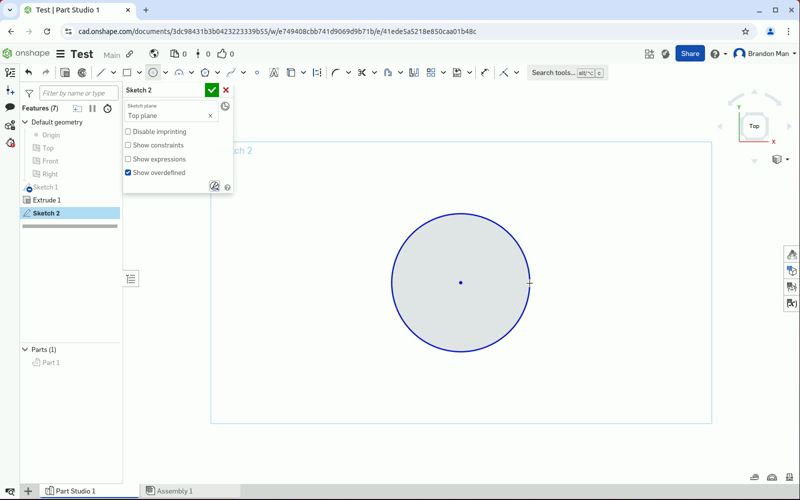
mouse_move(460, 282)
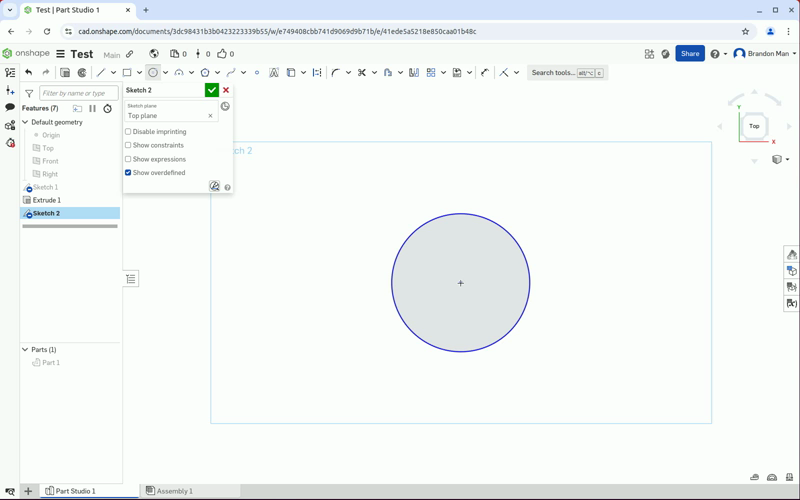
click(460, 282)
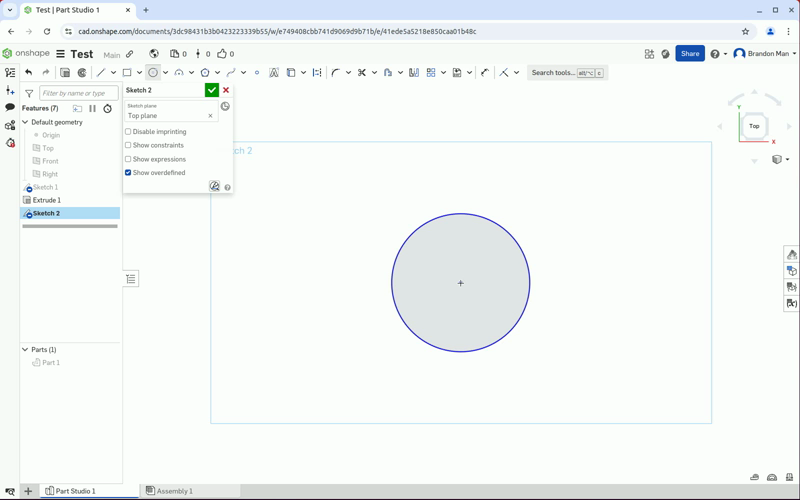
key_up(shift)
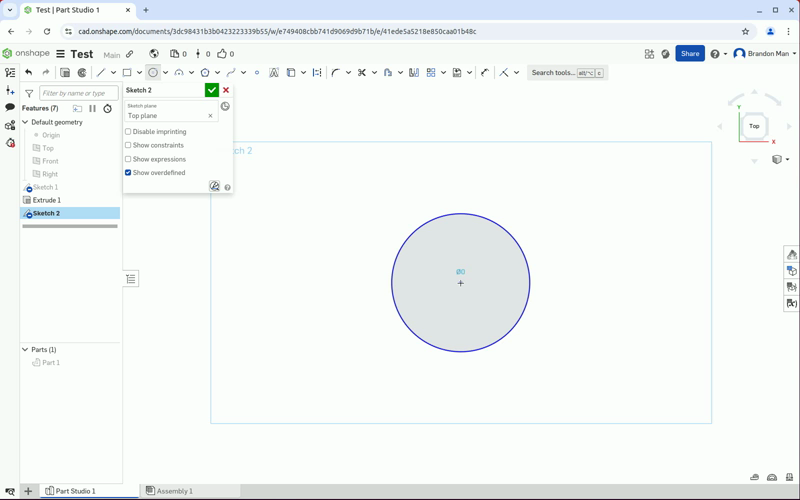
mouse_move(524, 282)
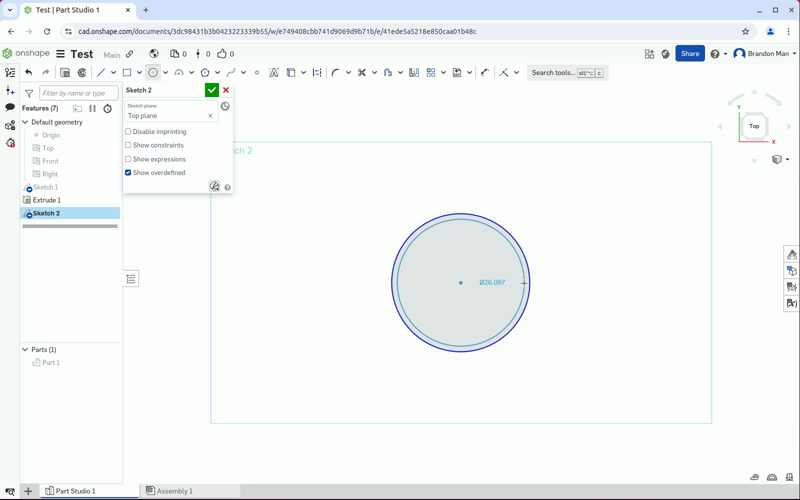
click(524, 282)
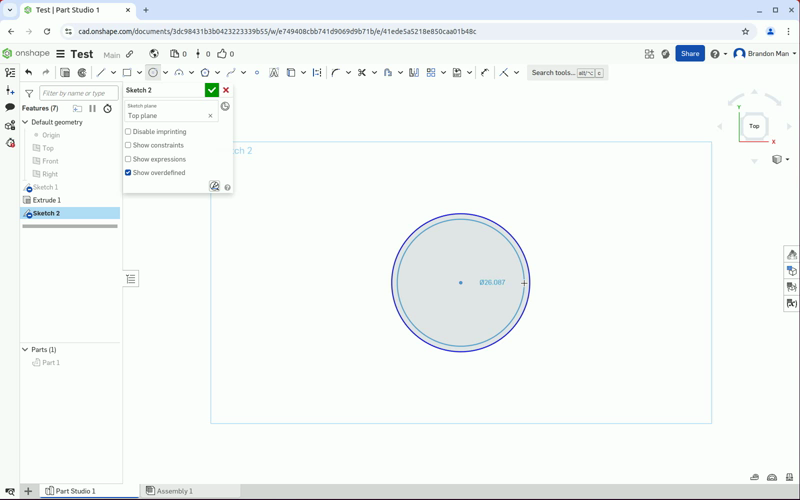
key(esc)
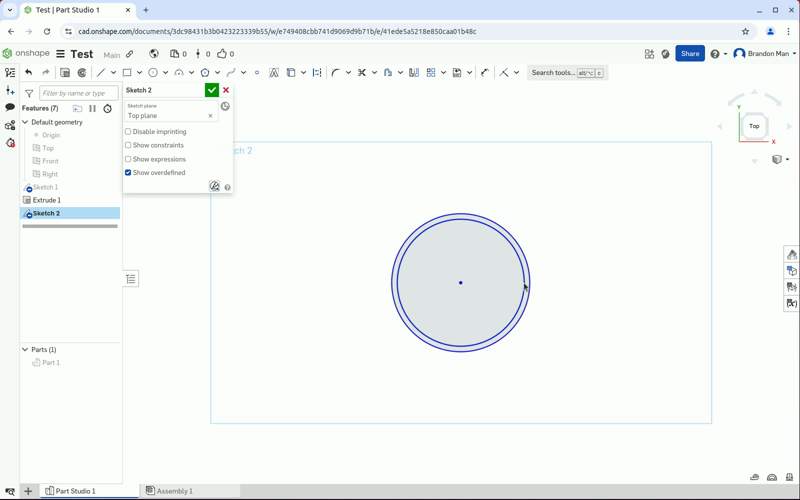
mouse_move(407, 242)
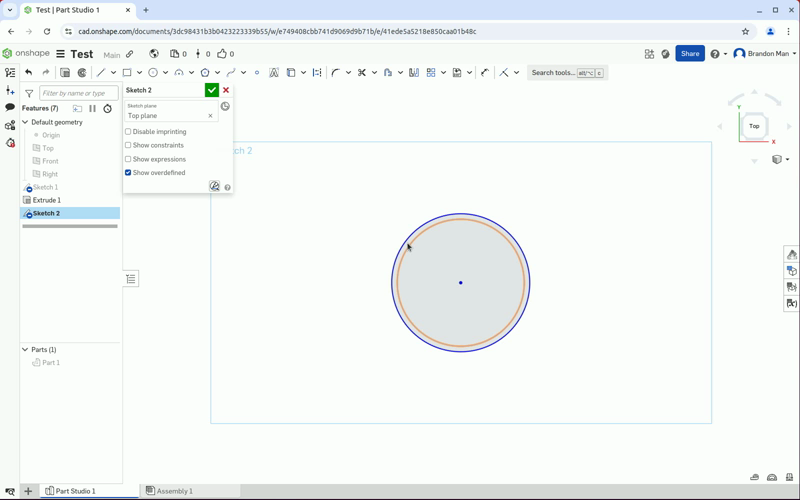
click(407, 242)
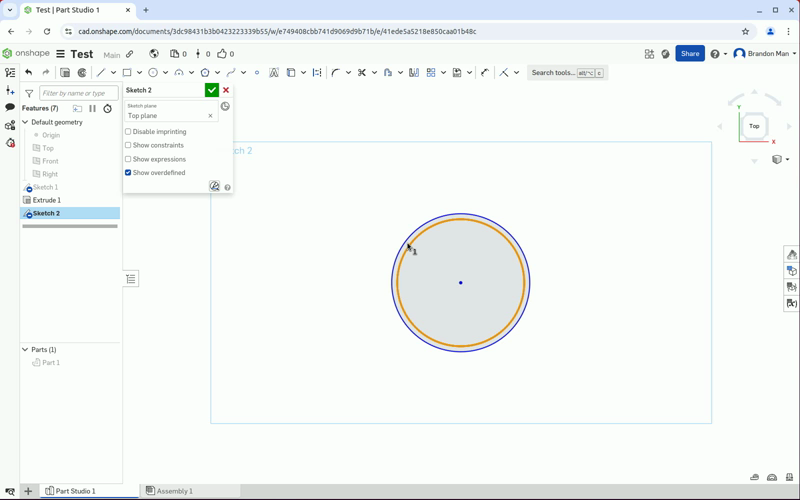
mouse_move(73, 352)
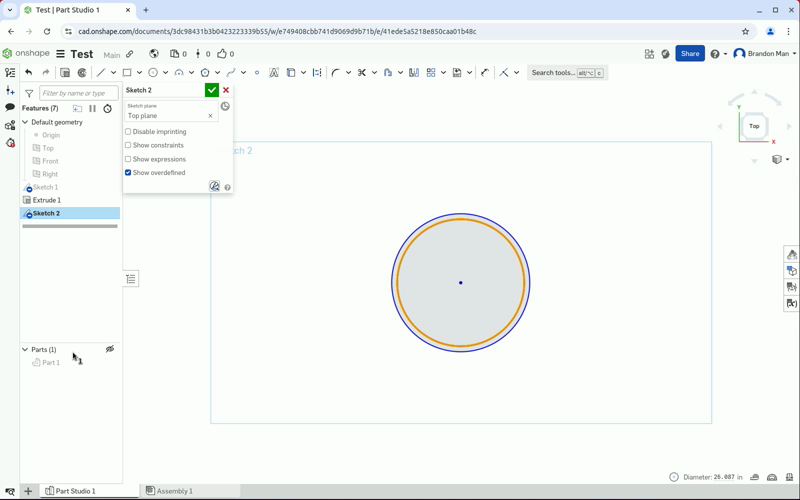
key(shift+y)
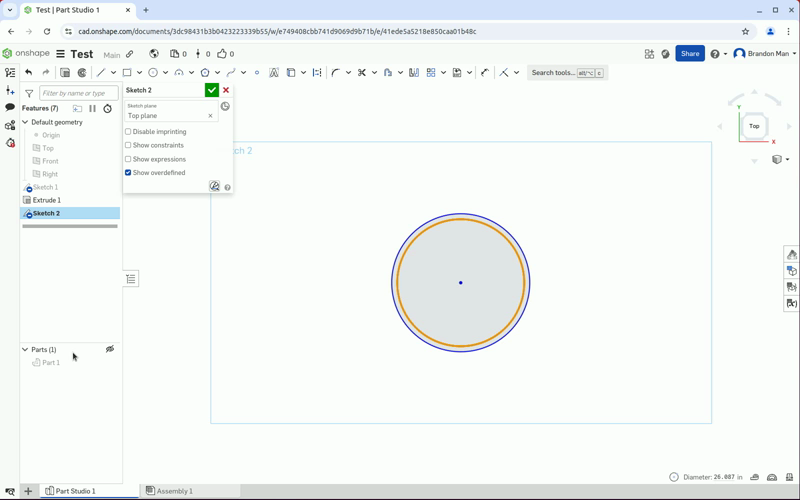
key(shift+e)
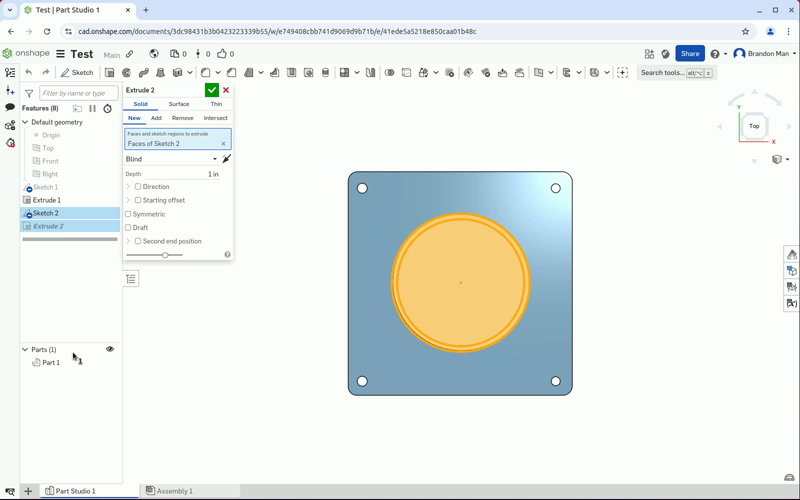
mouse_move(143, 106)
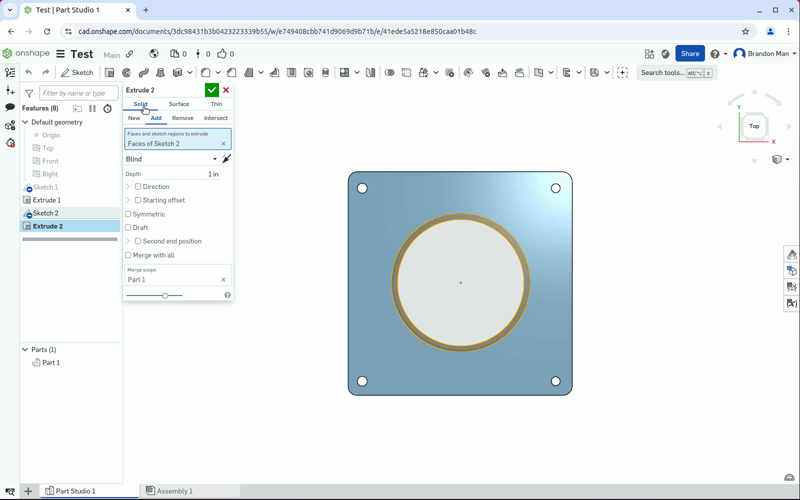
click(143, 106)
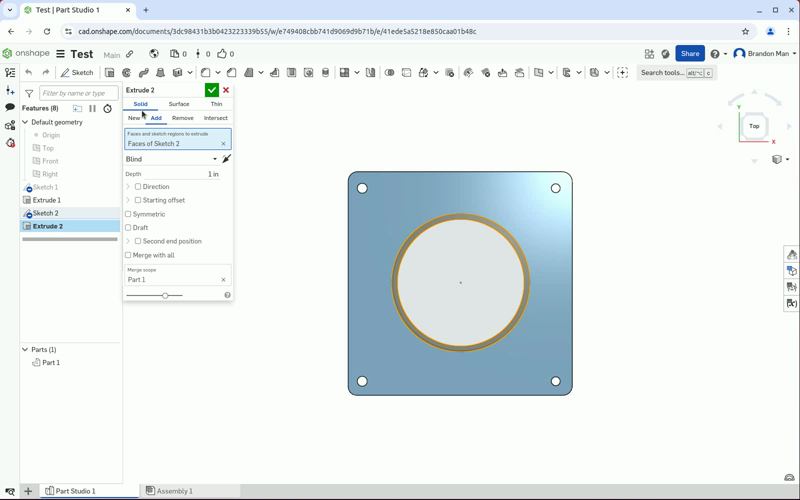
mouse_move(137, 120)
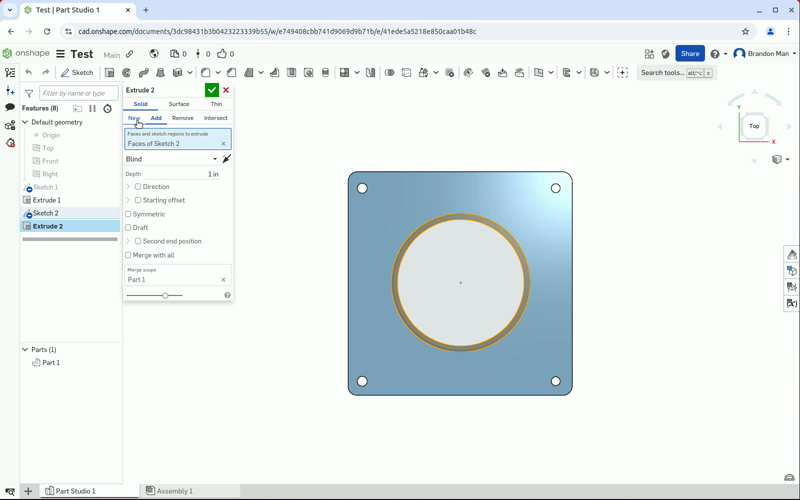
click(137, 120)
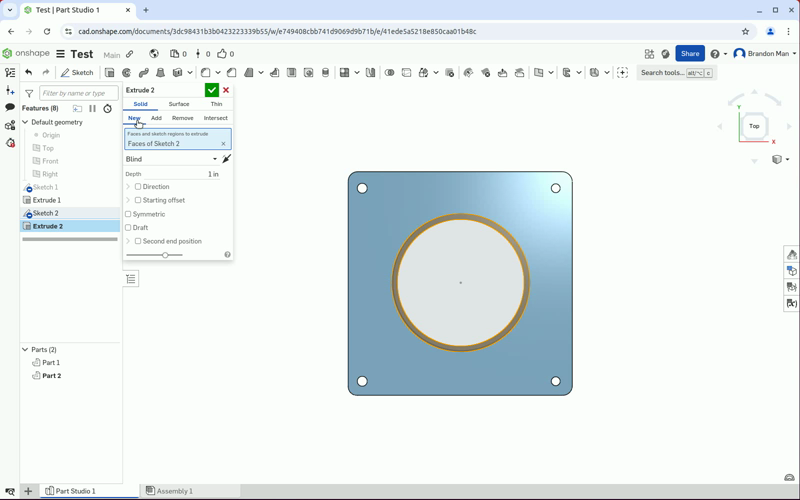
key(tab, 4)
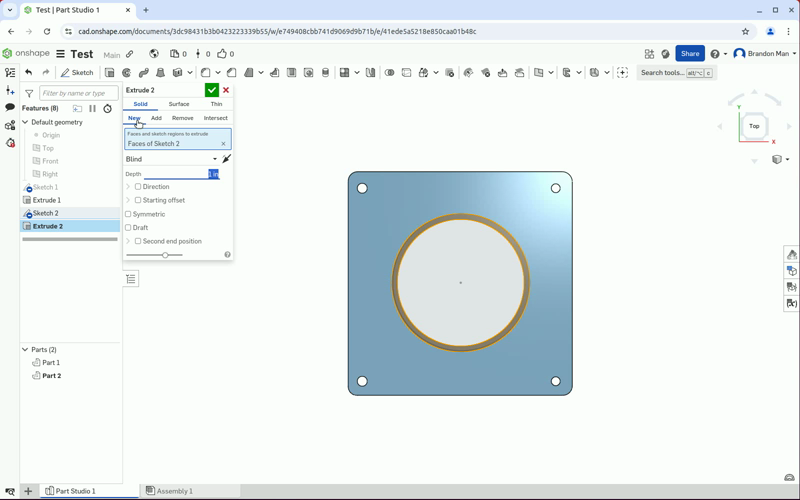
text(0.481)
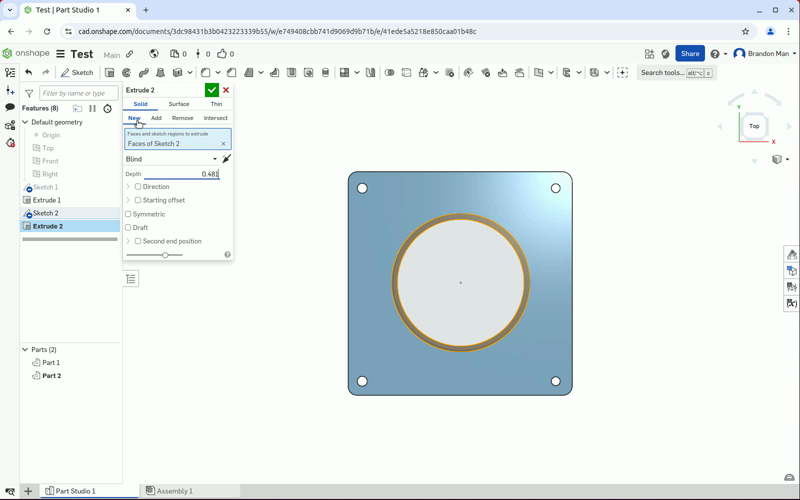
key(enter)
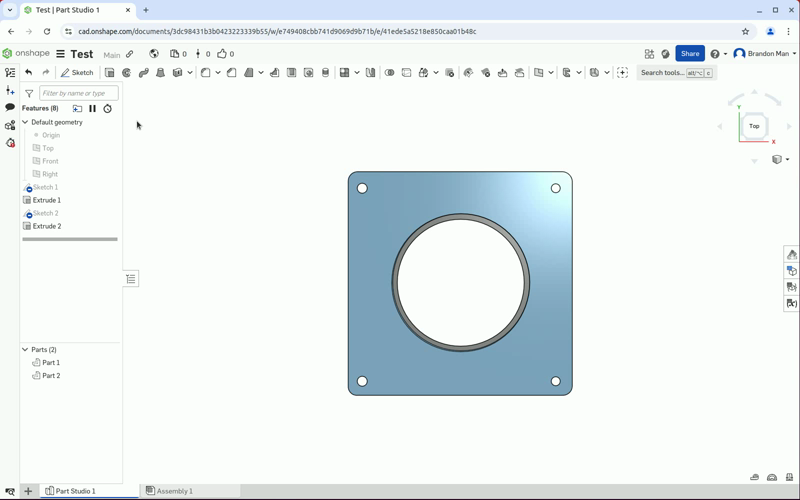
key(shift+h)
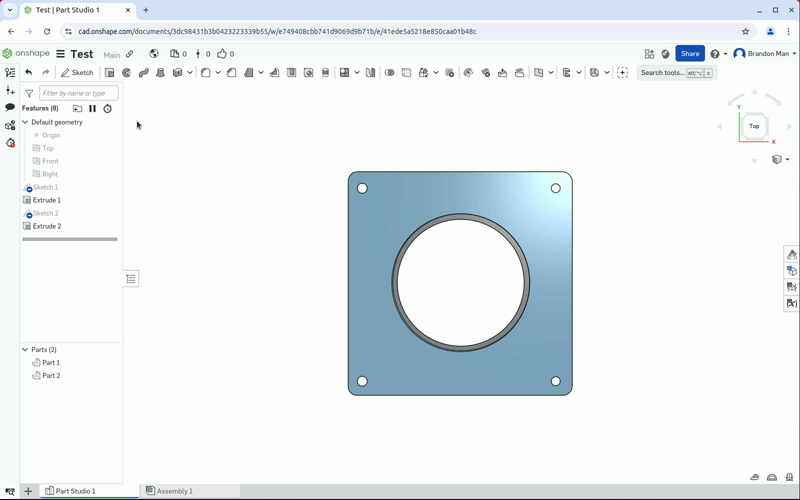
key(shift+h)
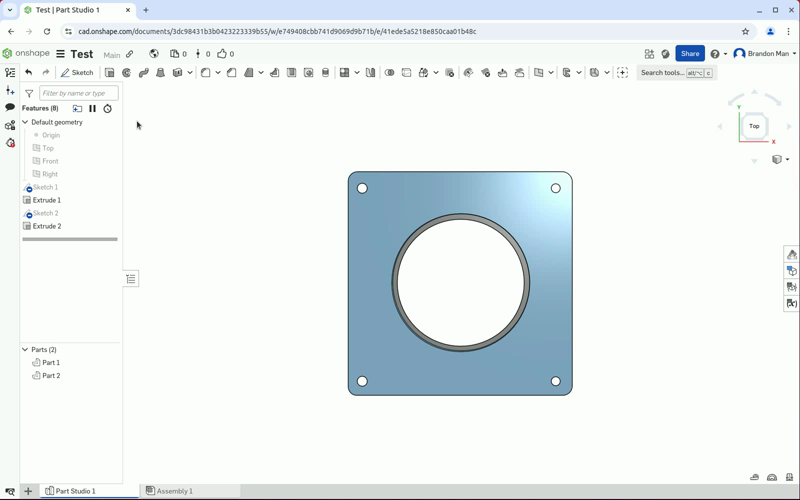
mouse_move(73, 189)
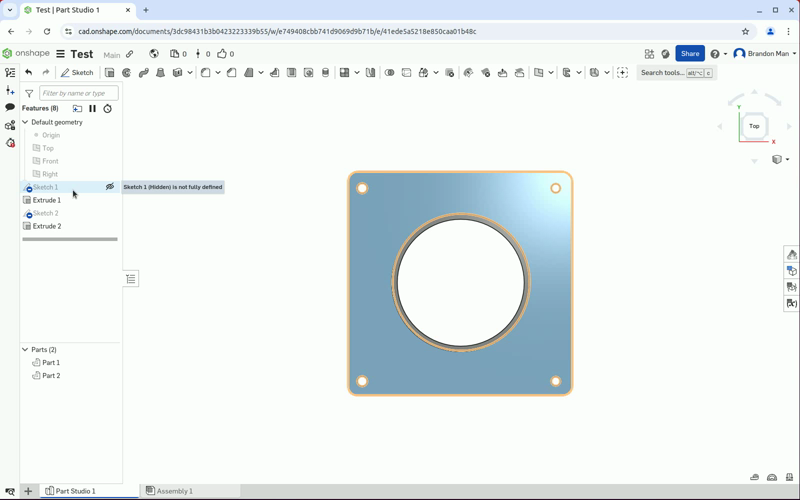
click(73, 189)
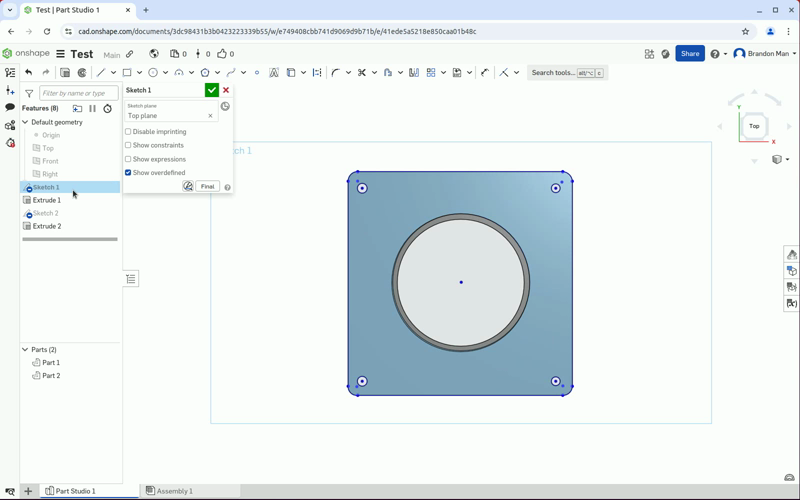
mouse_move(229, 92)
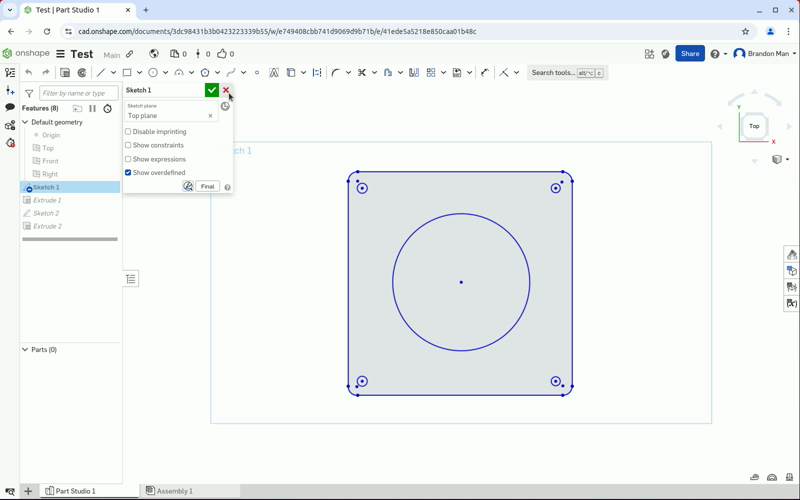
click(229, 92)
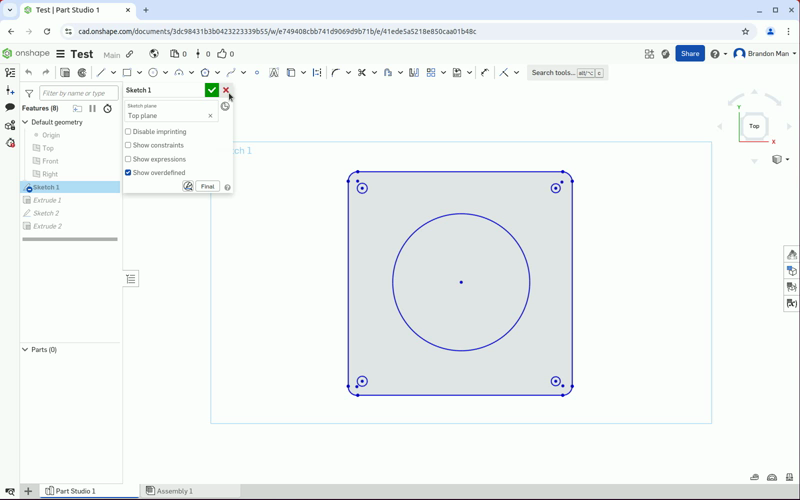
key(shift+s)
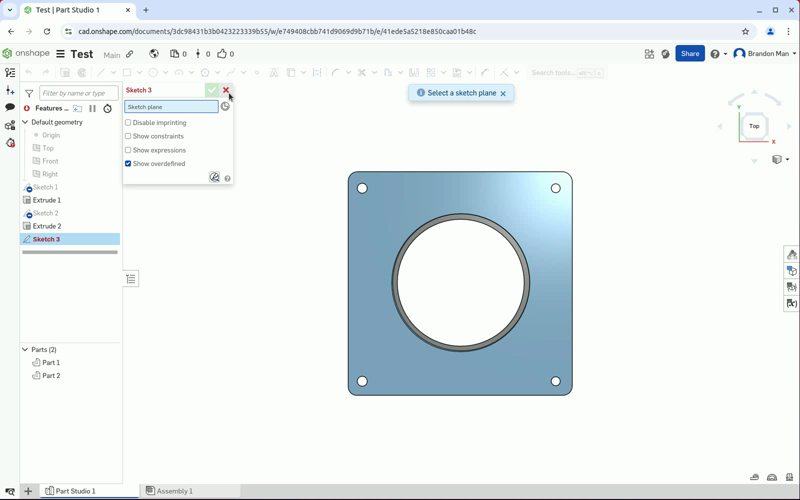
mouse_move(73, 150)
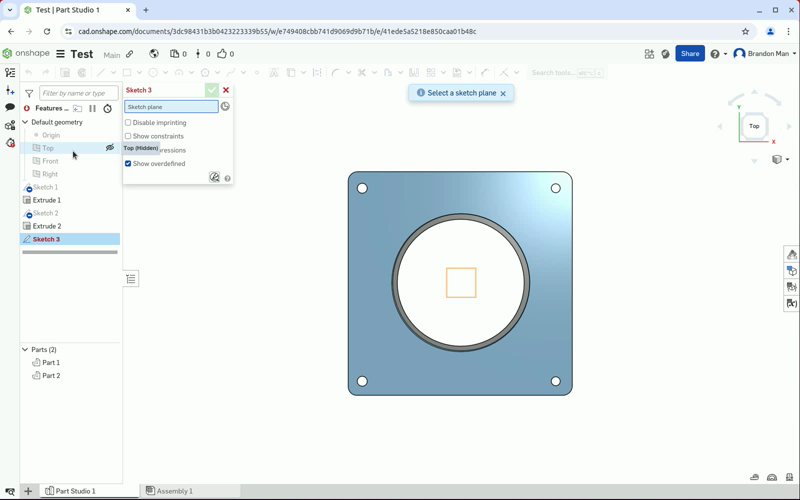
click(73, 150)
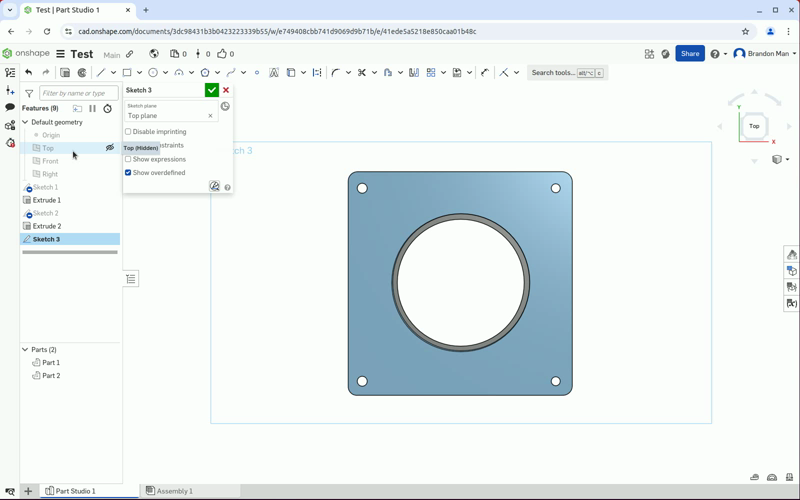
mouse_move(73, 352)
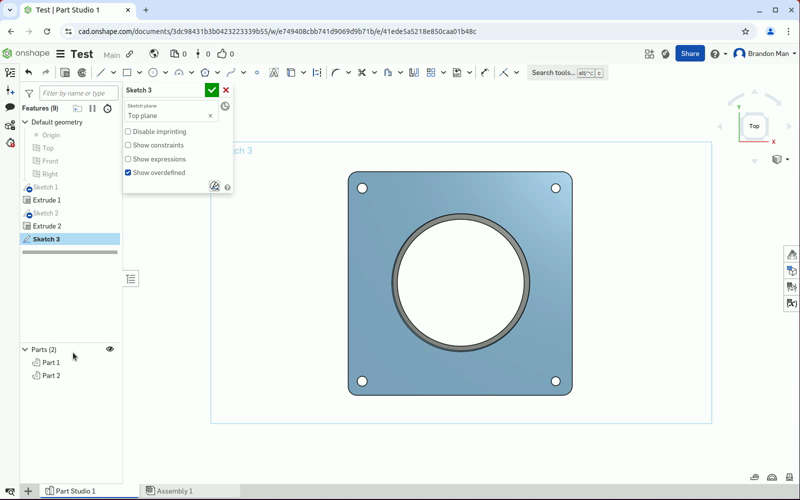
key(y)
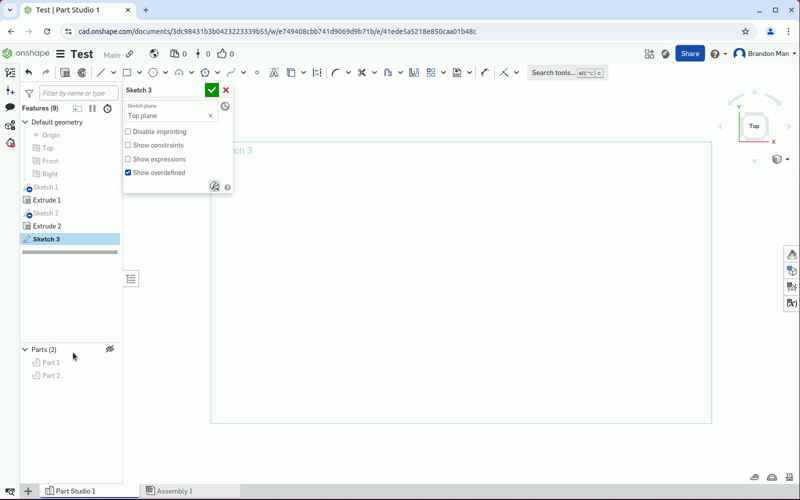
key(c)
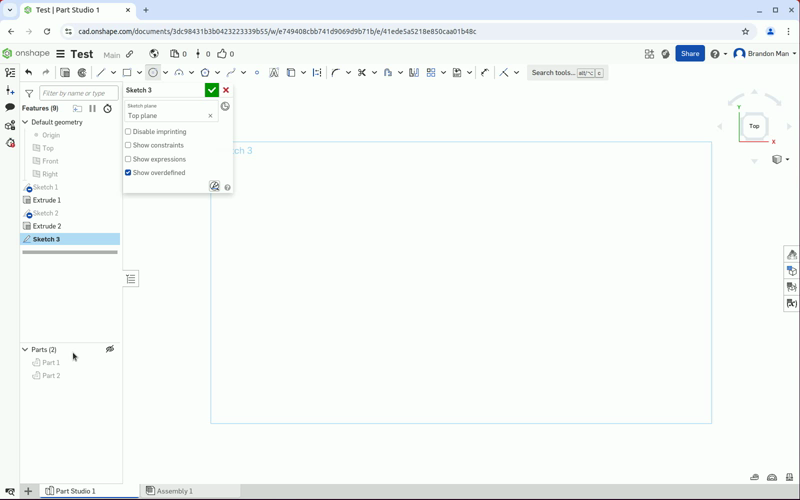
key_down(shift)
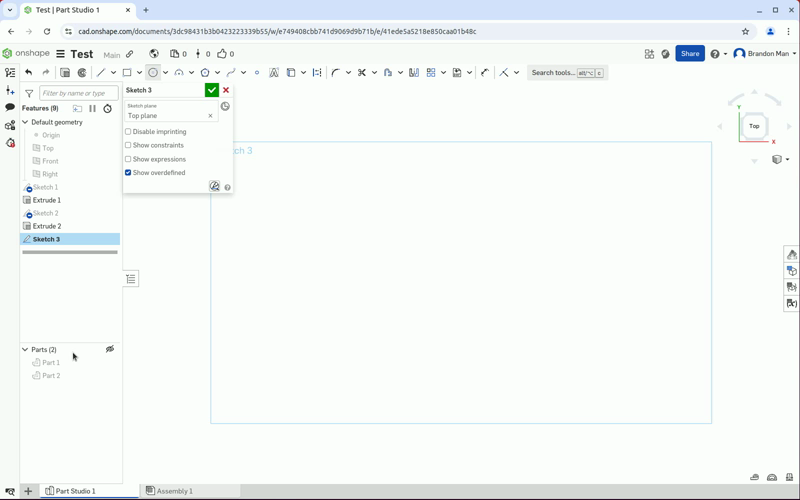
mouse_move(460, 282)
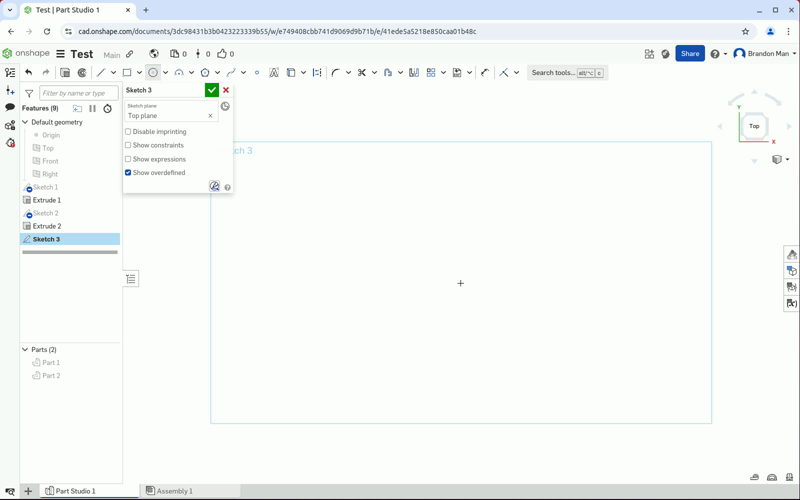
click(460, 282)
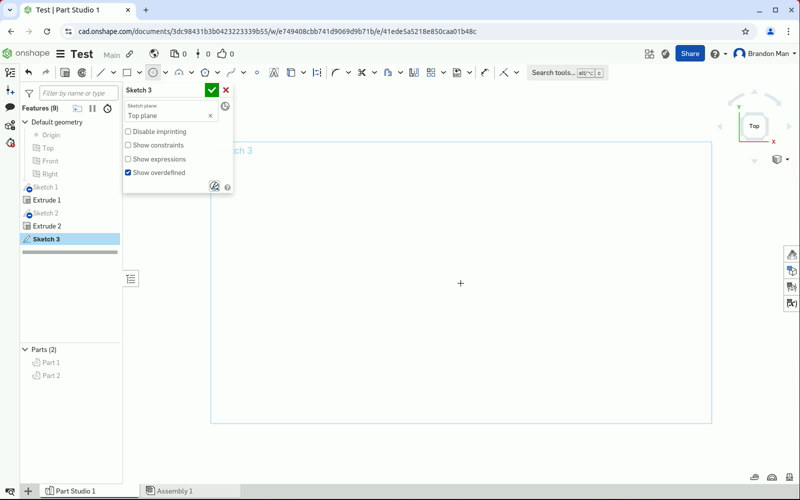
key_up(shift)
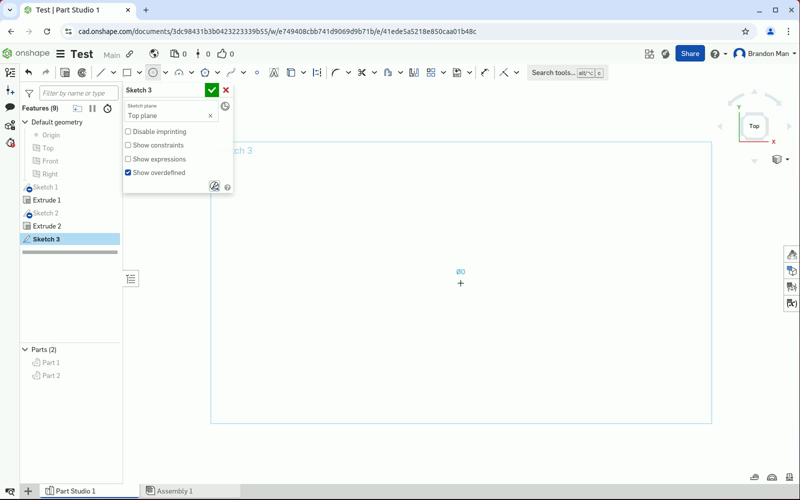
mouse_move(529, 282)
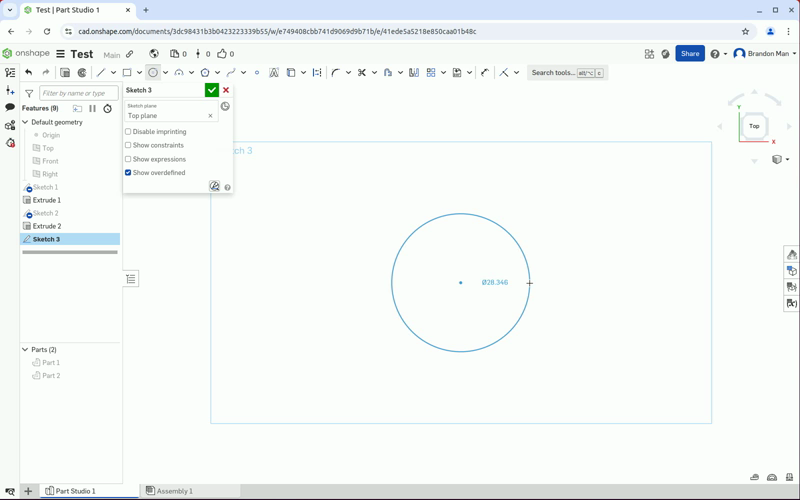
click(529, 282)
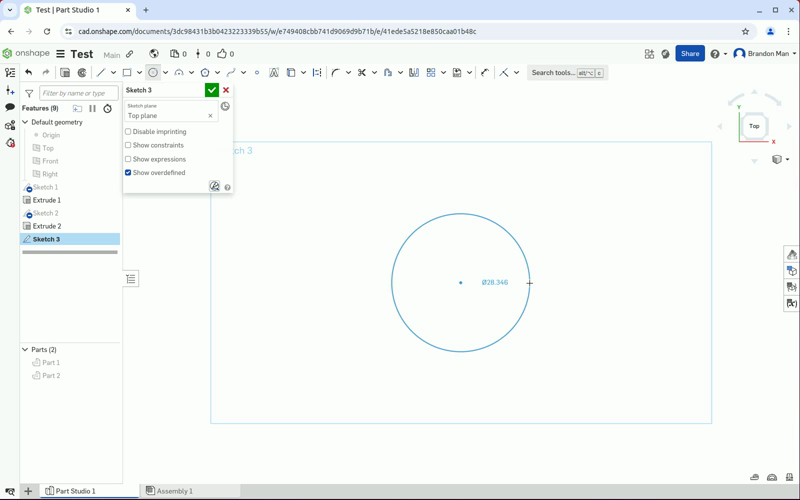
key(esc)
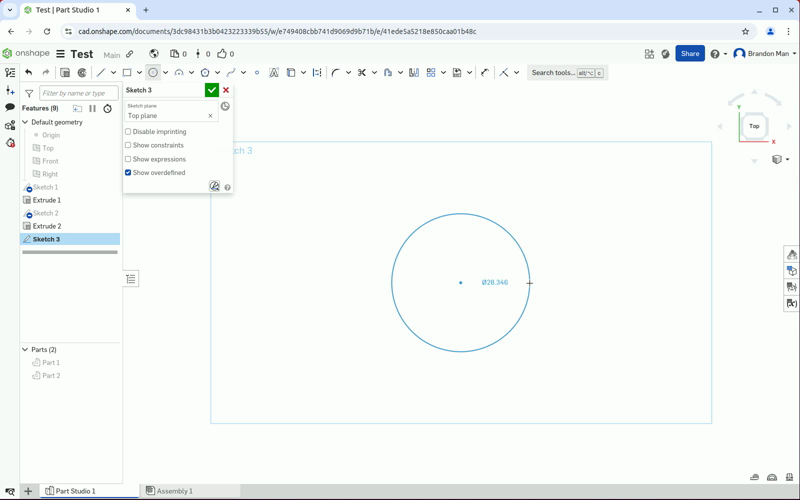
key(c)
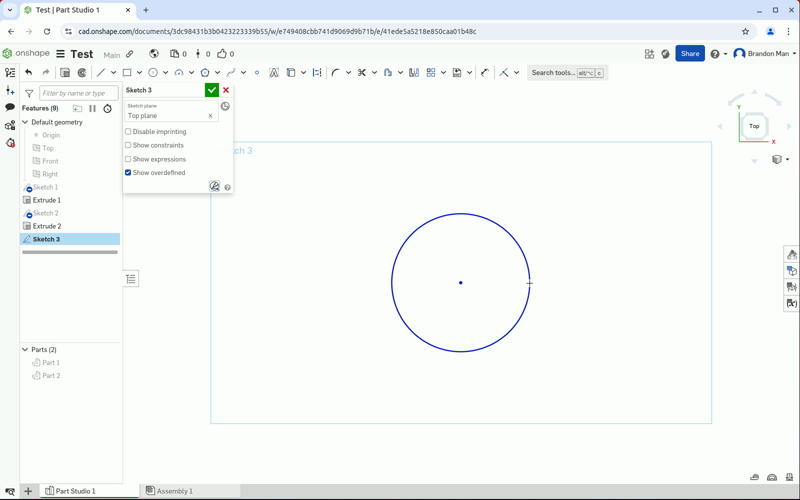
key_down(shift)
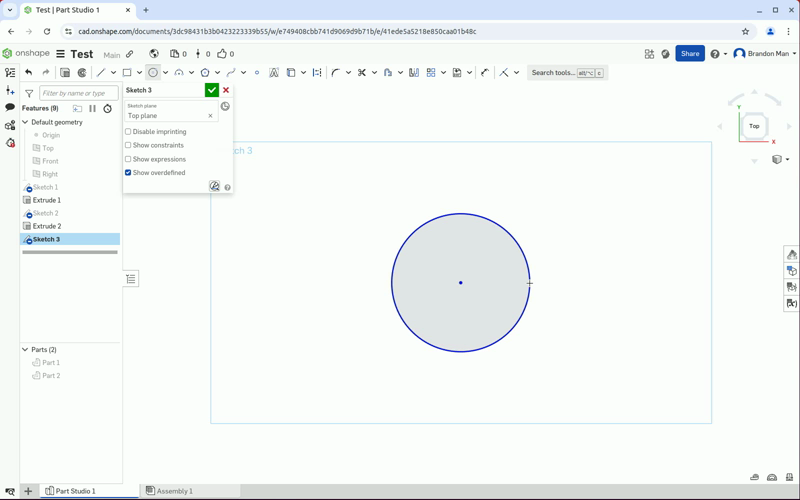
mouse_move(460, 282)
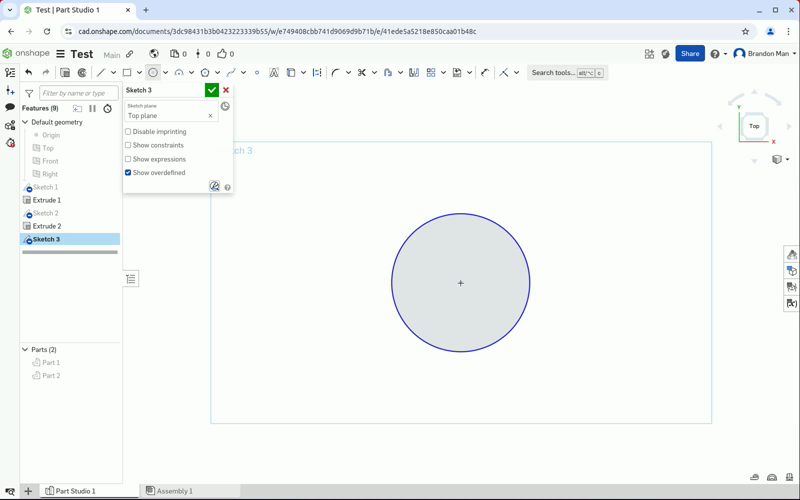
click(460, 282)
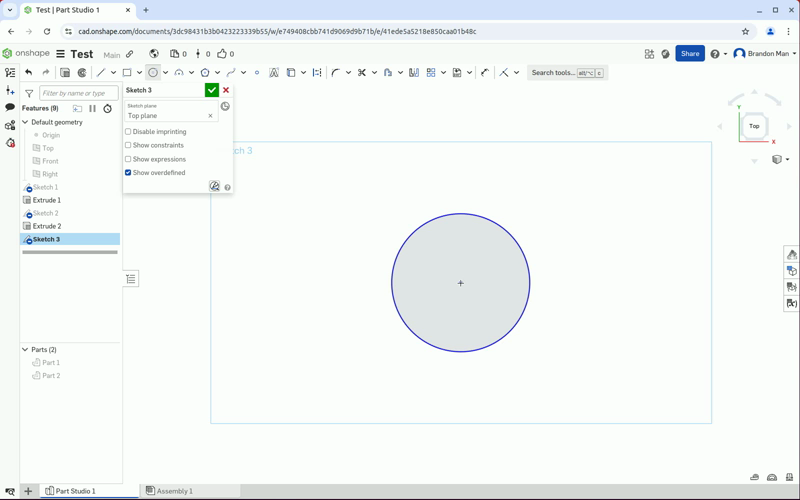
key_up(shift)
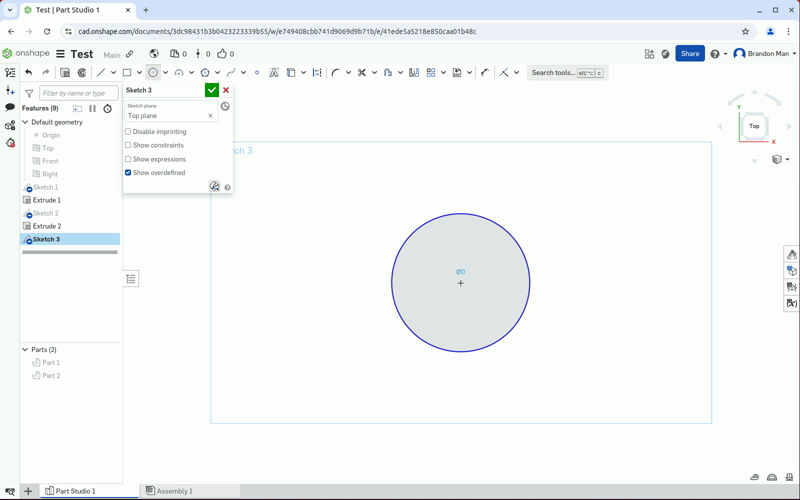
mouse_move(524, 282)
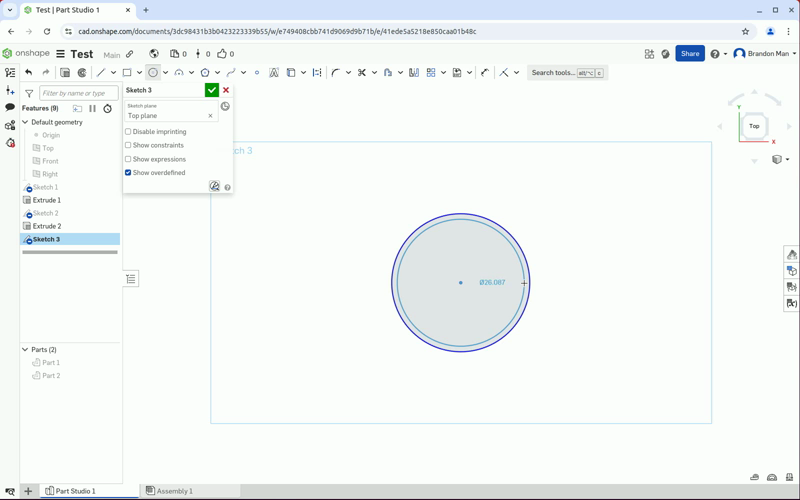
click(524, 282)
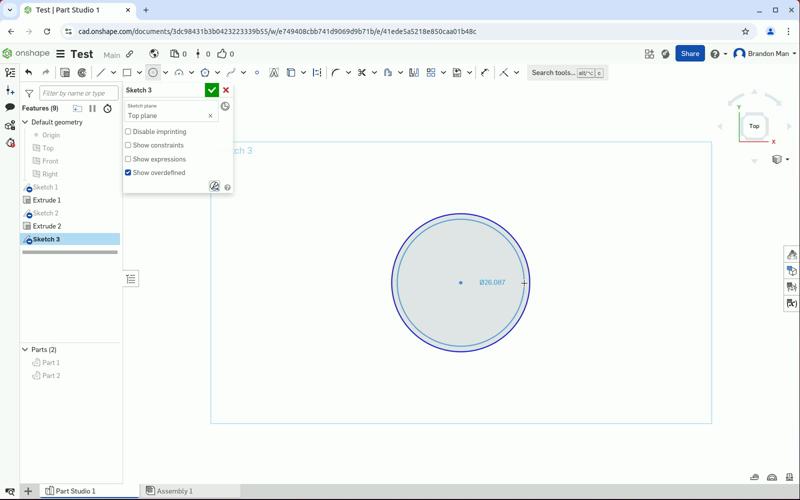
key(esc)
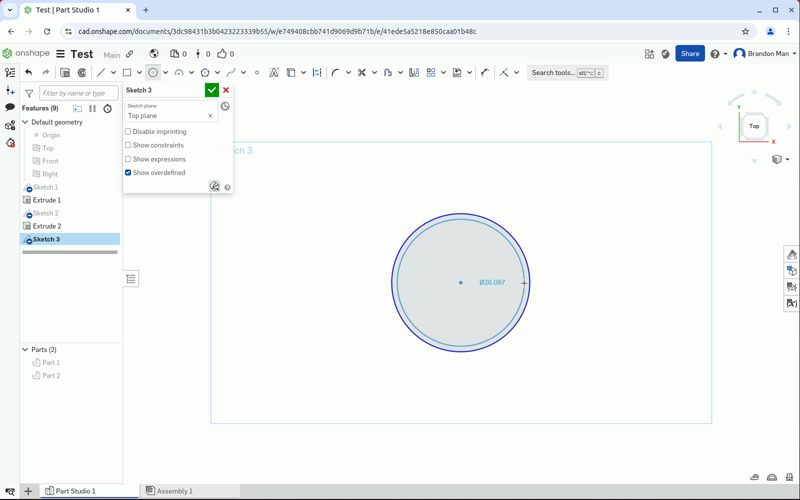
mouse_move(407, 322)
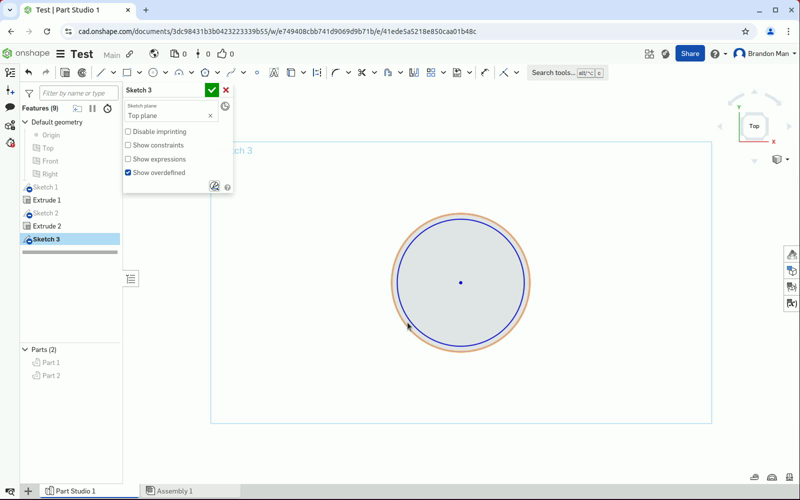
click(407, 322)
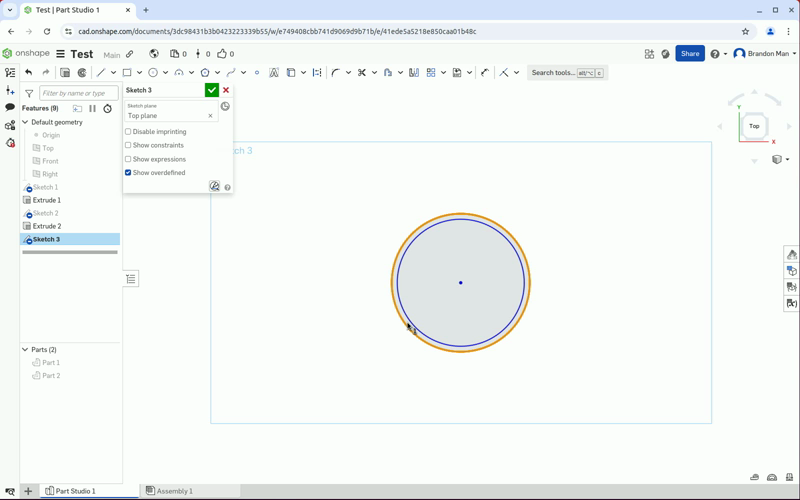
mouse_move(73, 352)
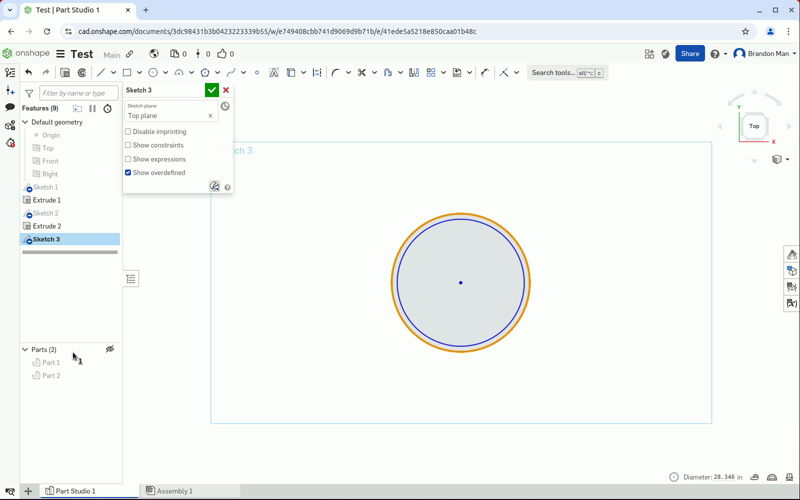
key(shift+y)
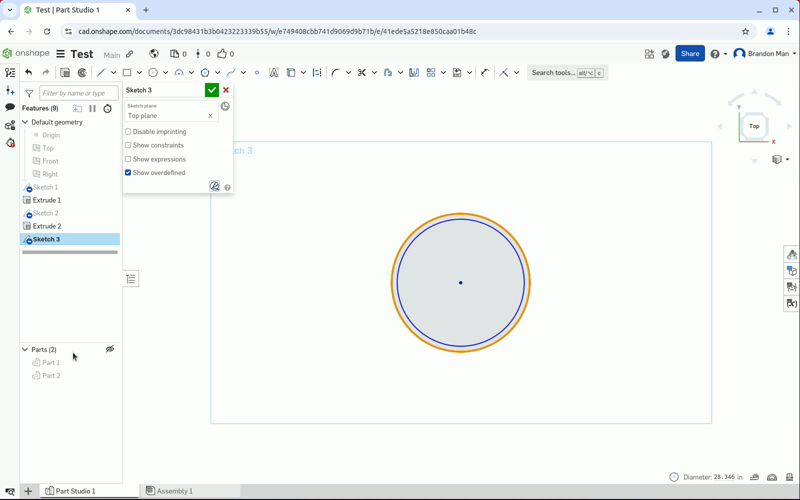
key(shift+e)
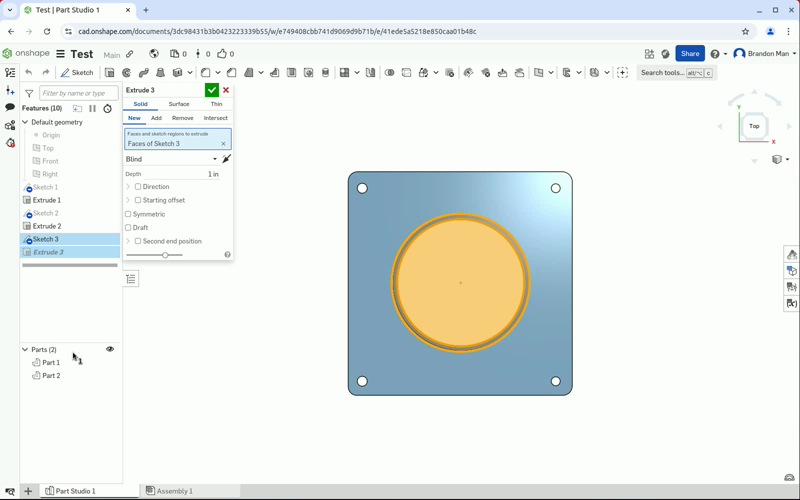
mouse_move(143, 106)
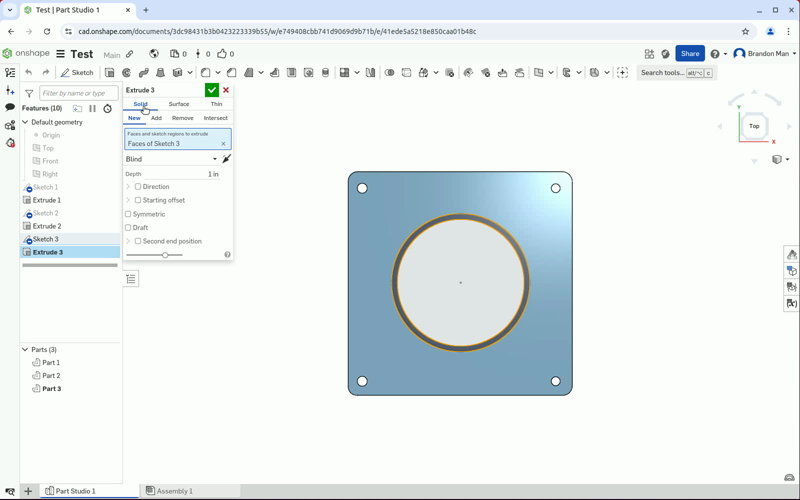
click(143, 106)
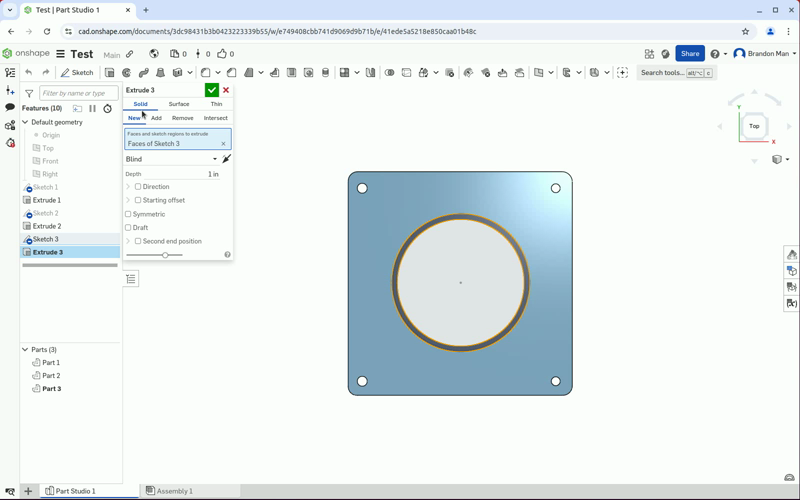
mouse_move(137, 120)
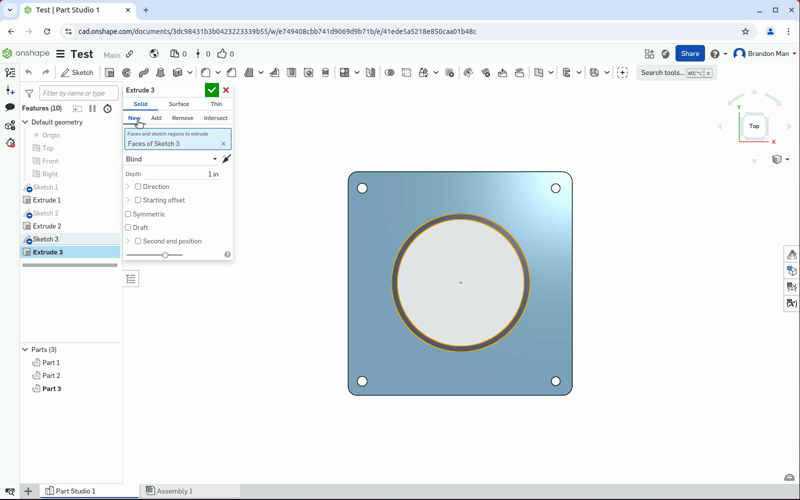
click(137, 120)
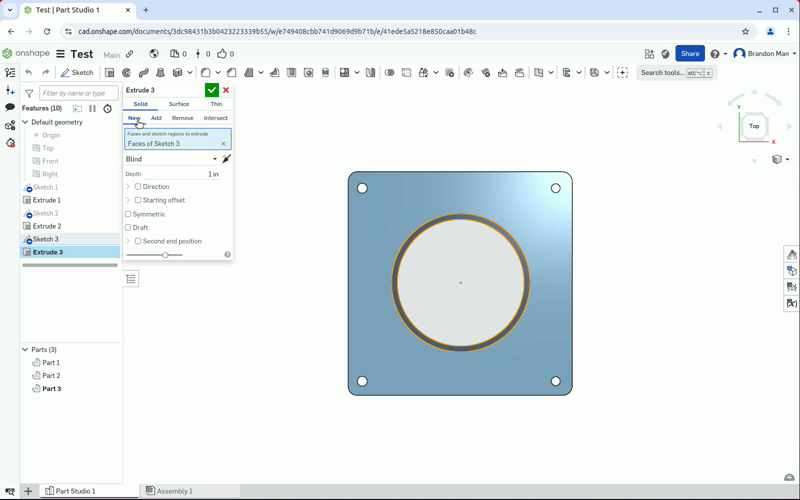
key(tab, 4)
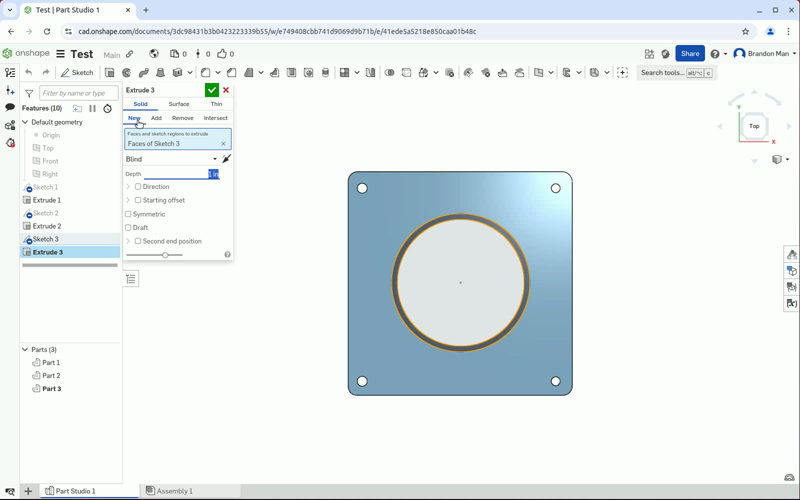
text(2.166)
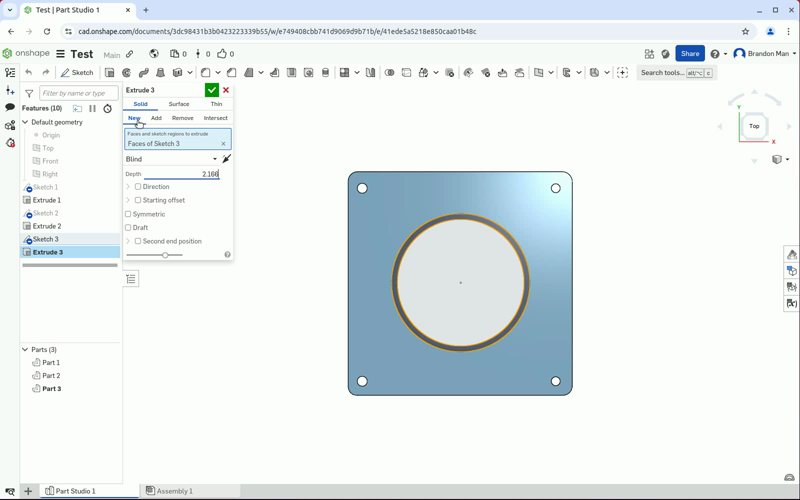
key(enter)
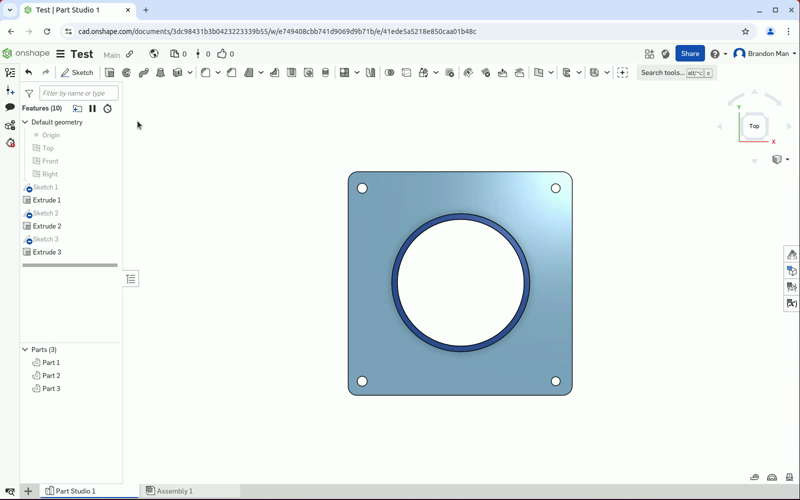
key(shift+h)
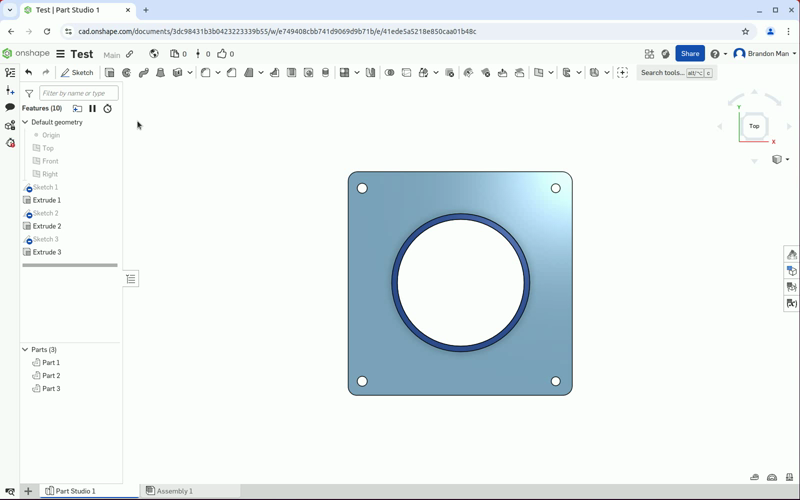
key(shift+h)
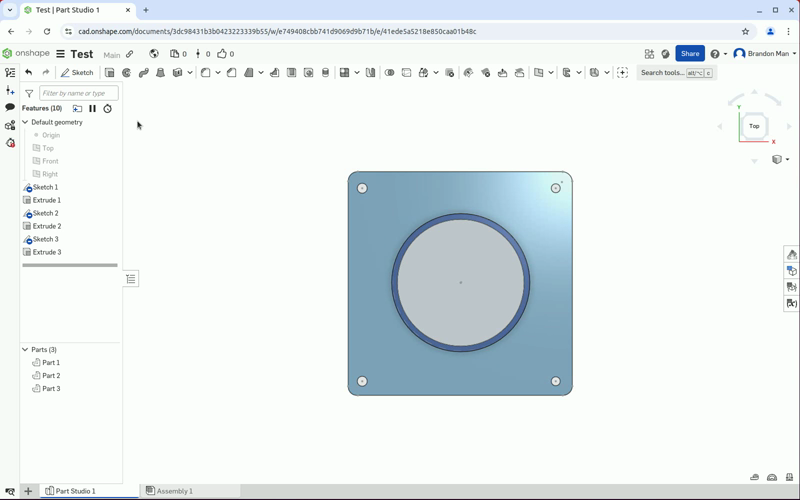
key(shift+7)
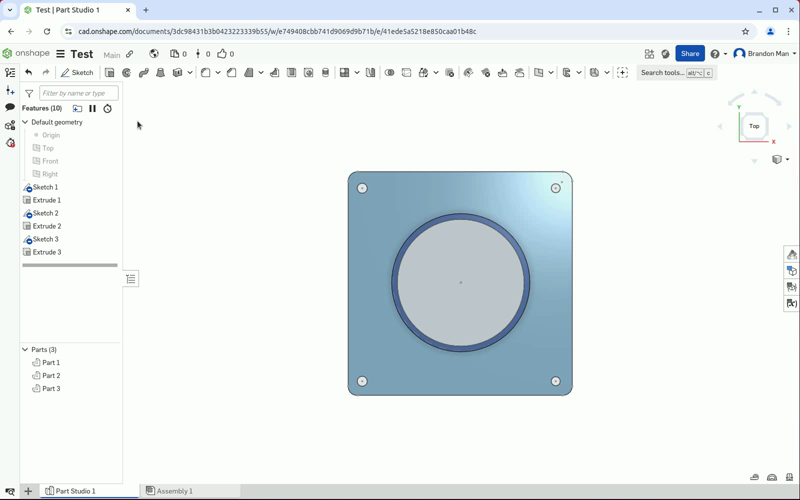
key(up, 3)
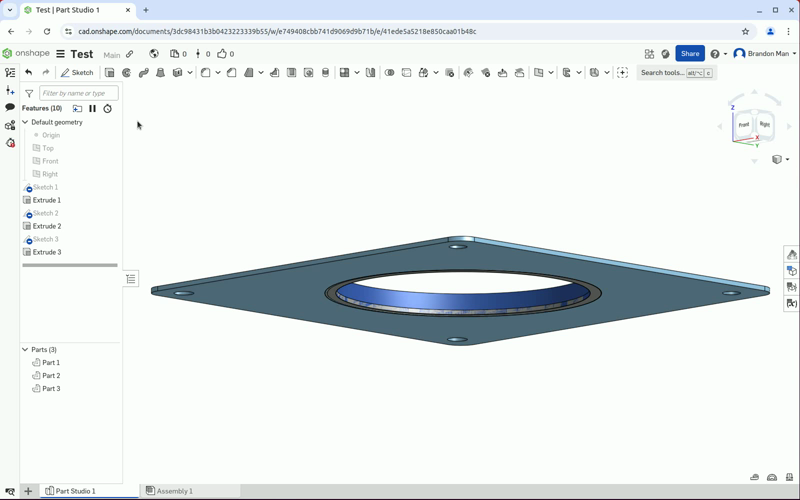
key(left, 3)
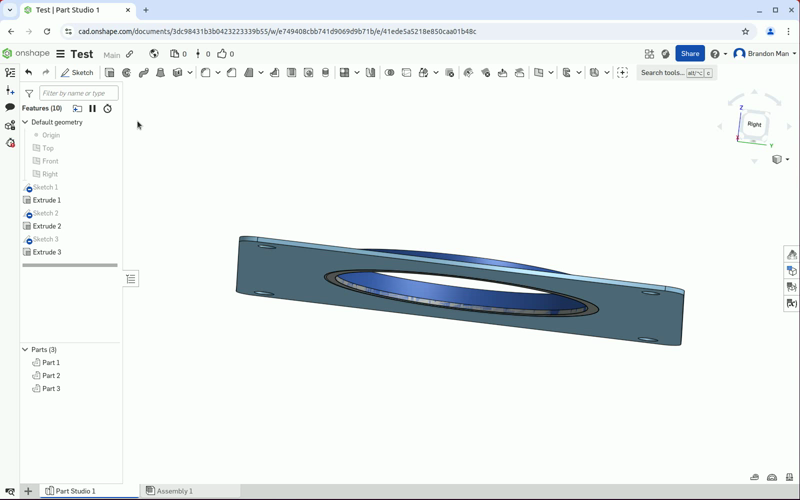
key(right, 3)
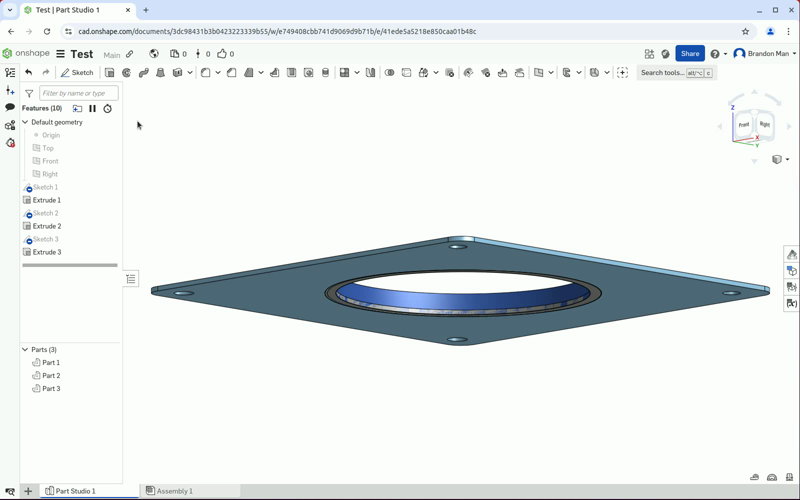
key(down, 3)
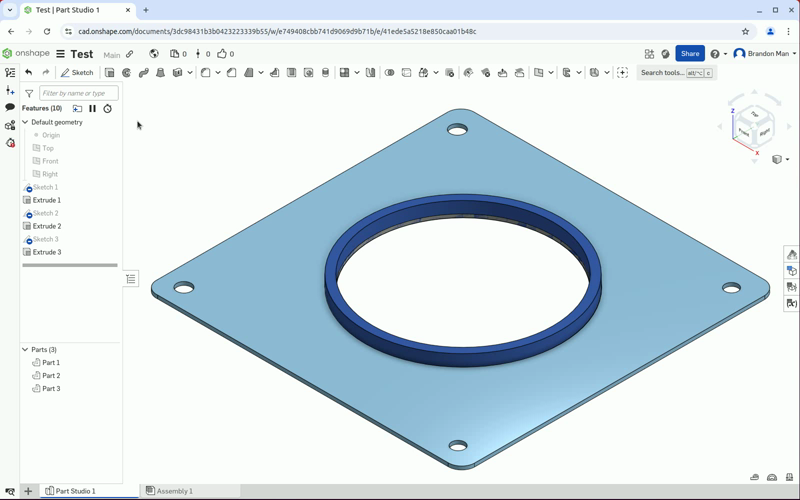
mouse_move(73, 189)
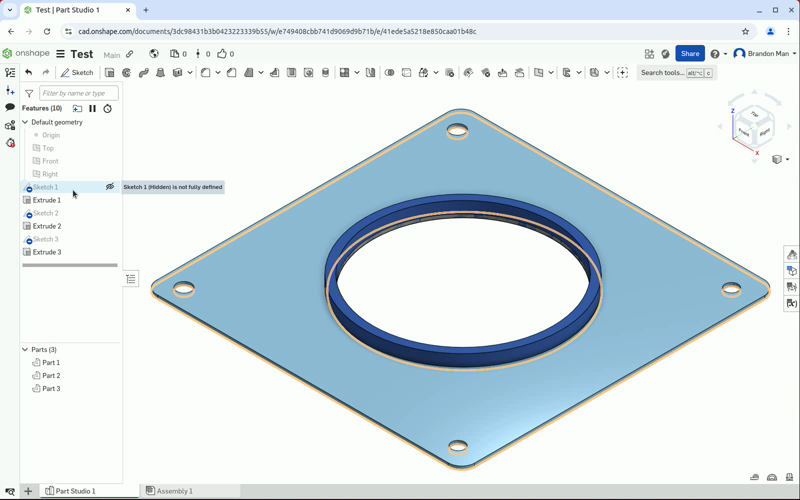
click(73, 189)